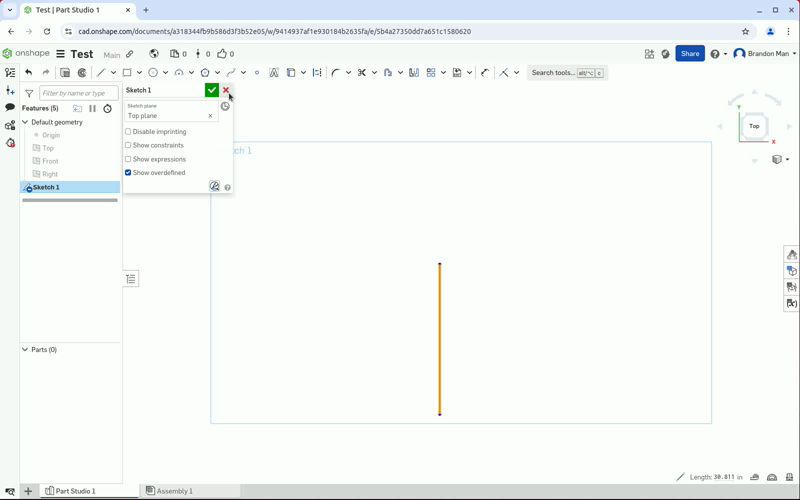
key(shift+h)
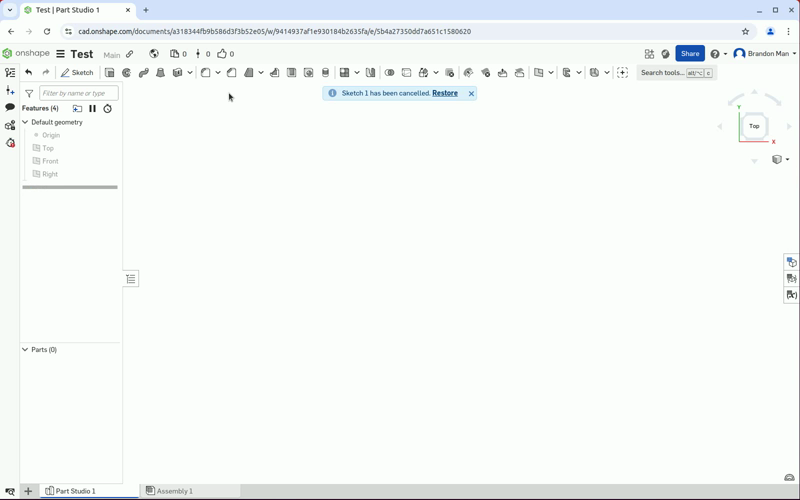
mouse_move(73, 352)
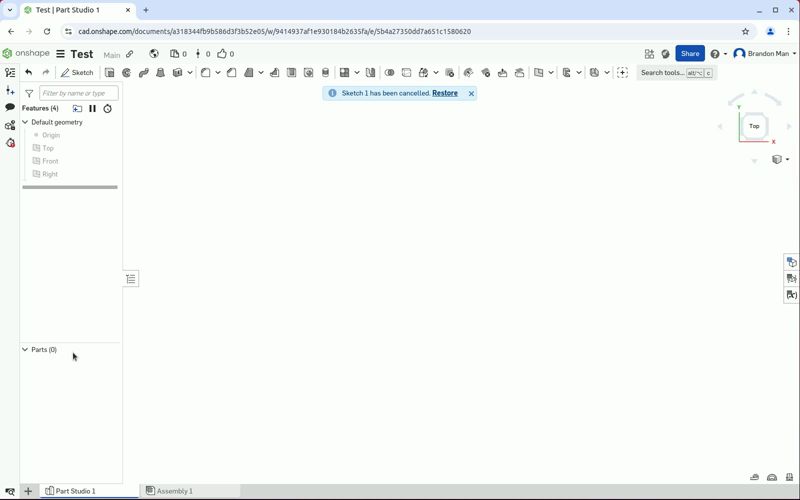
key(y)
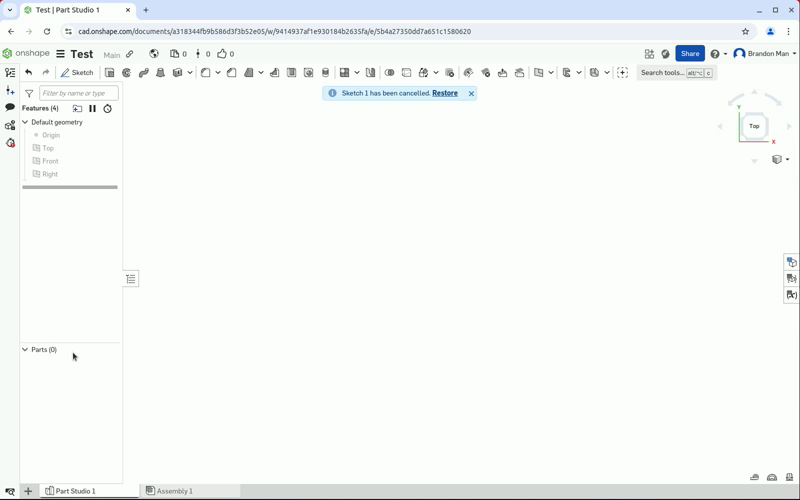
key(shift+p)
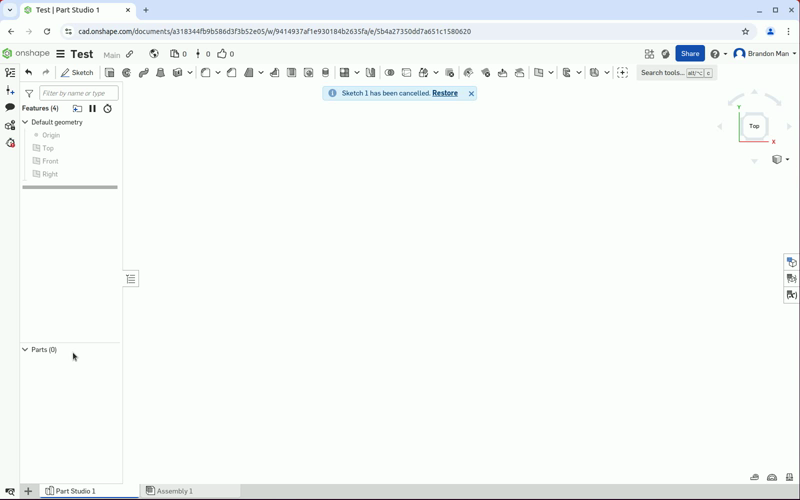
key(space)
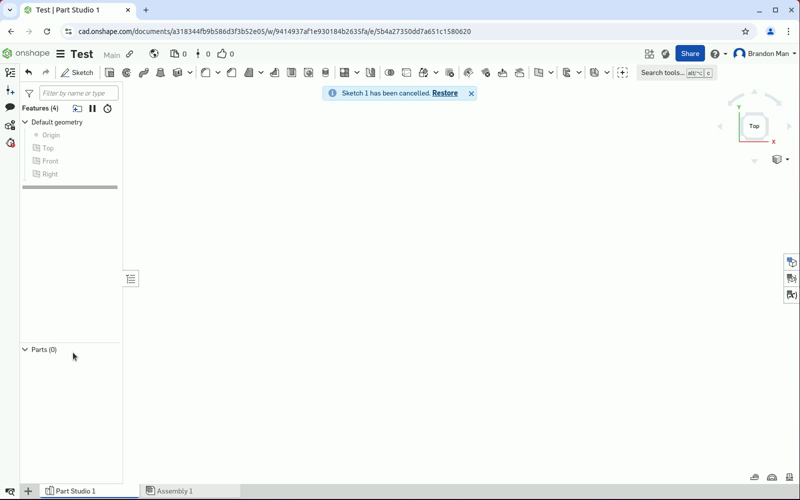
key_down(shift)
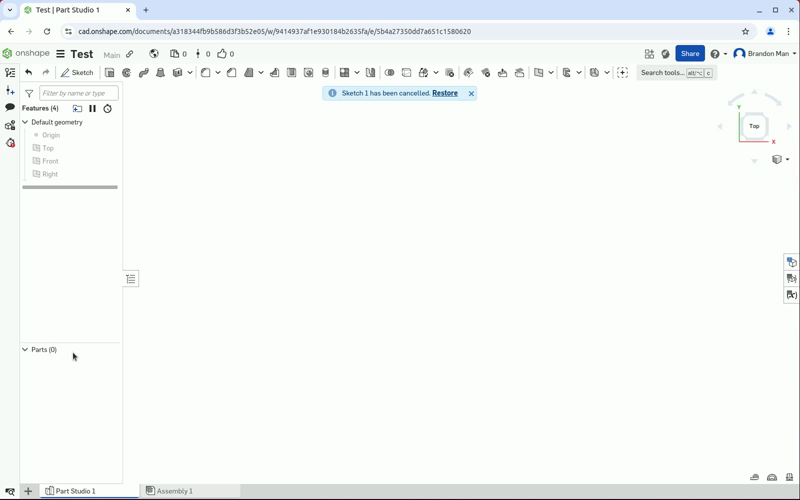
key(up)
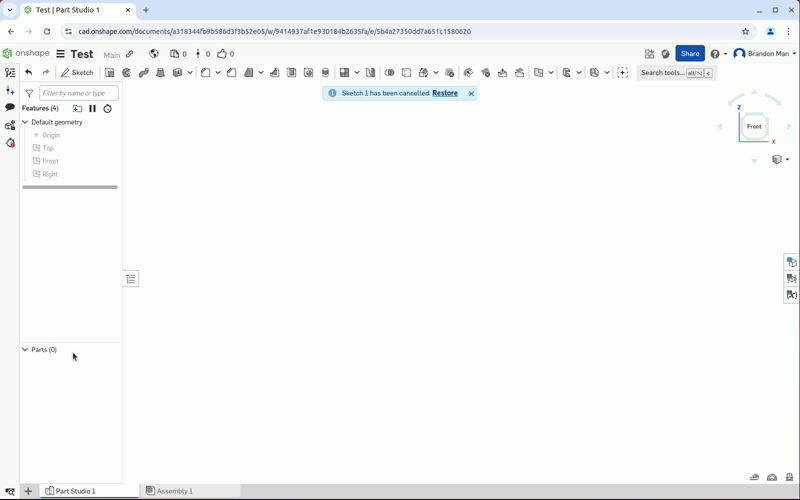
key_up(shift)
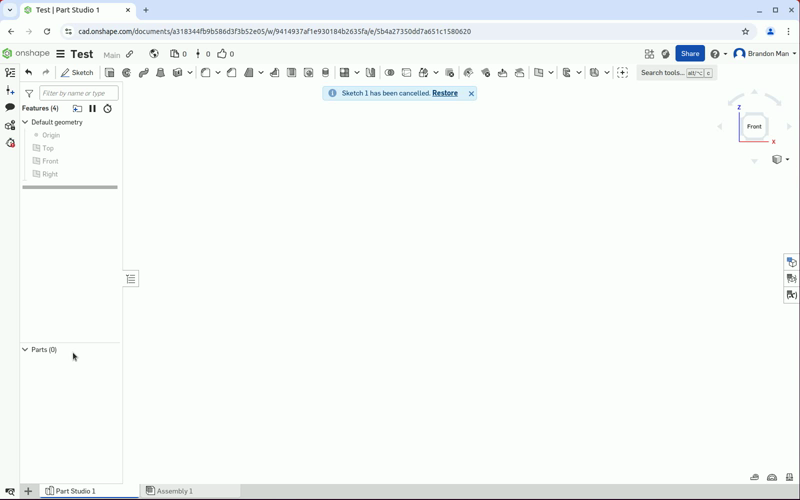
mouse_move(73, 352)
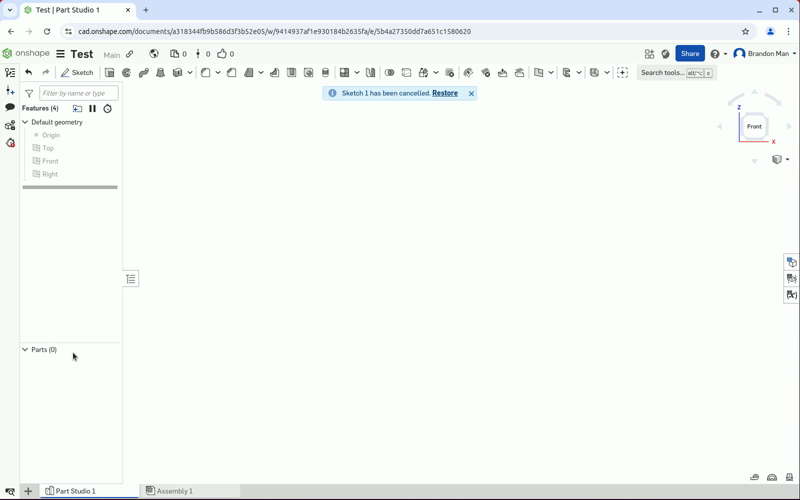
key(shift+y)
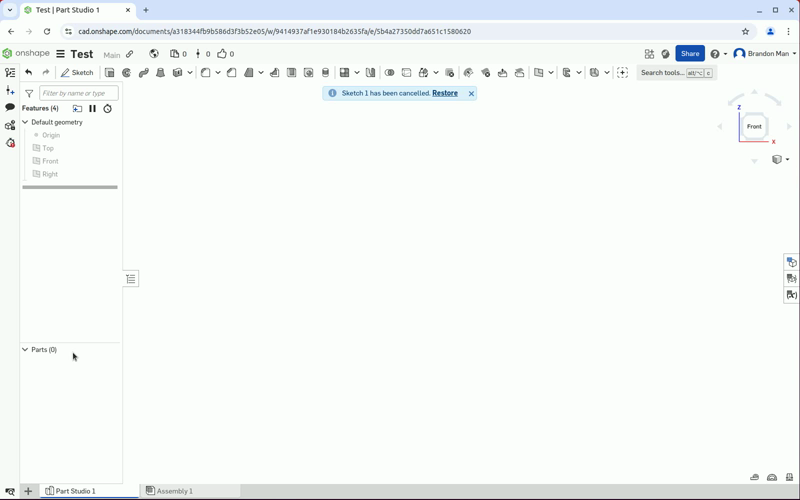
key(shift+s)
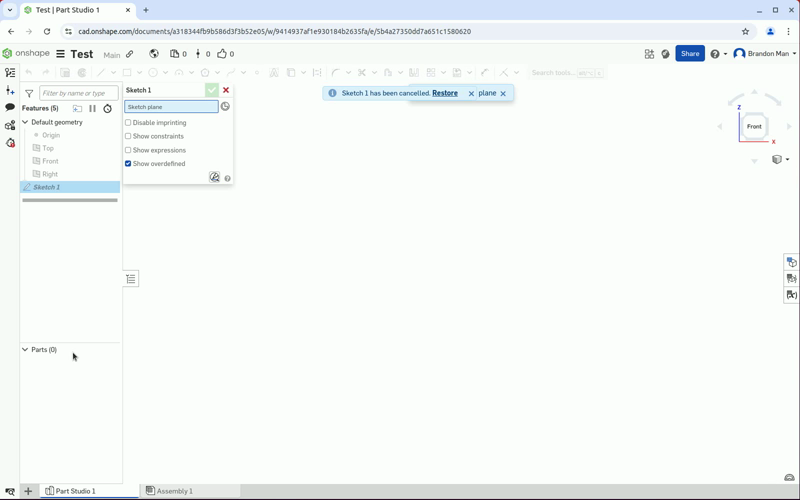
mouse_move(73, 163)
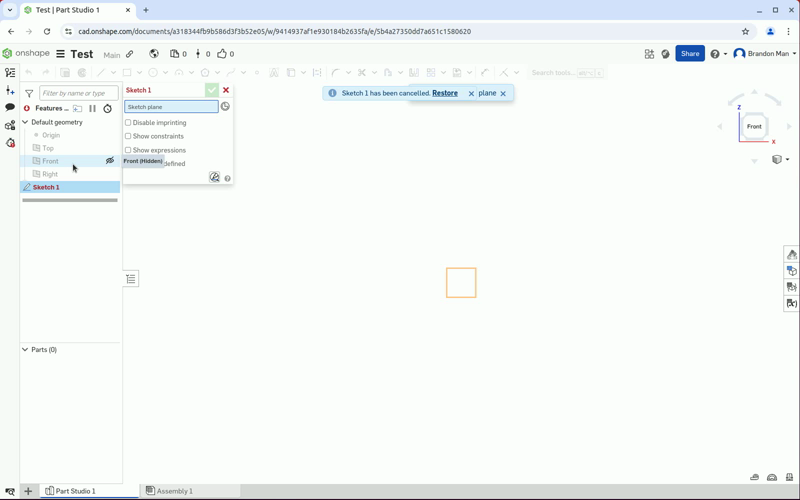
click(73, 163)
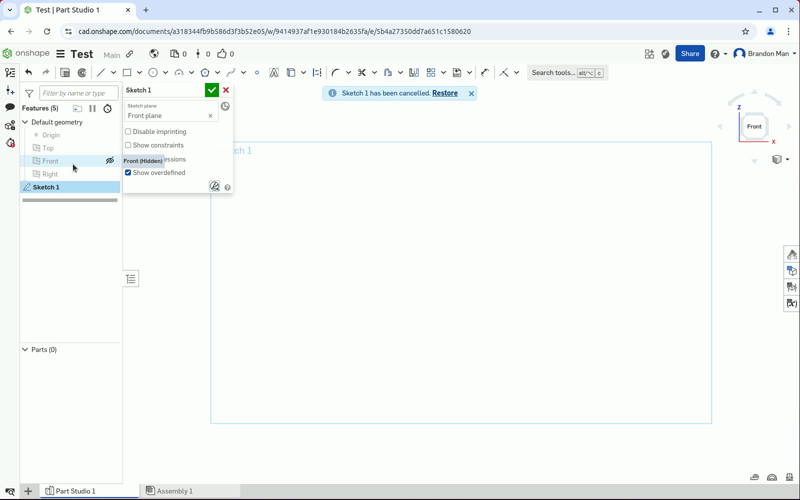
mouse_move(73, 352)
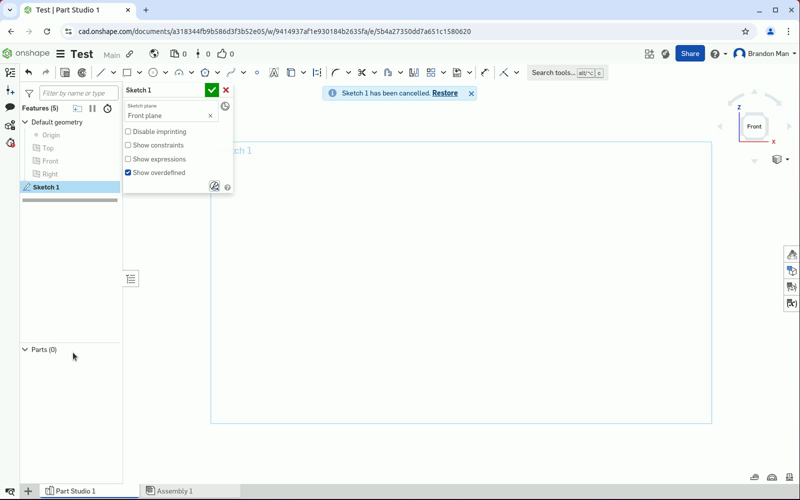
key(y)
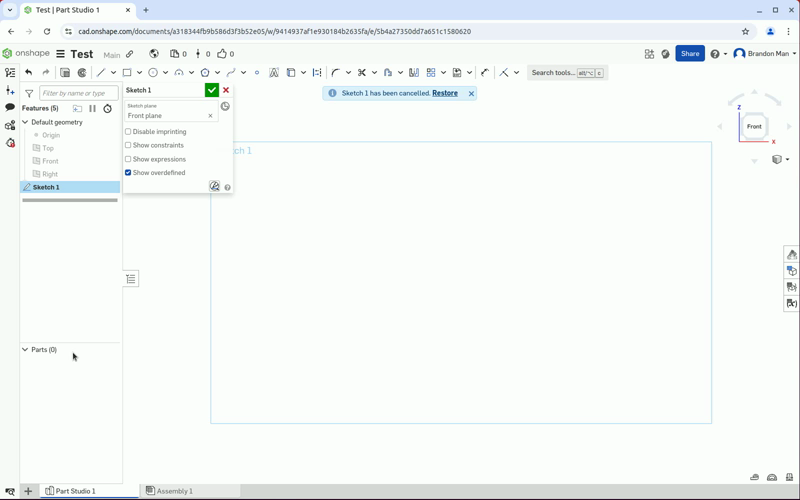
key(l)
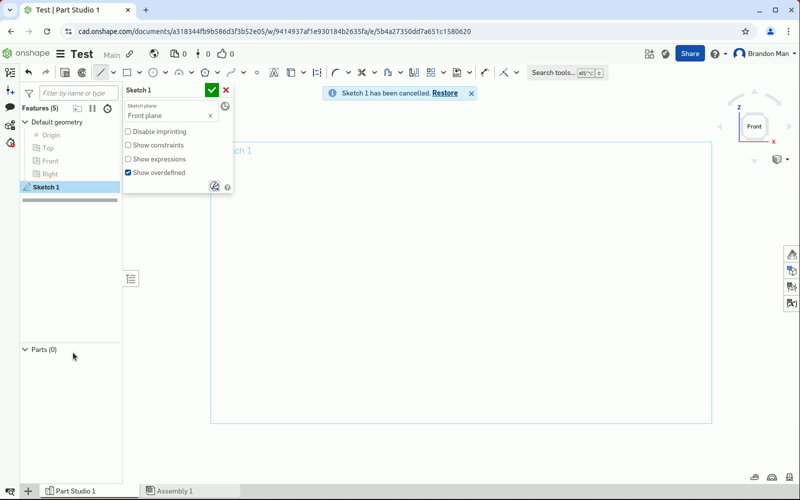
key_down(shift)
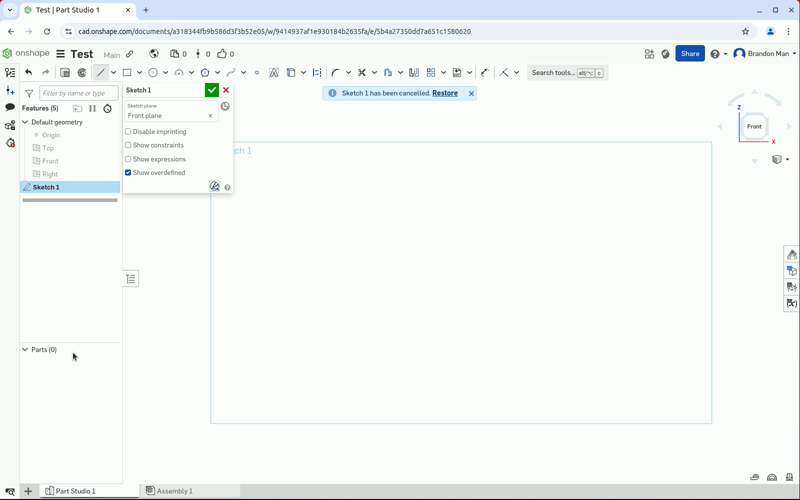
mouse_move(348, 332)
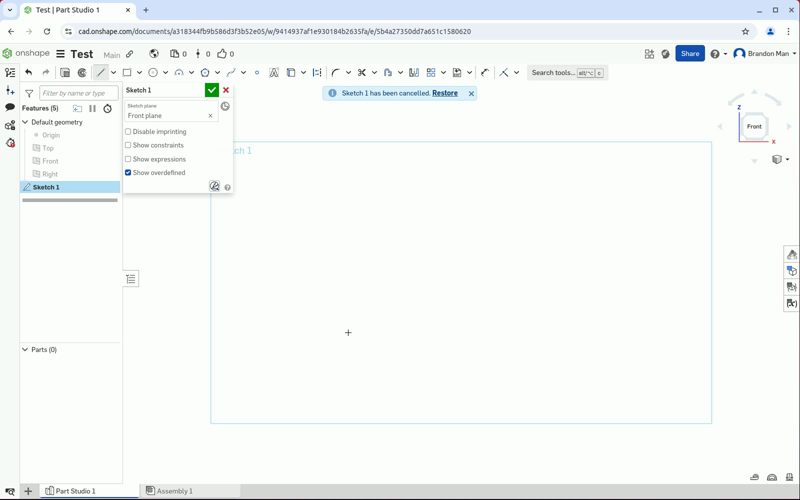
click(348, 332)
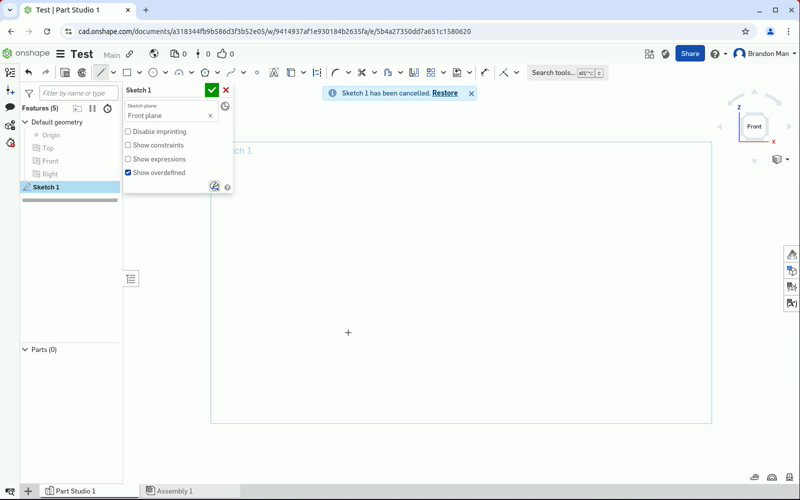
key_up(shift)
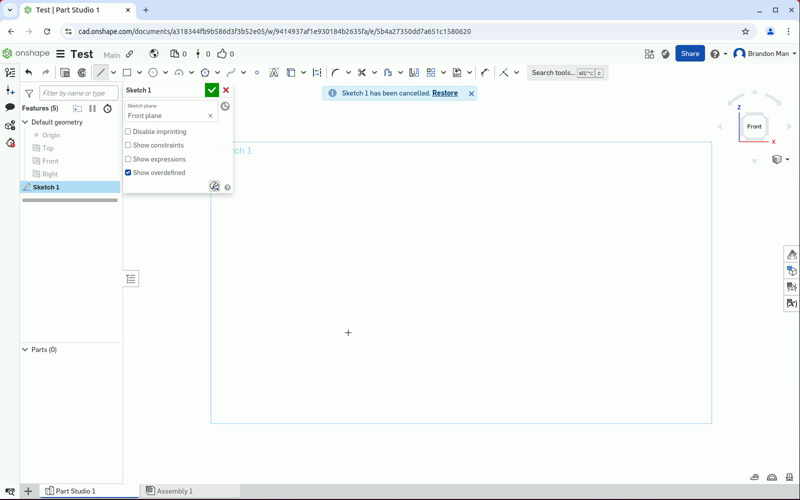
key_down(shift)
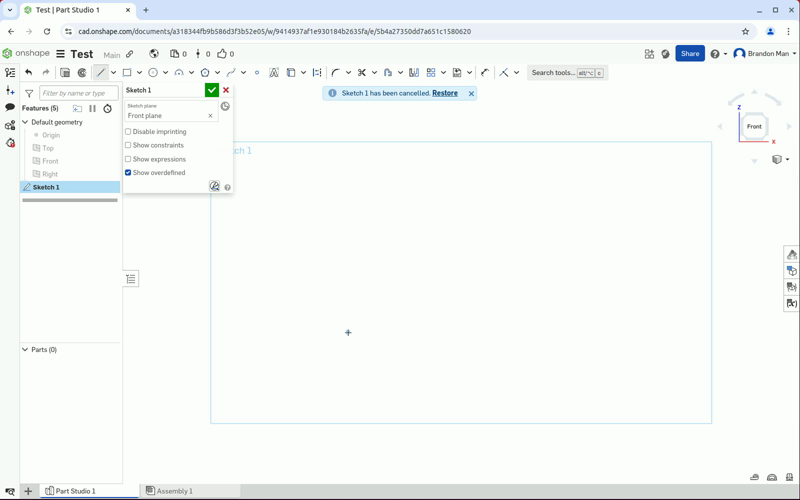
mouse_move(572, 332)
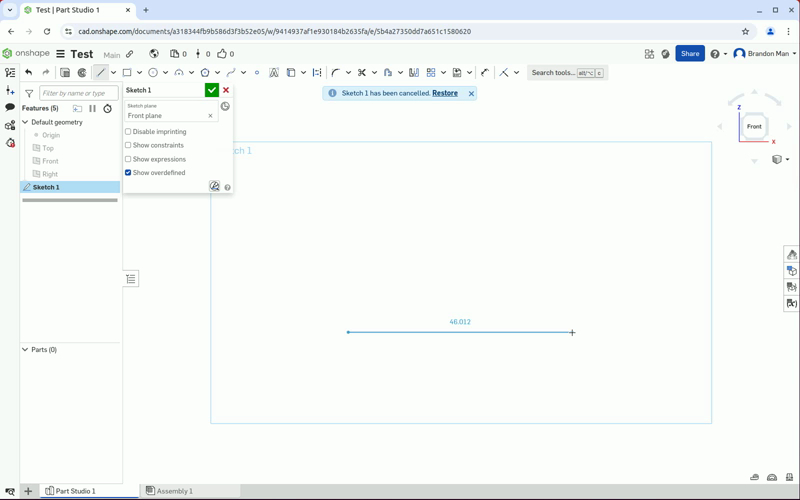
click(572, 332)
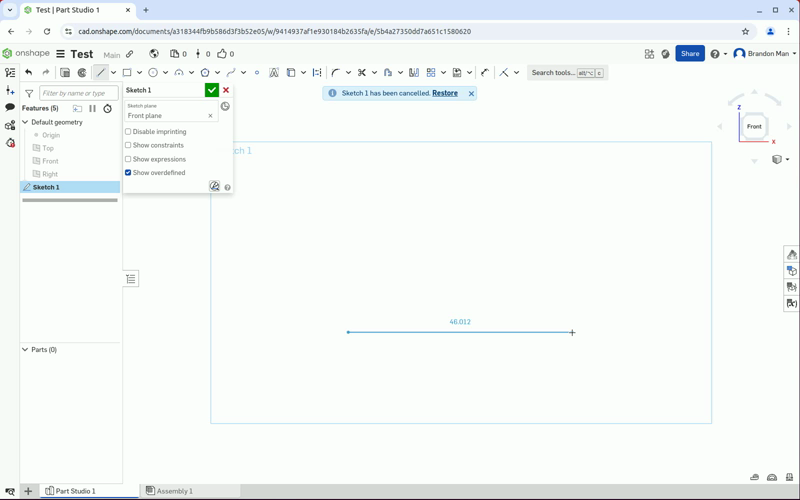
key_up(shift)
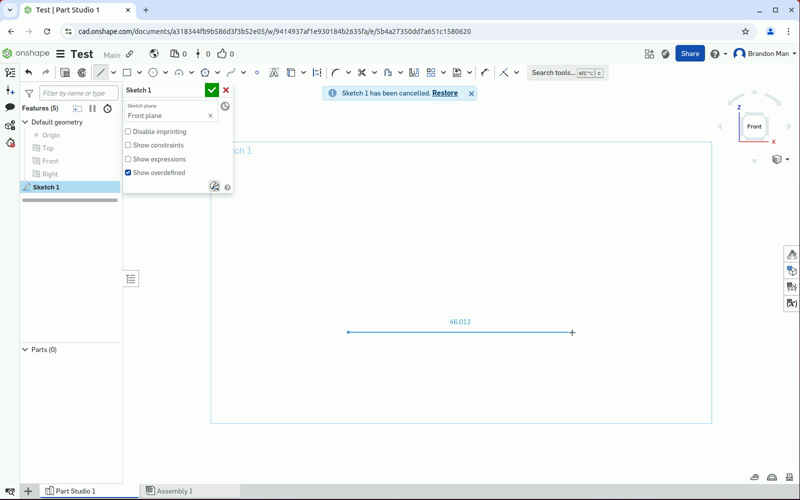
key_down(shift)
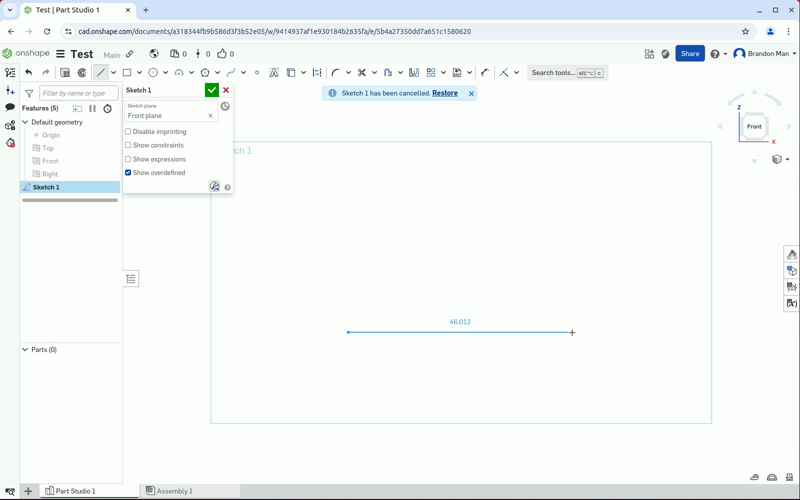
mouse_move(572, 233)
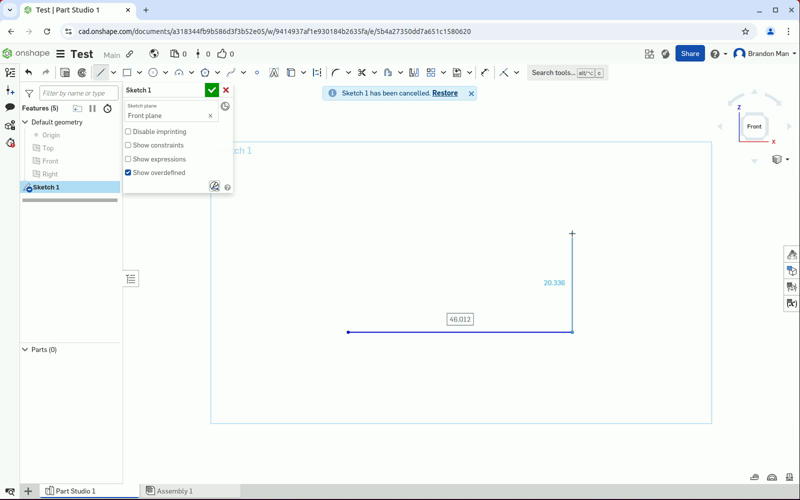
click(572, 233)
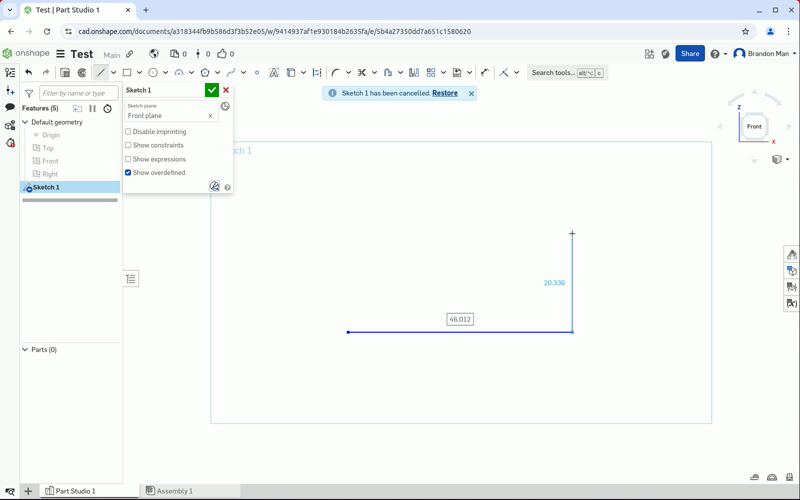
key_up(shift)
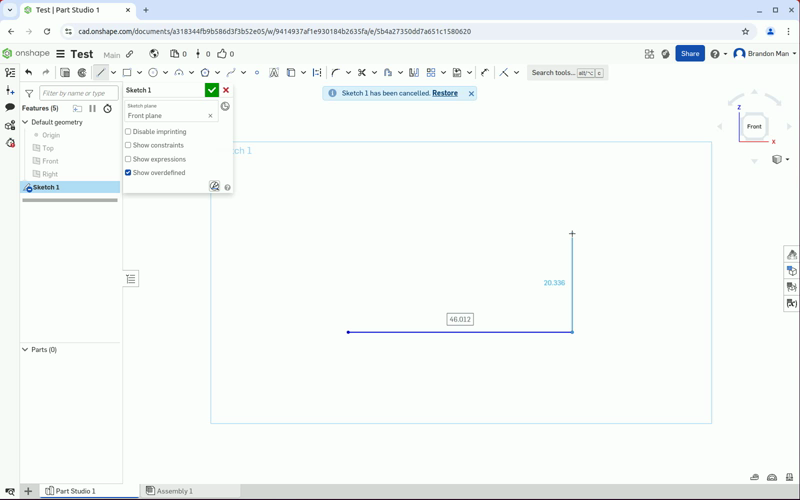
key_down(shift)
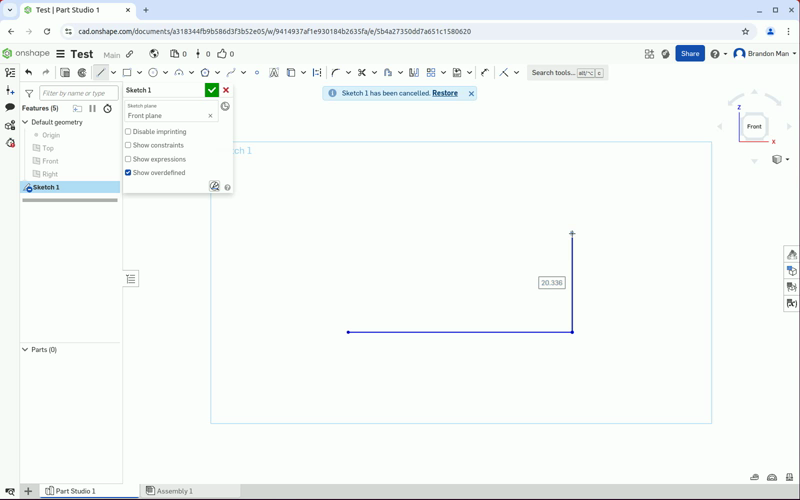
mouse_move(348, 233)
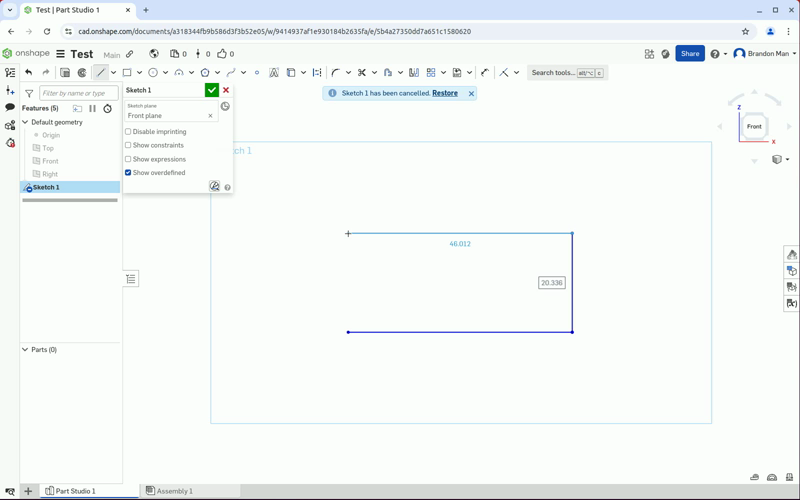
click(348, 233)
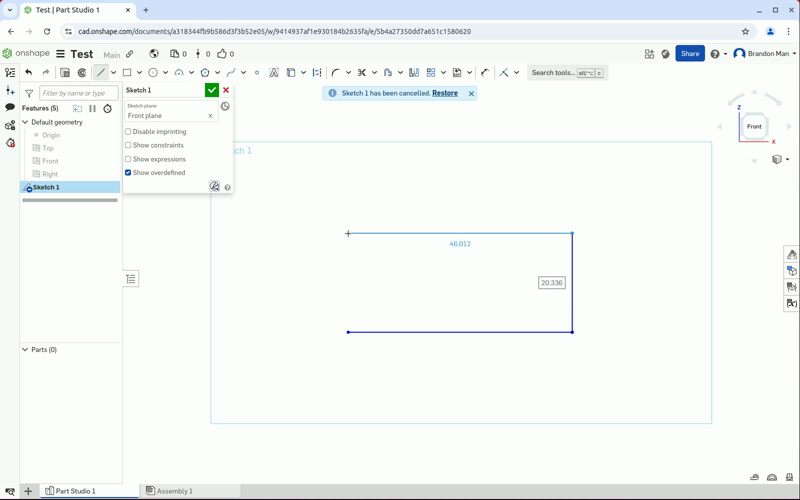
key_up(shift)
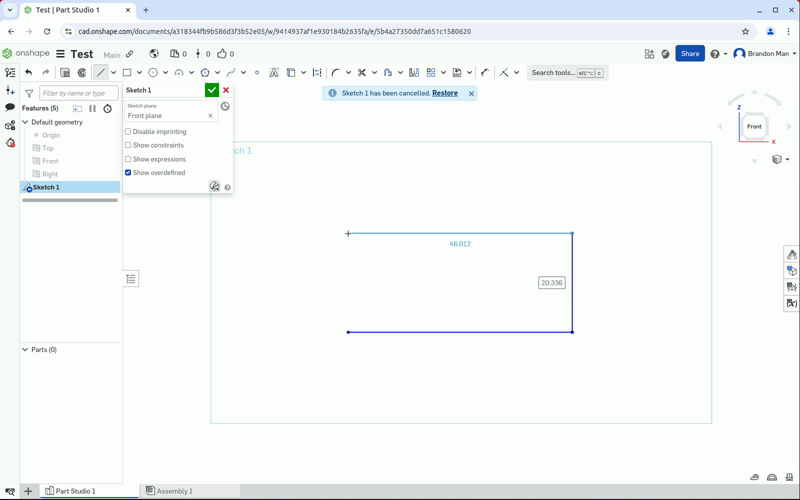
key_down(shift)
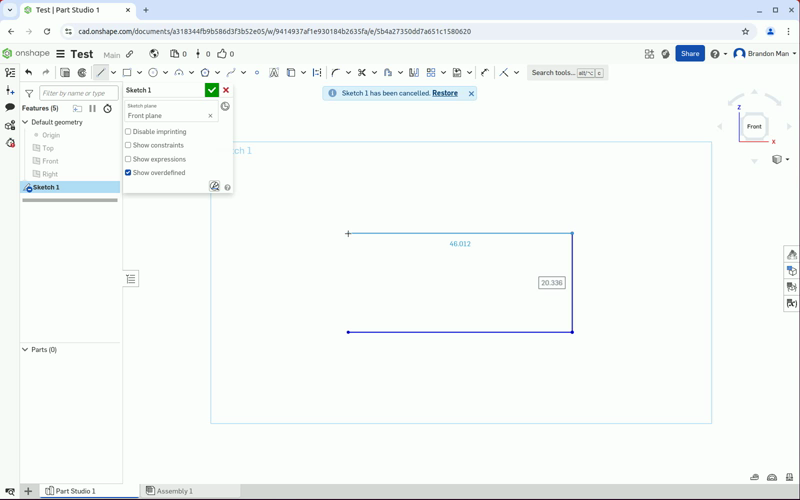
mouse_move(348, 332)
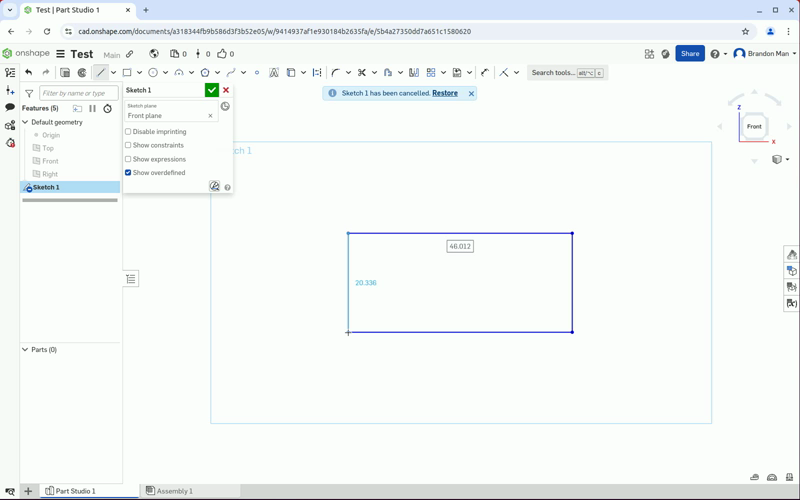
key_up(shift)
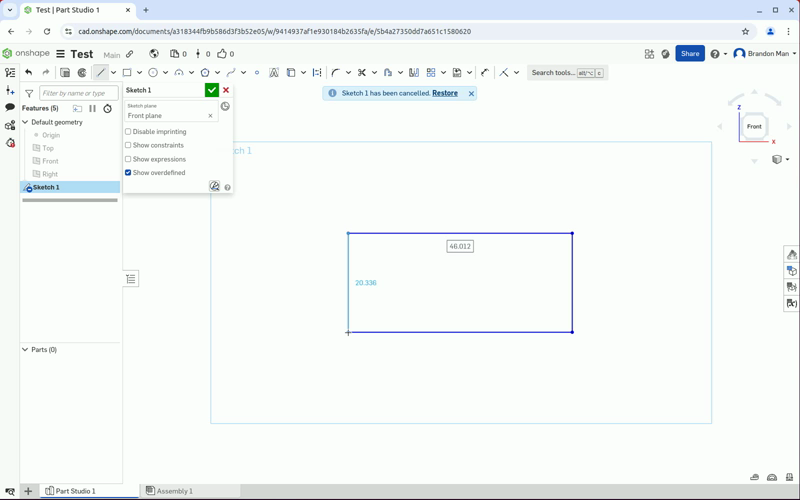
click(348, 332)
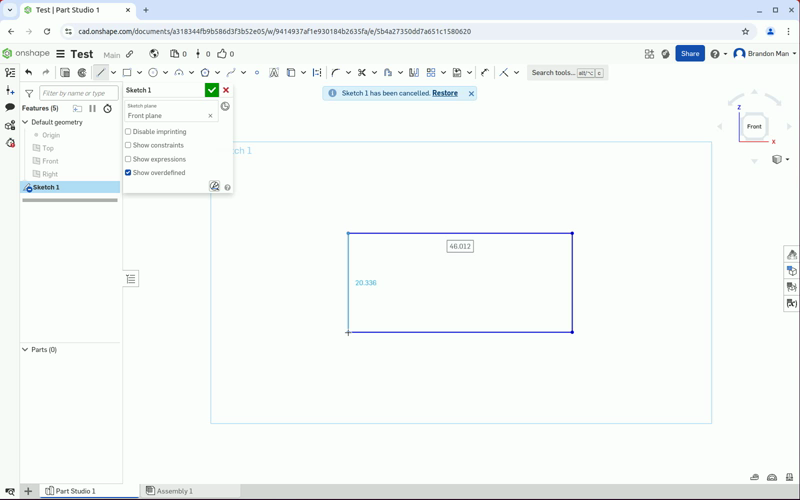
key(esc)
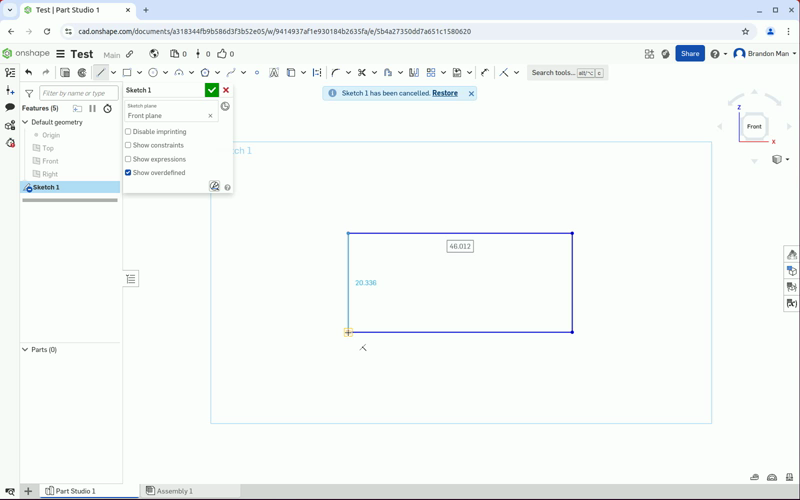
mouse_move(514, 280)
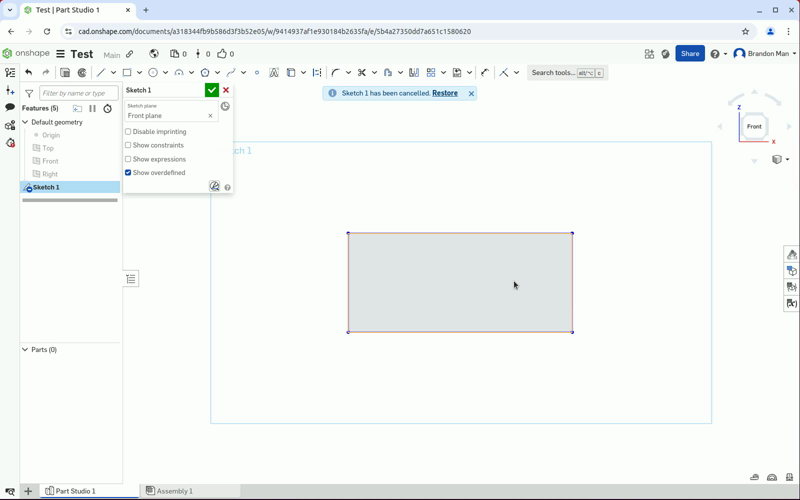
click(514, 280)
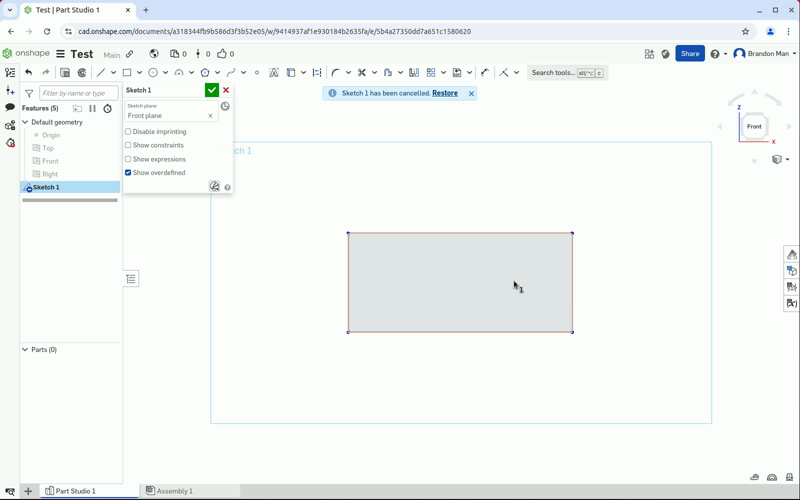
mouse_move(73, 352)
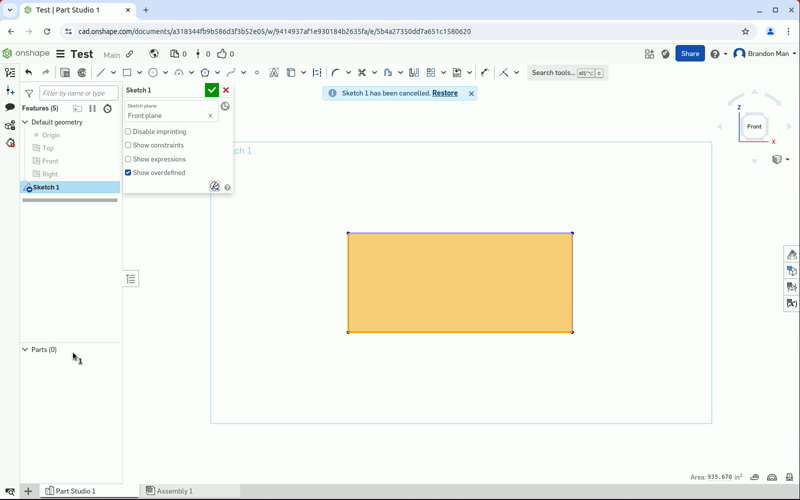
key(shift+y)
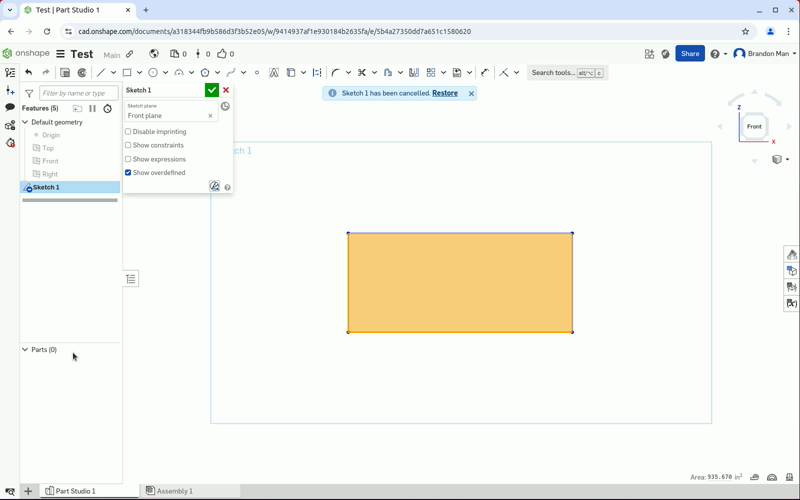
key(shift+e)
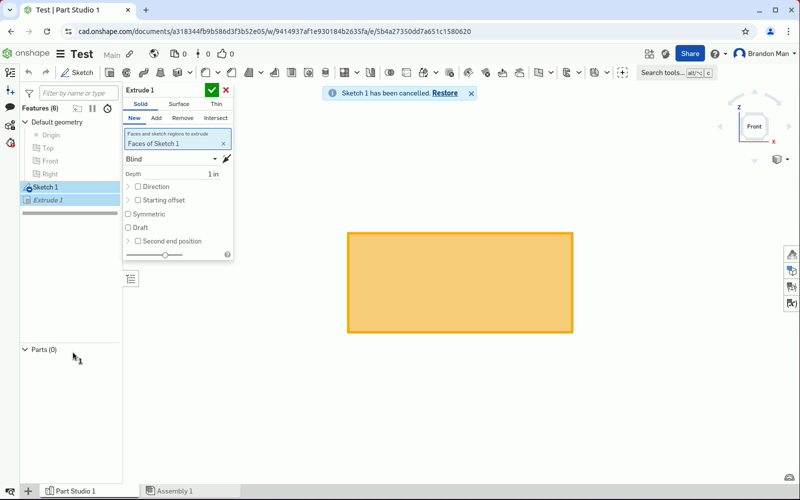
mouse_move(143, 106)
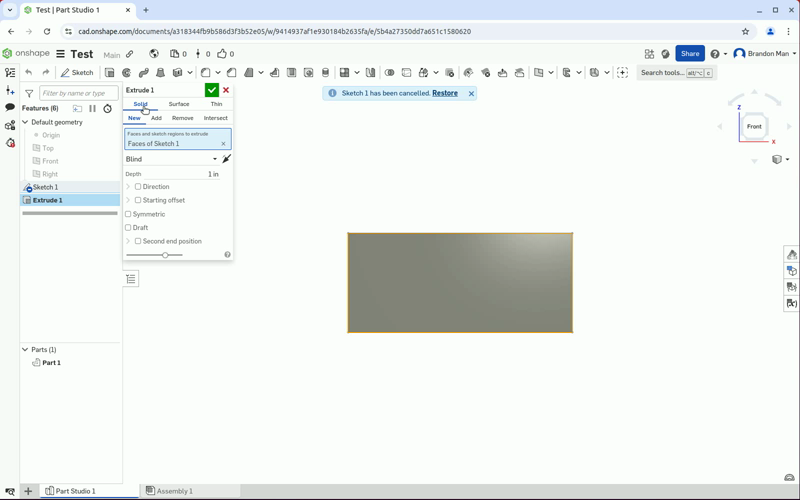
click(143, 106)
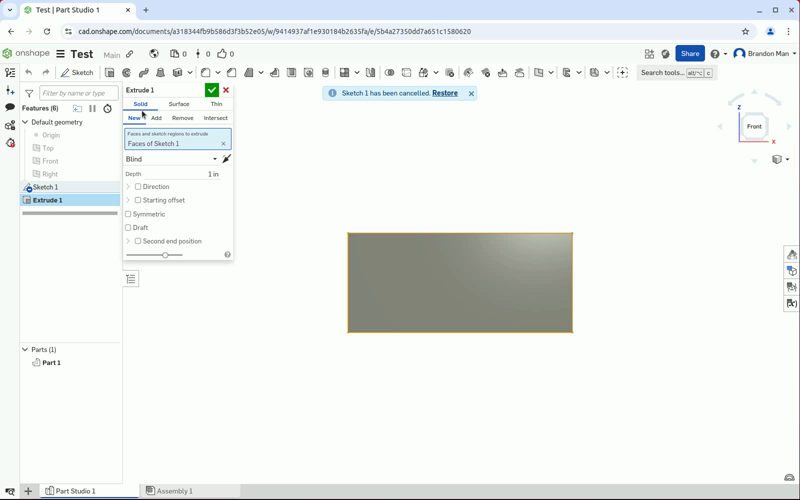
mouse_move(137, 120)
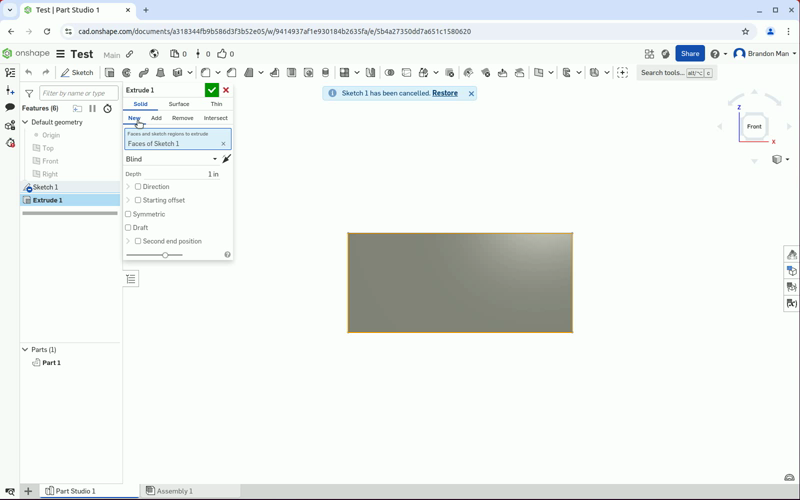
click(137, 120)
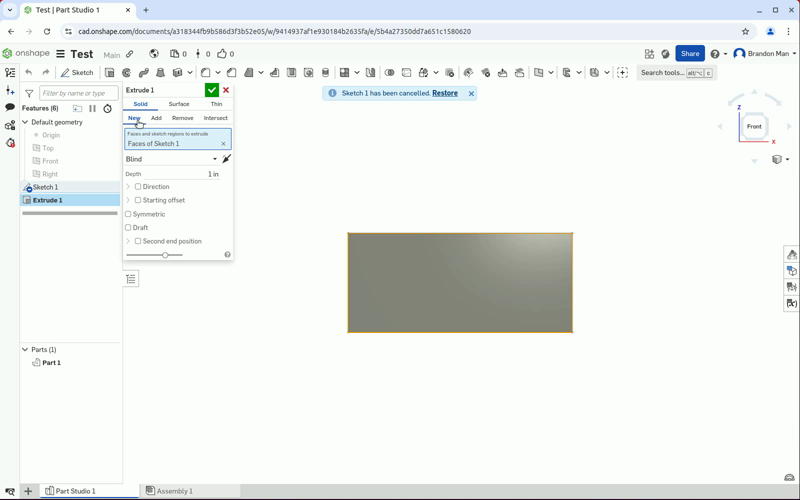
key(tab, 4)
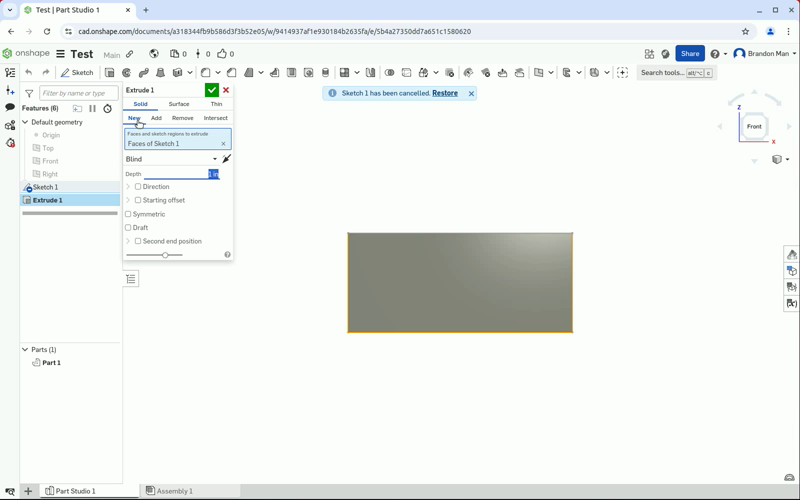
text(3.37)
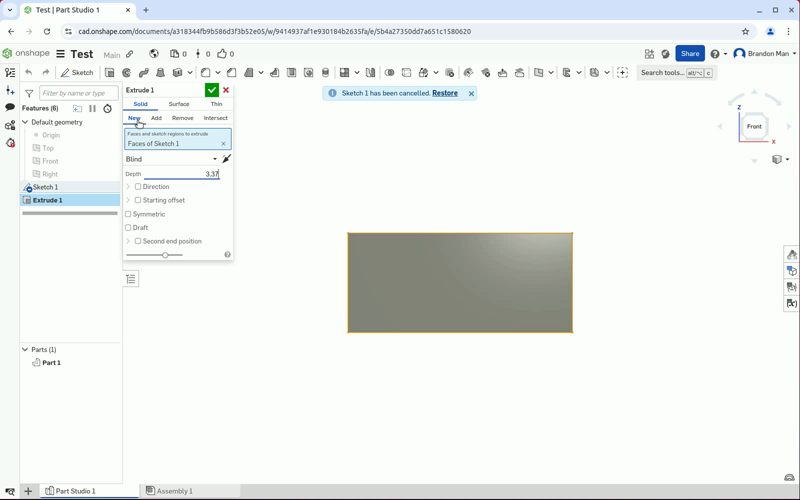
key(enter)
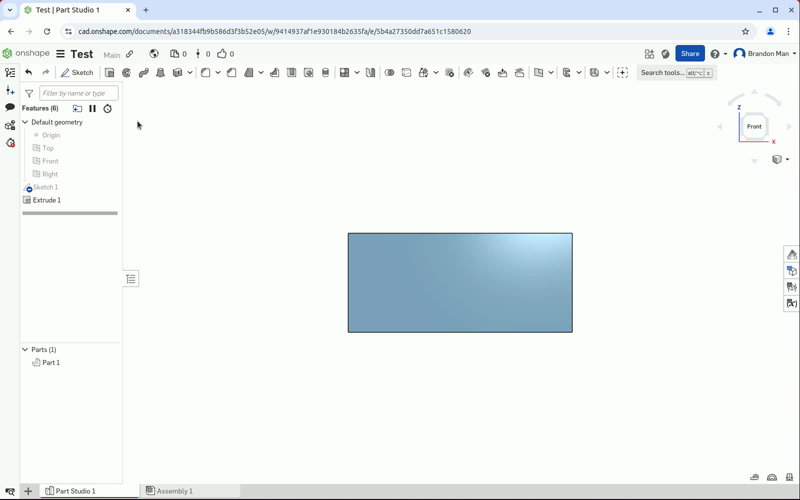
key(shift+h)
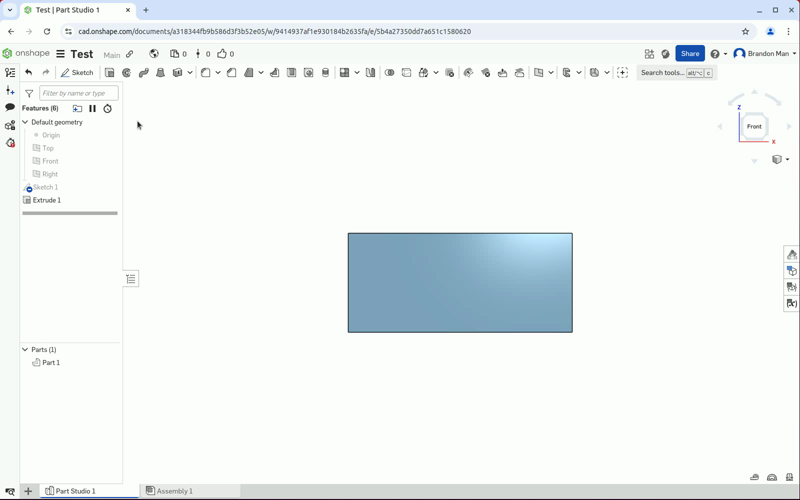
key(shift+h)
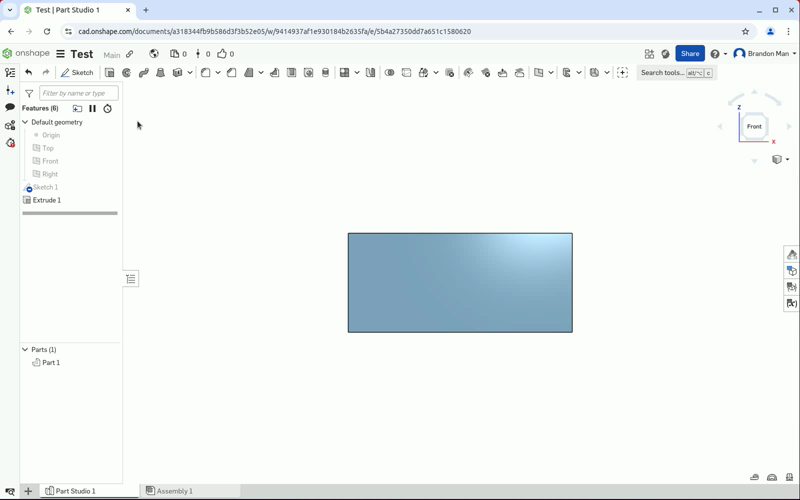
mouse_move(73, 189)
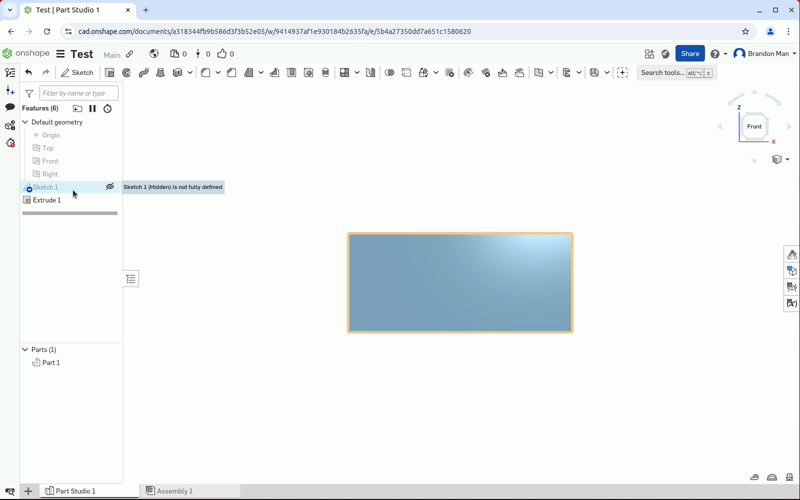
click(73, 189)
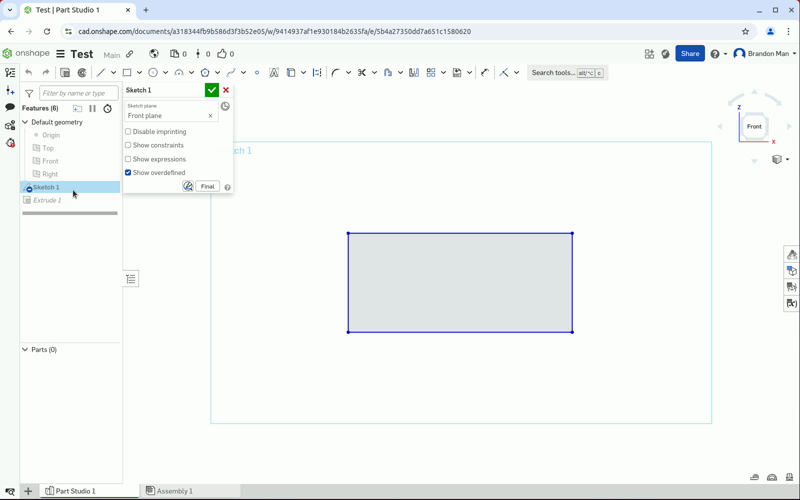
mouse_move(229, 92)
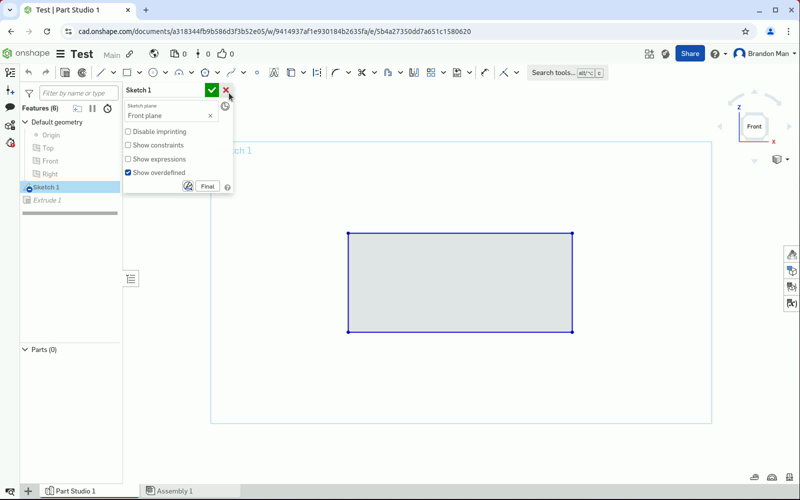
click(229, 92)
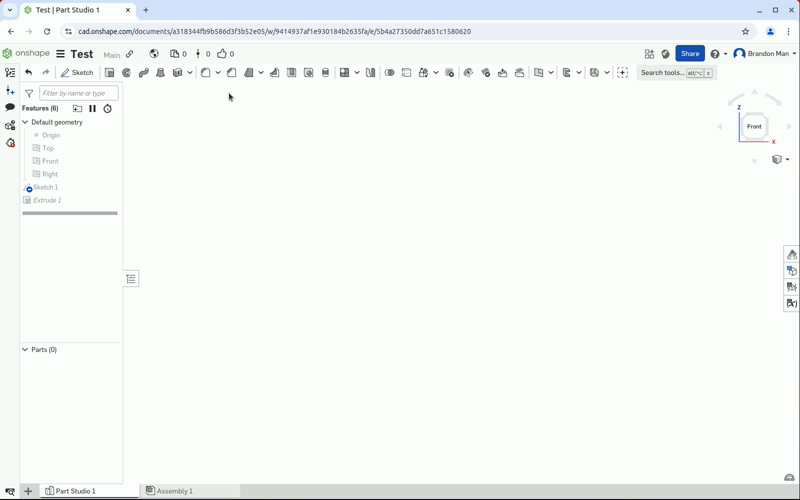
mouse_move(541, 75)
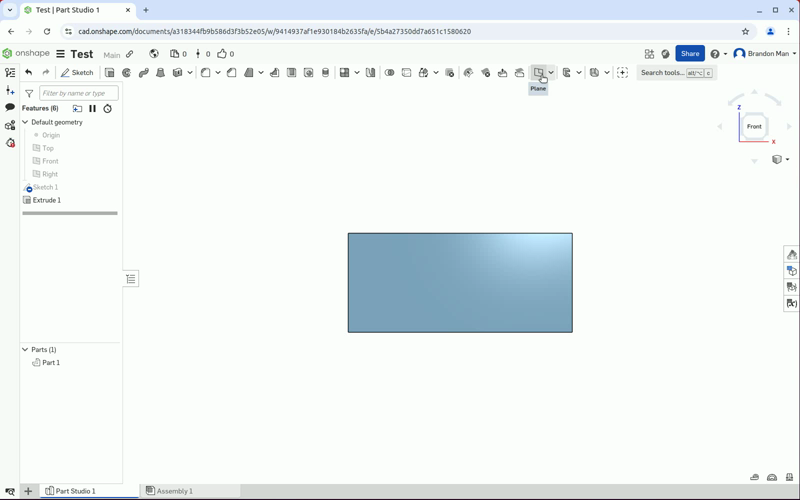
click(541, 75)
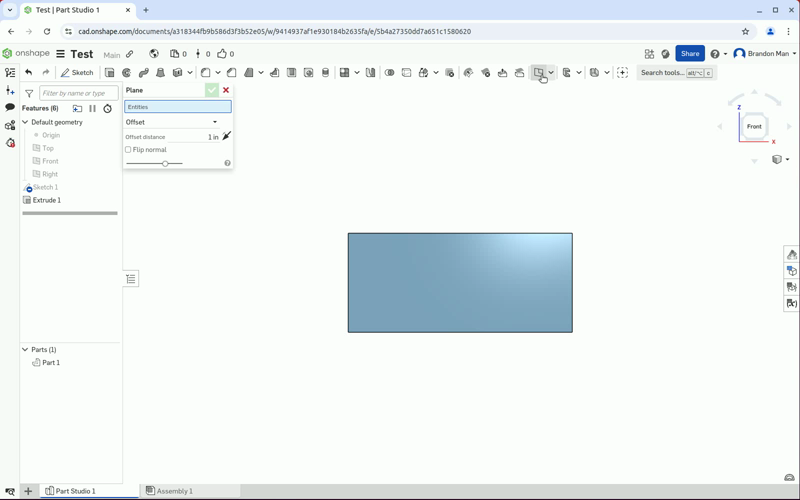
mouse_move(73, 163)
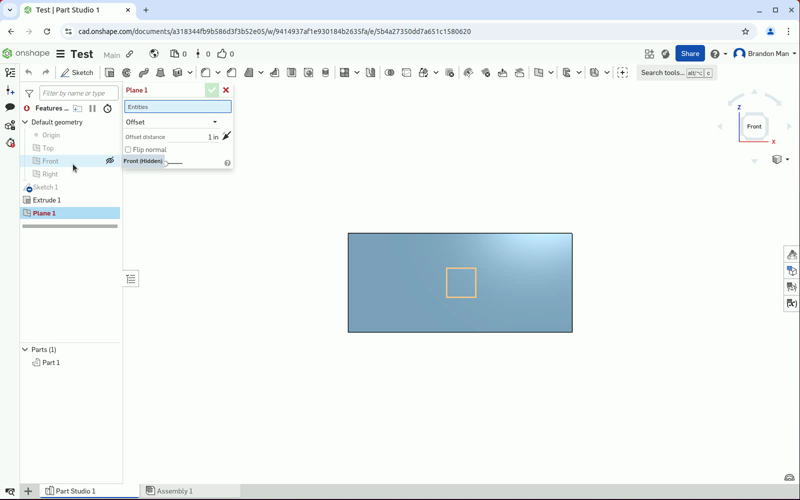
click(73, 163)
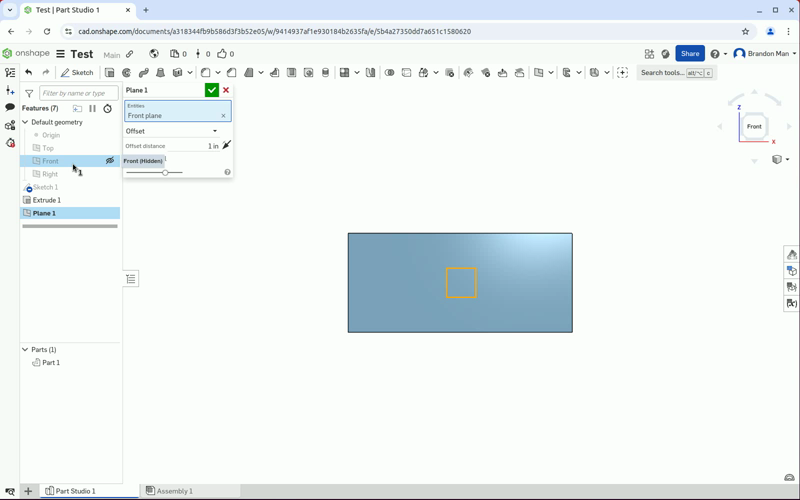
key(tab, 2)
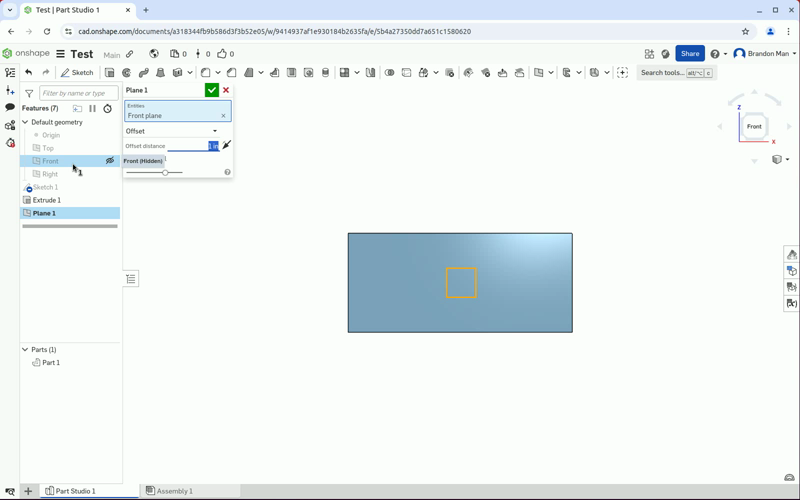
text(3.358)
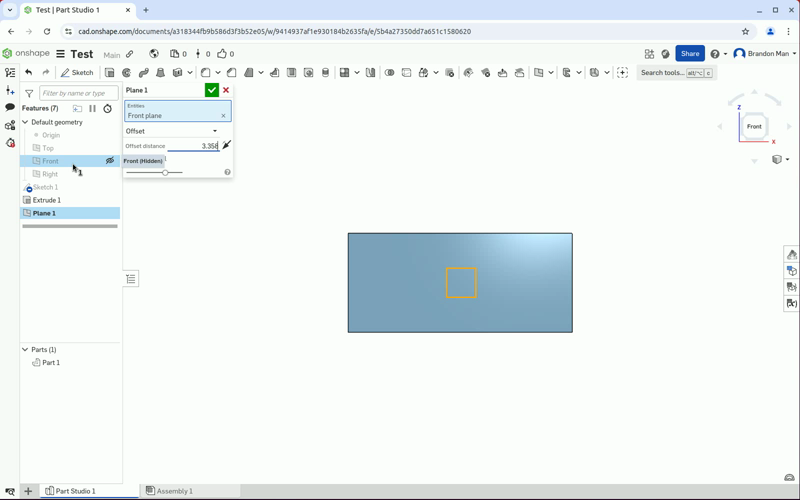
key(enter, 2)
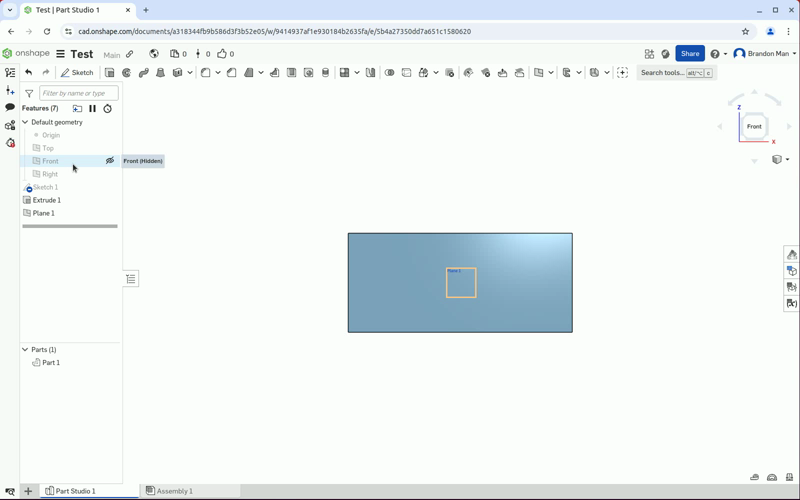
key(shift+s)
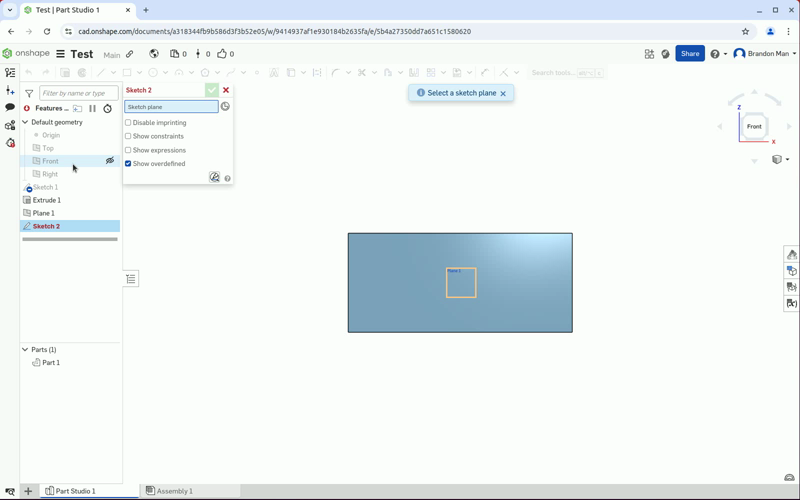
mouse_move(73, 215)
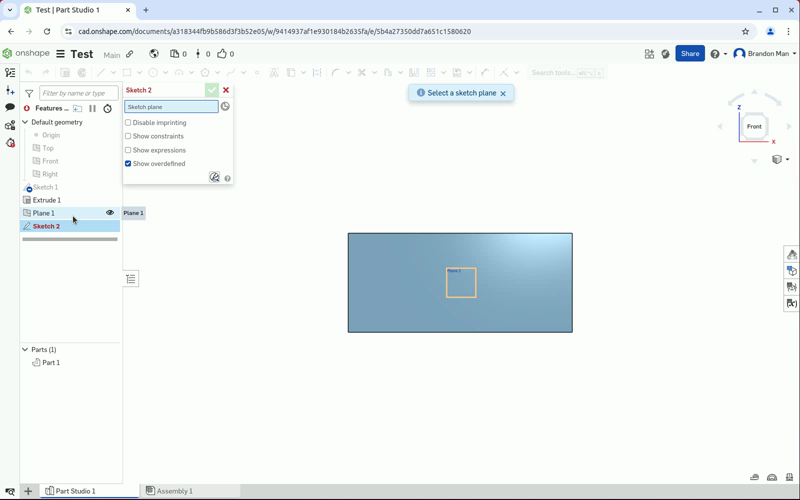
click(73, 215)
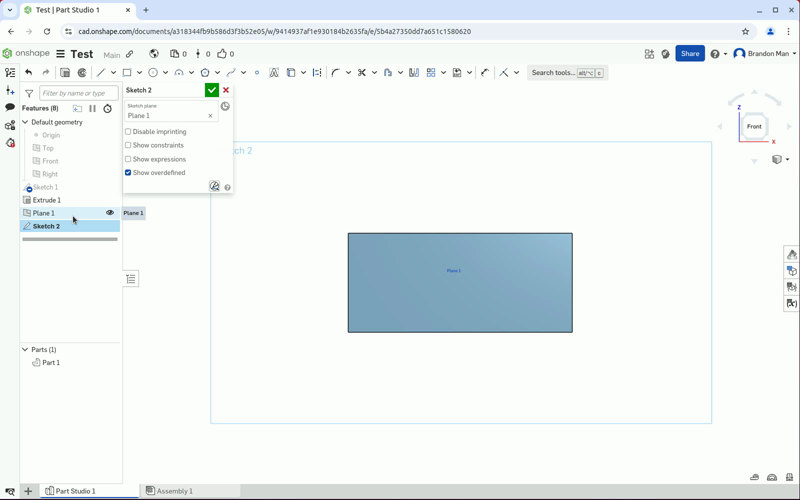
mouse_move(73, 352)
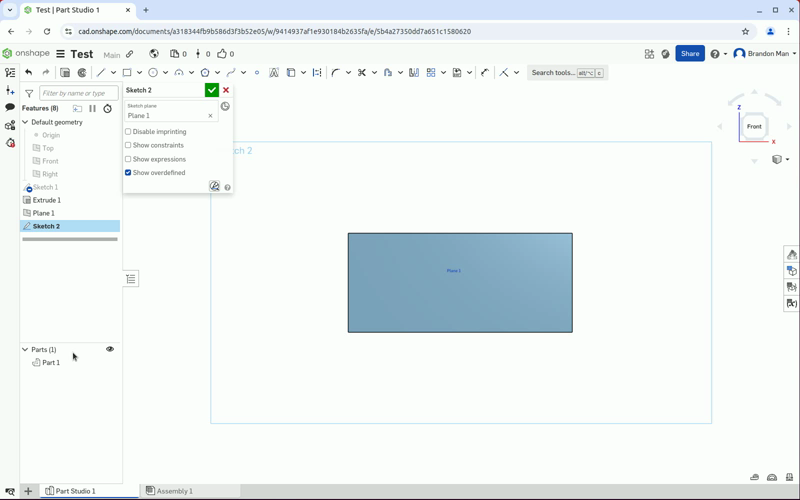
key(y)
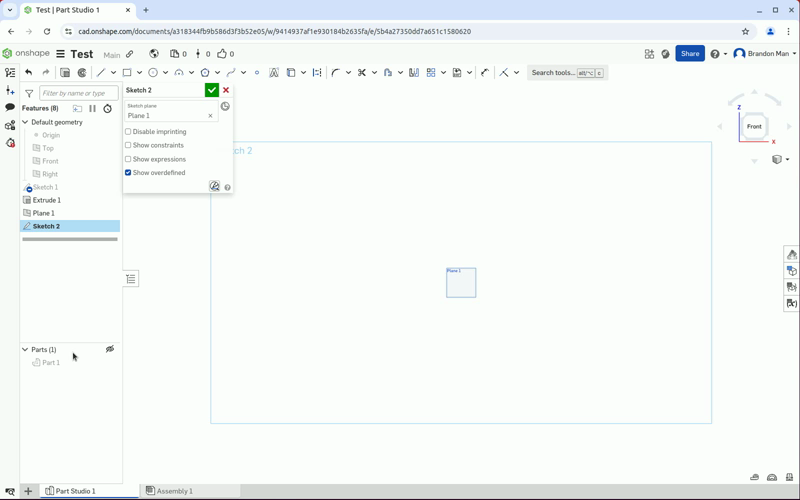
key(l)
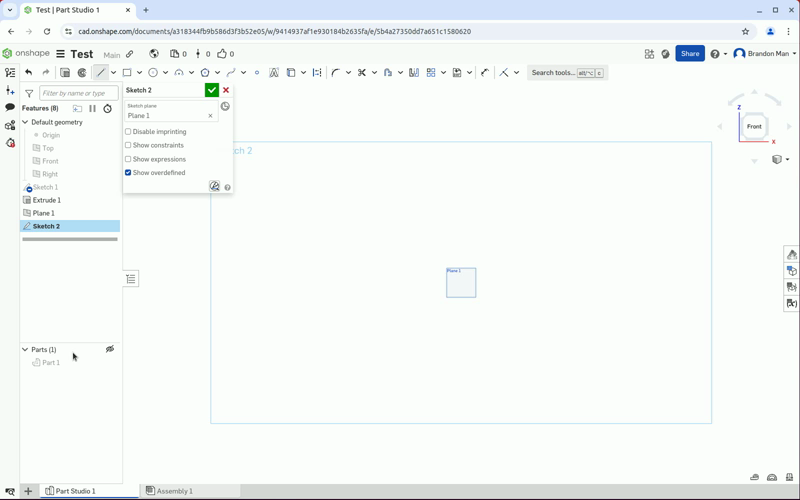
key_down(shift)
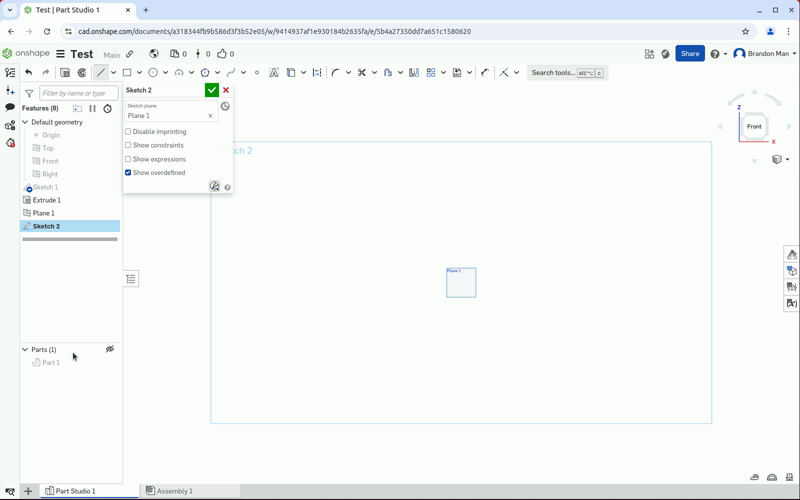
mouse_move(348, 328)
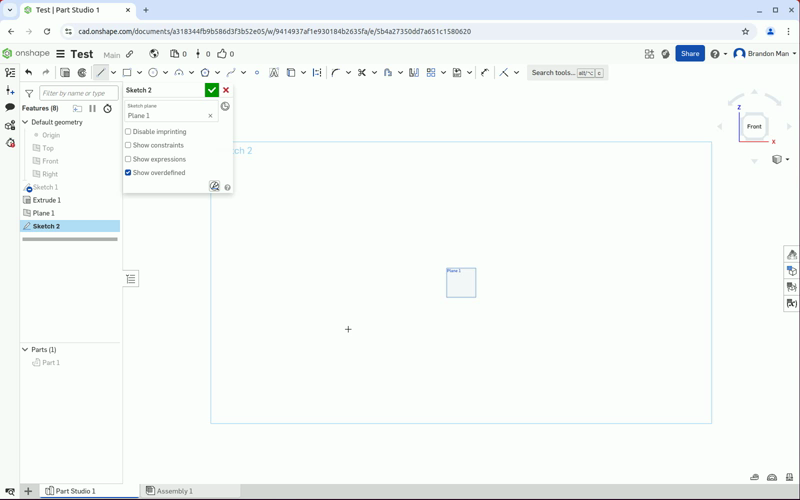
click(348, 328)
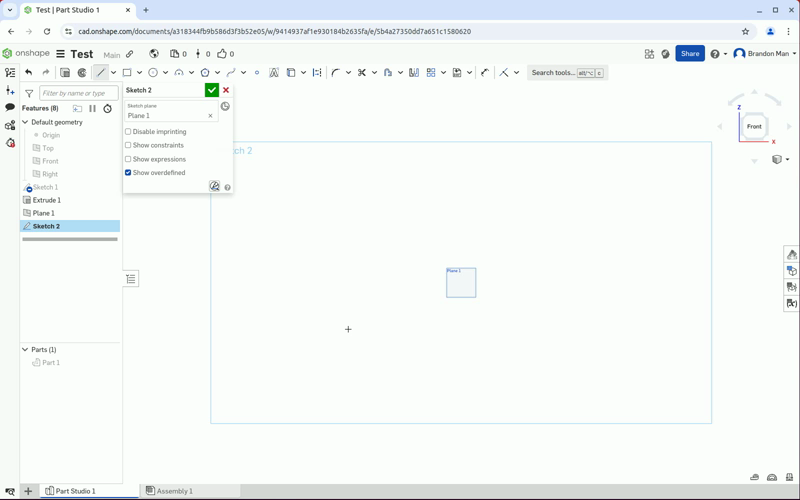
key_up(shift)
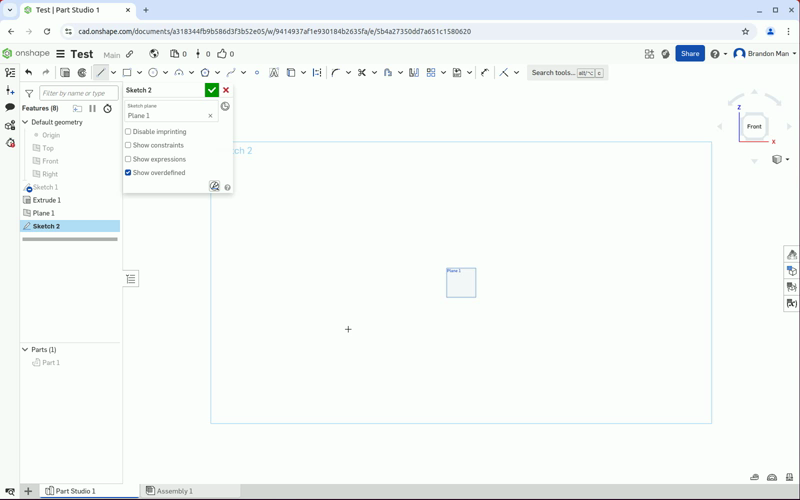
key_down(shift)
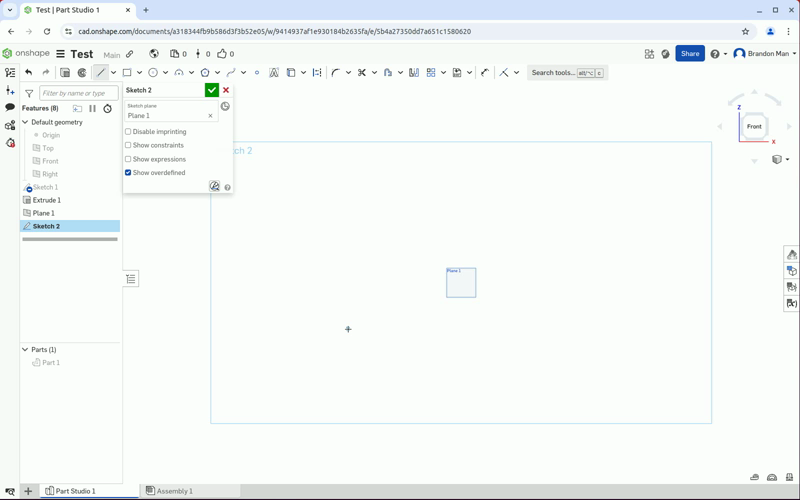
mouse_move(572, 328)
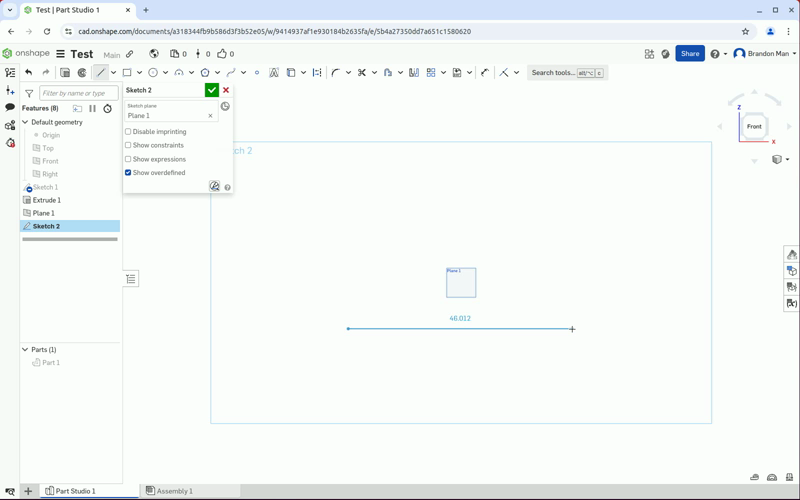
click(572, 328)
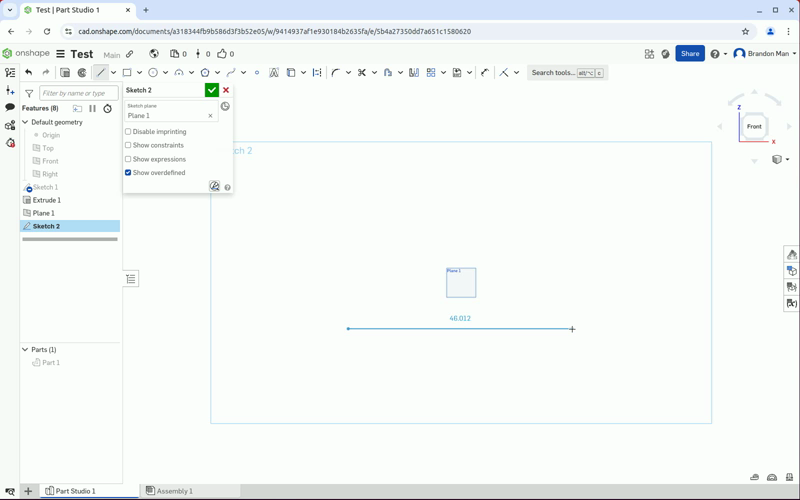
key_up(shift)
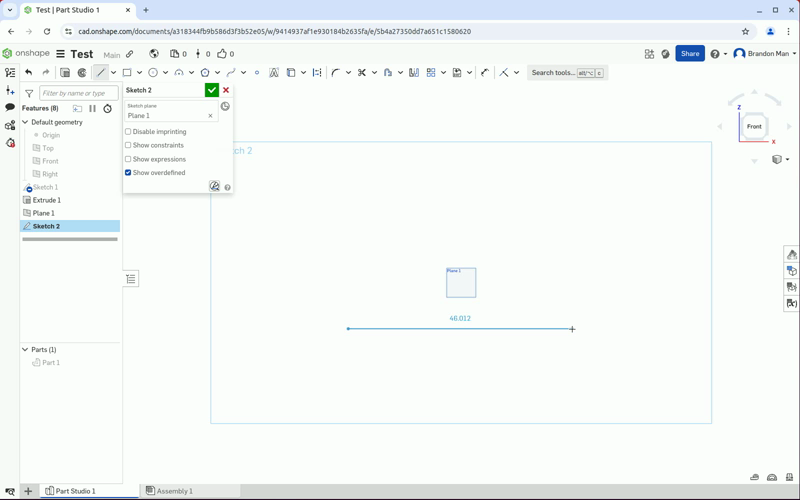
key_down(shift)
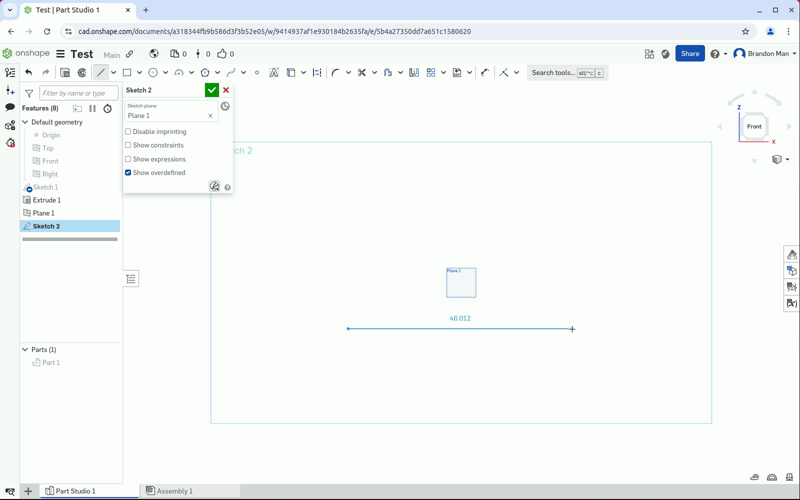
mouse_move(589, 328)
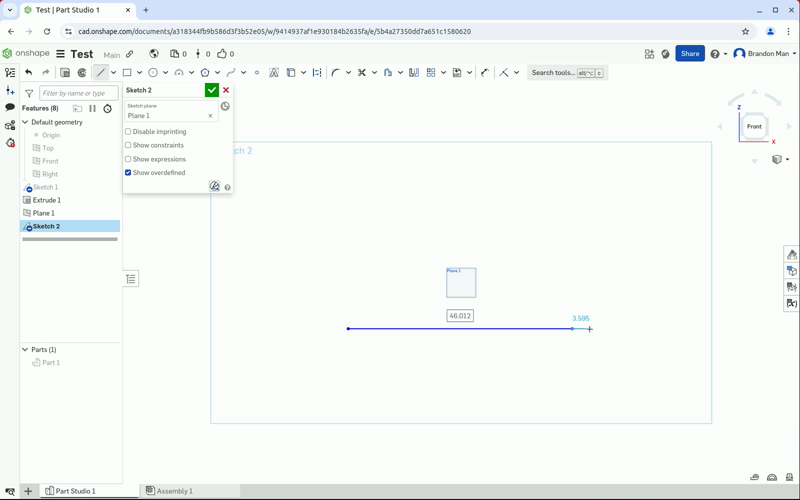
mouse_move(572, 324)
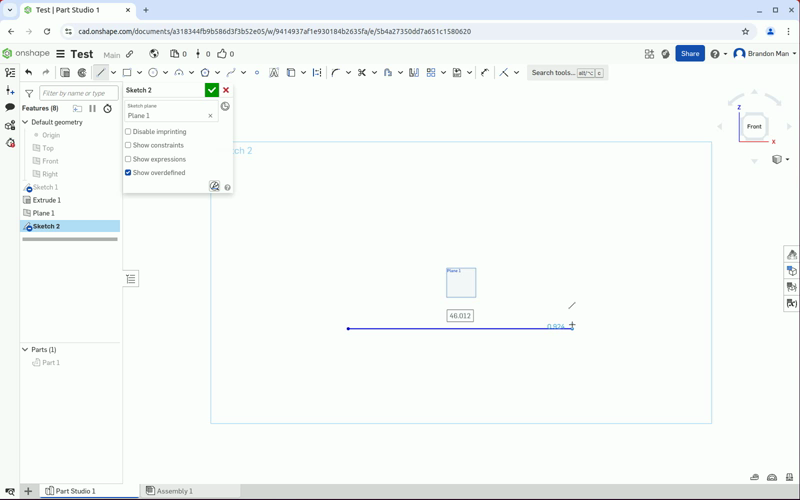
scroll(6)
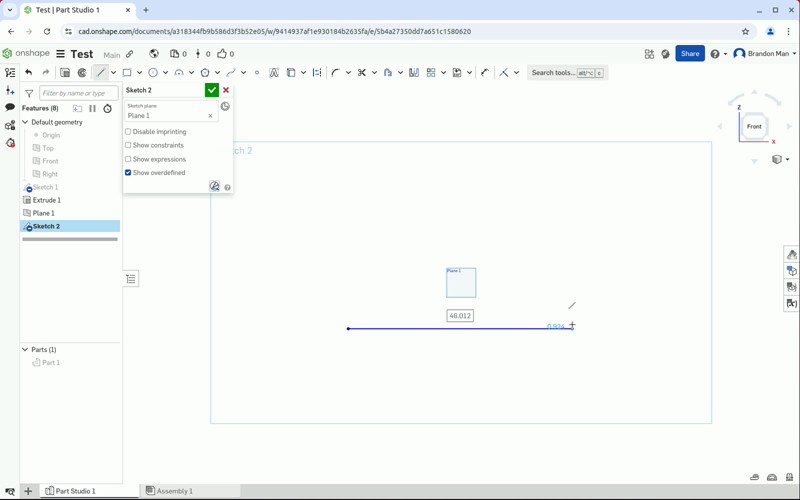
scroll(6)
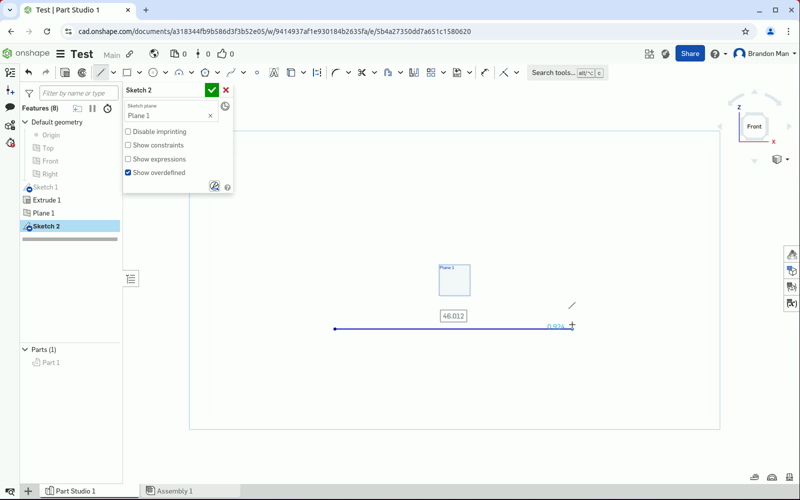
scroll(6)
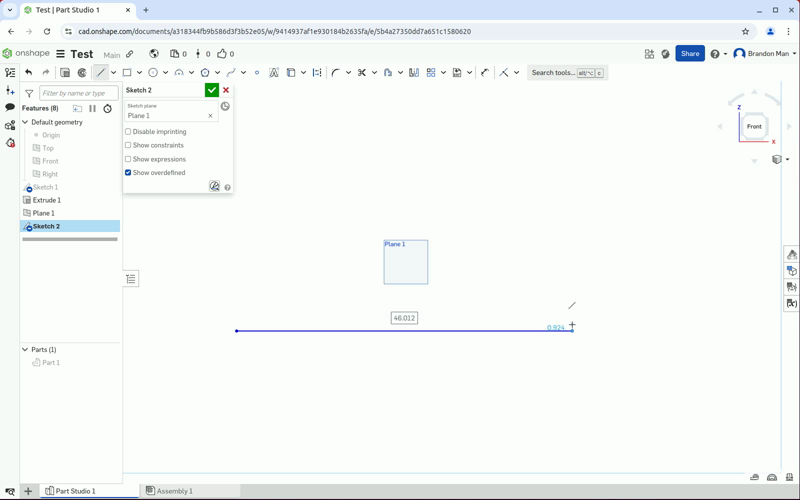
scroll(6)
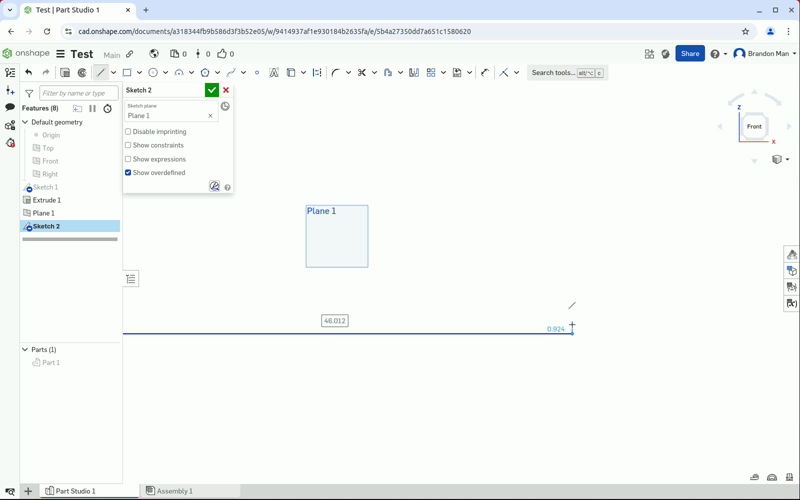
scroll(6)
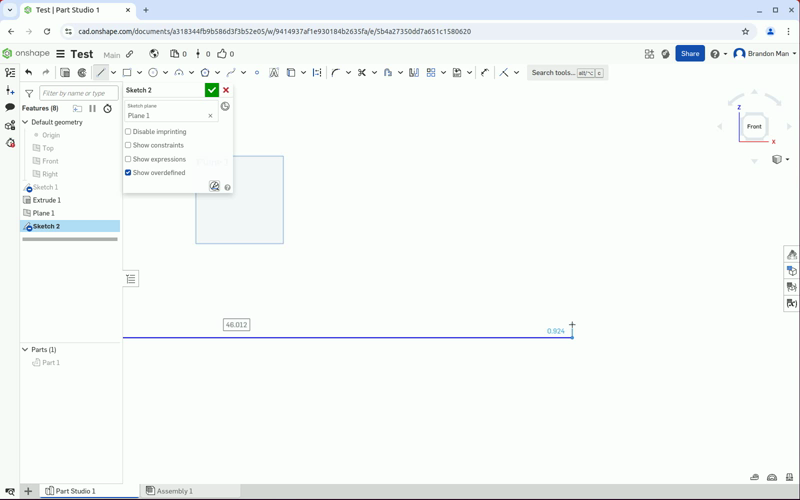
scroll(6)
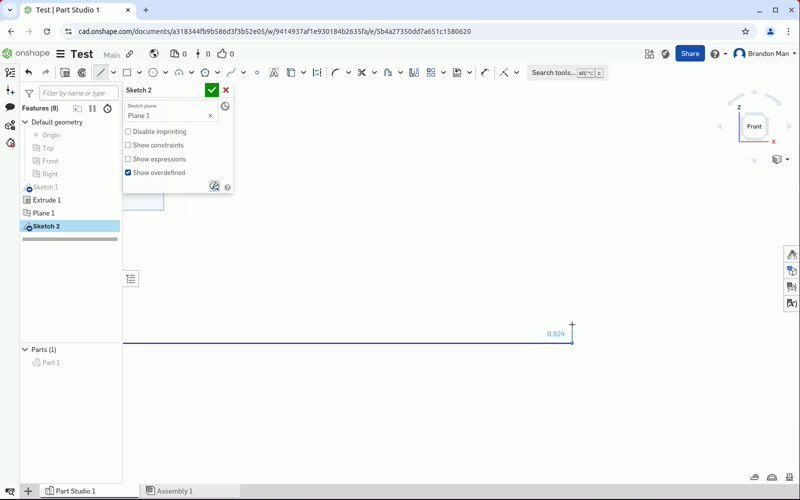
scroll(6)
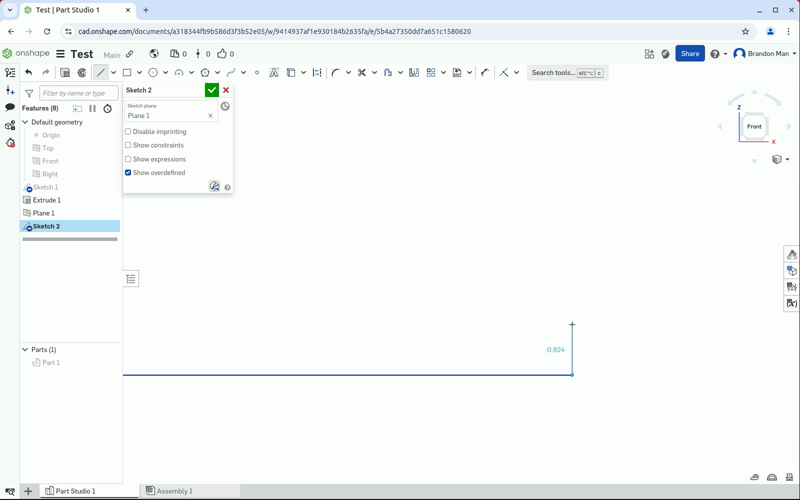
click(572, 324)
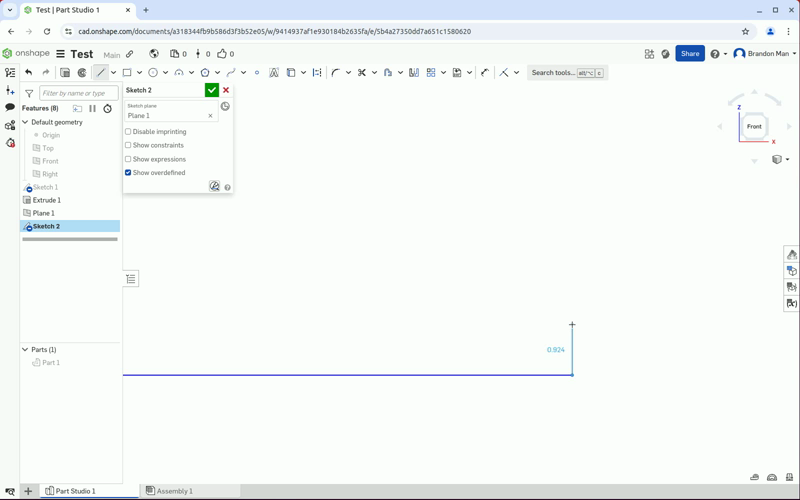
scroll(-6)
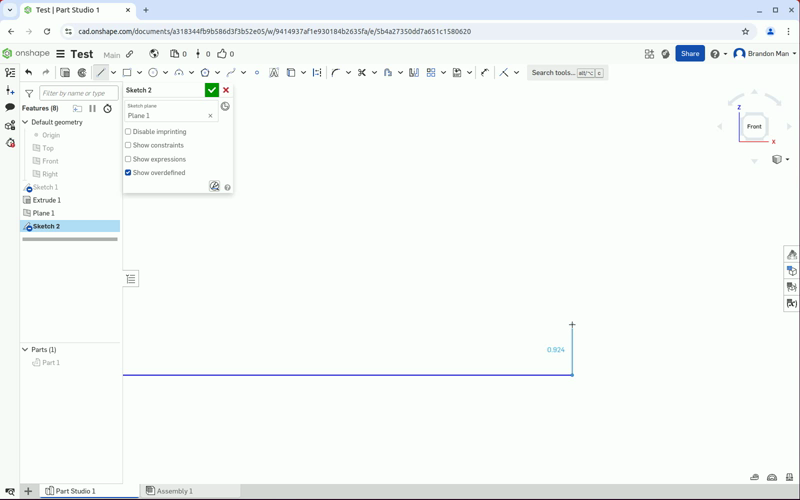
scroll(-6)
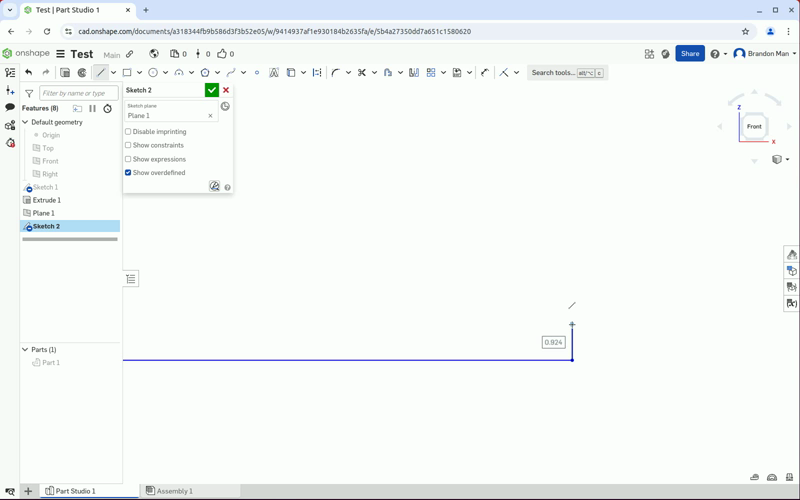
scroll(-6)
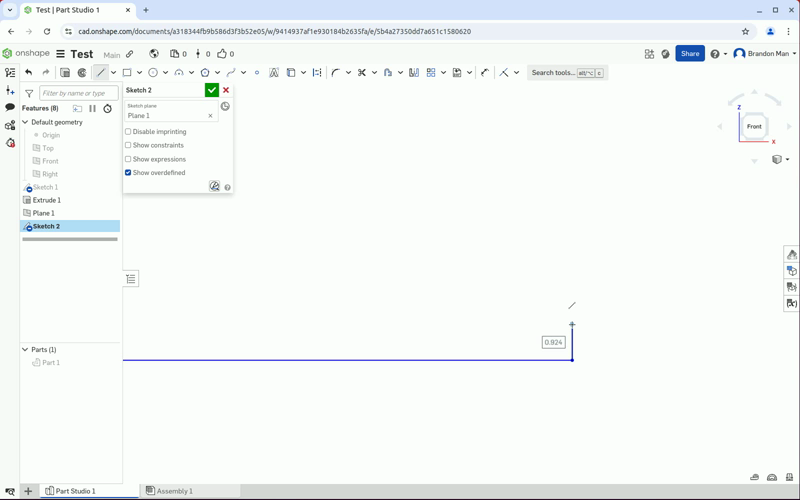
scroll(-6)
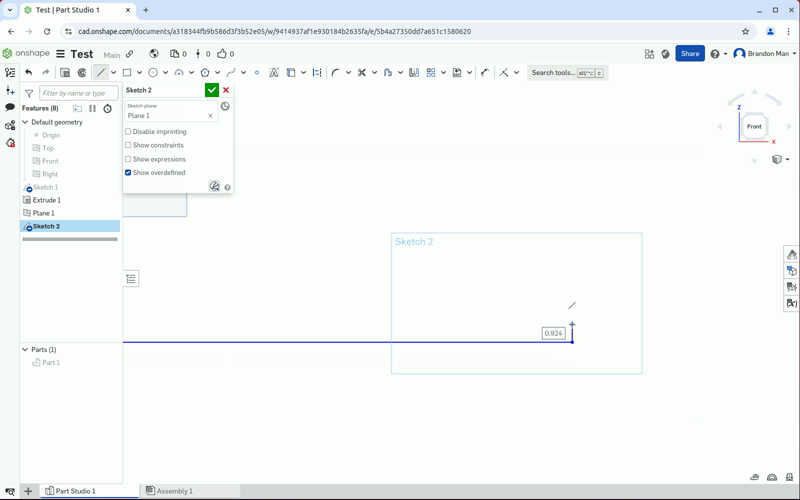
scroll(-6)
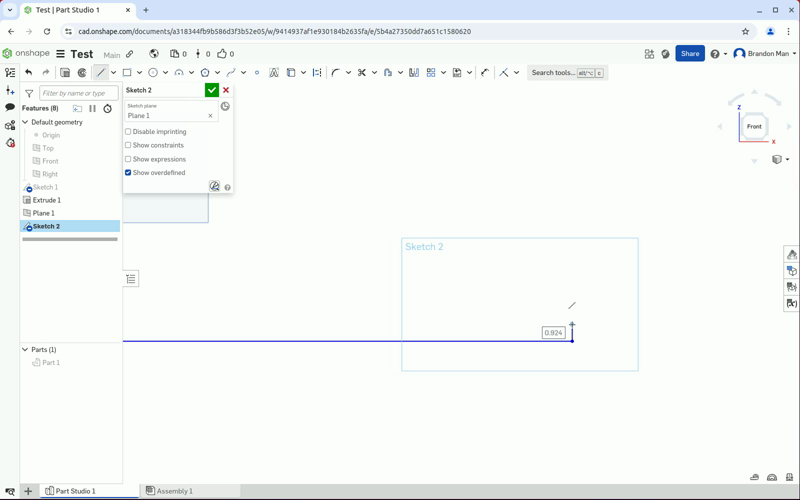
scroll(-6)
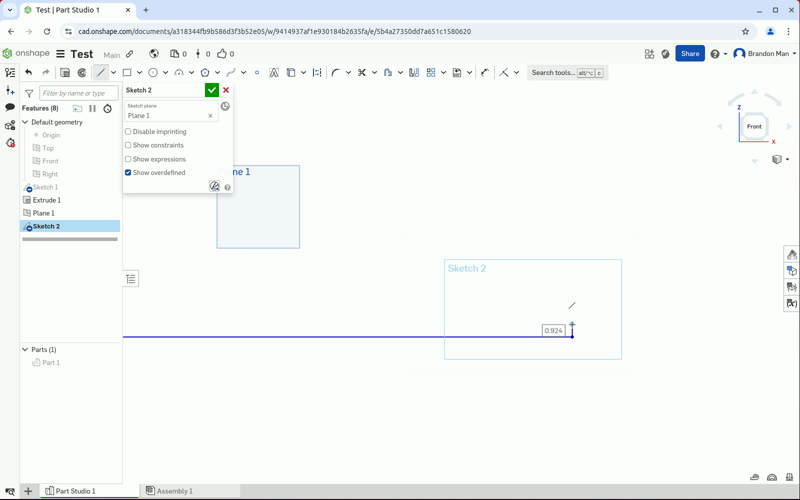
scroll(-6)
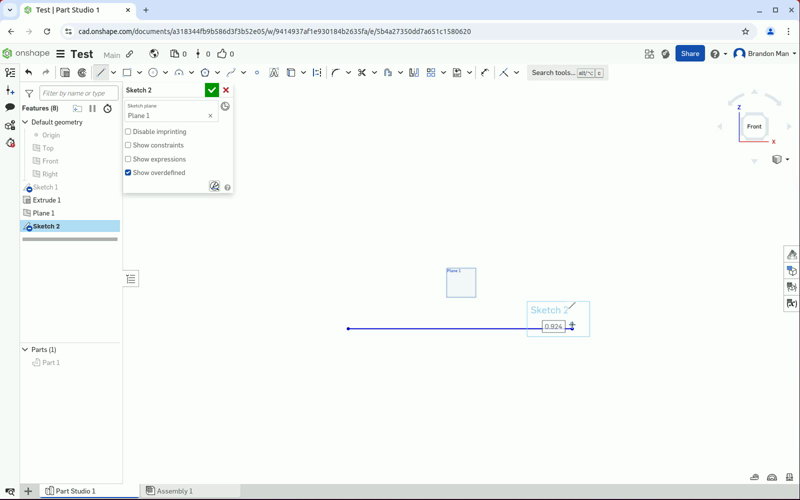
key_up(shift)
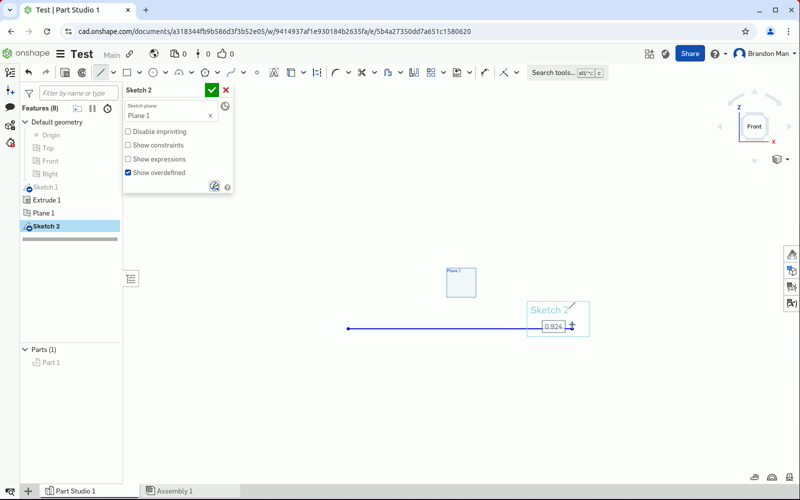
key_down(shift)
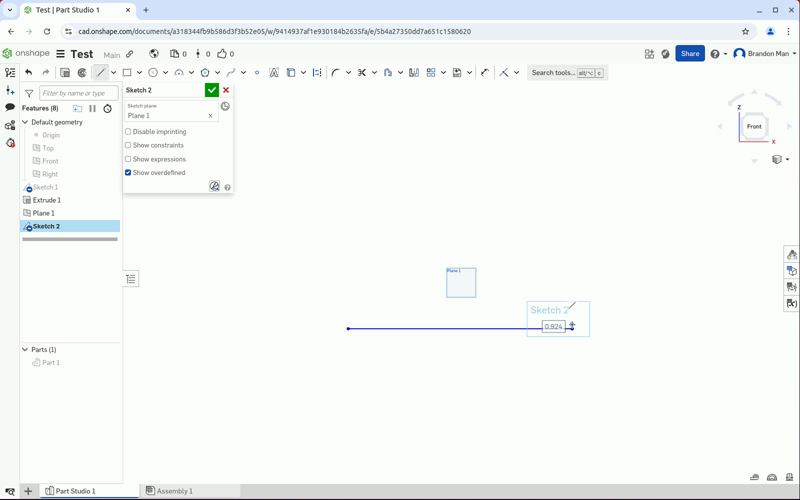
mouse_move(348, 324)
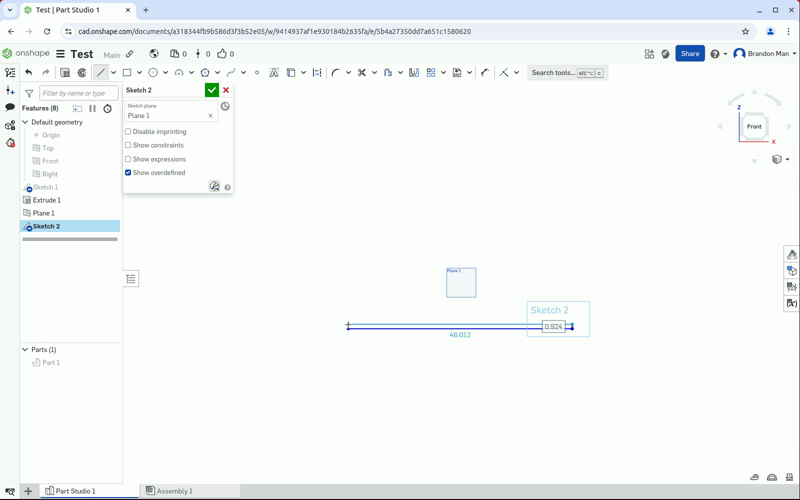
click(348, 324)
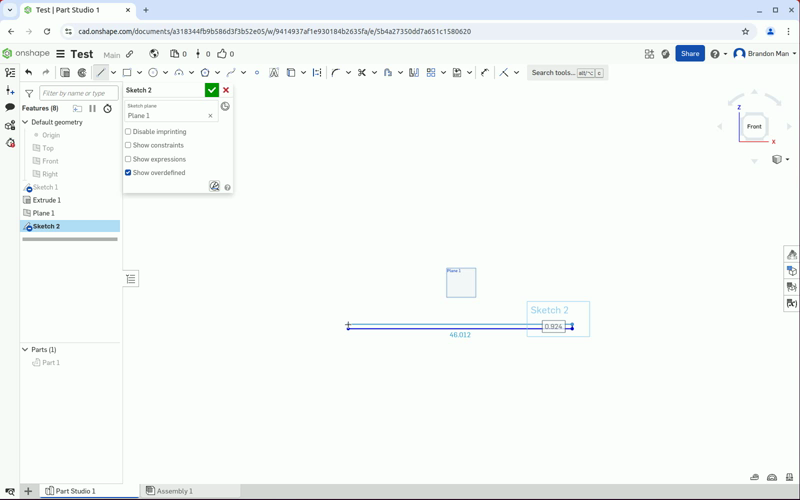
key_up(shift)
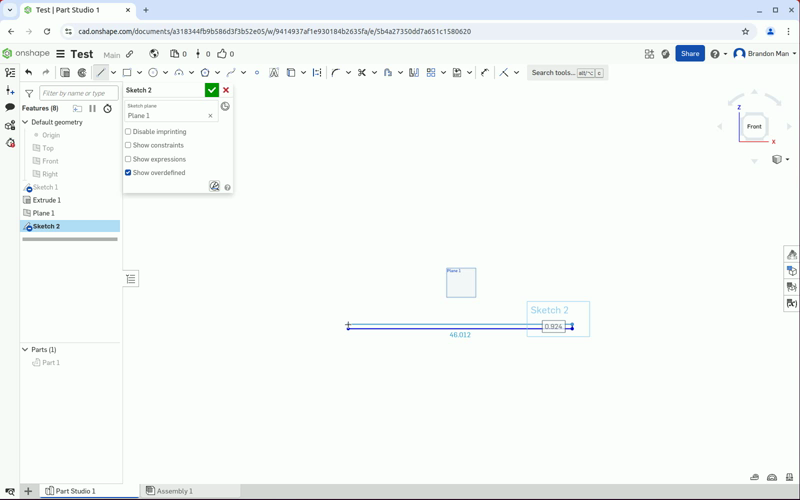
mouse_move(378, 324)
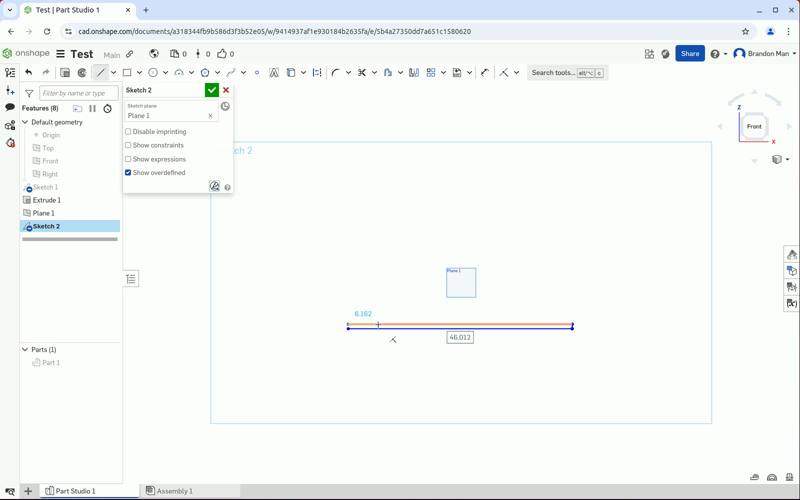
key_down(shift)
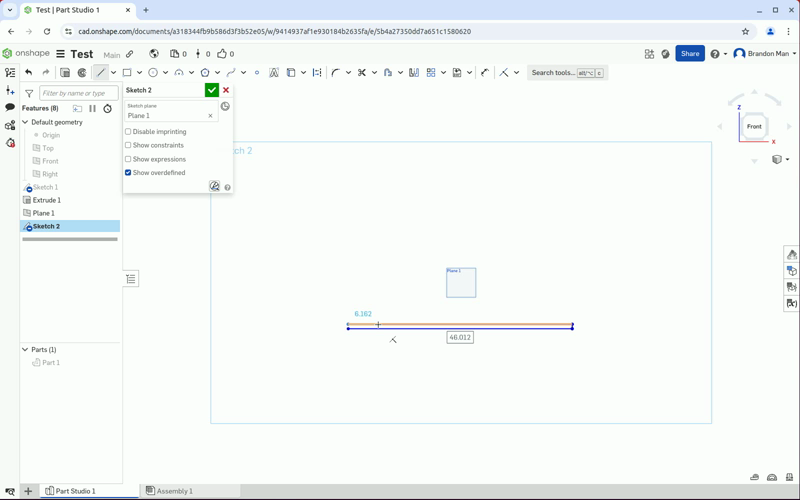
mouse_move(348, 328)
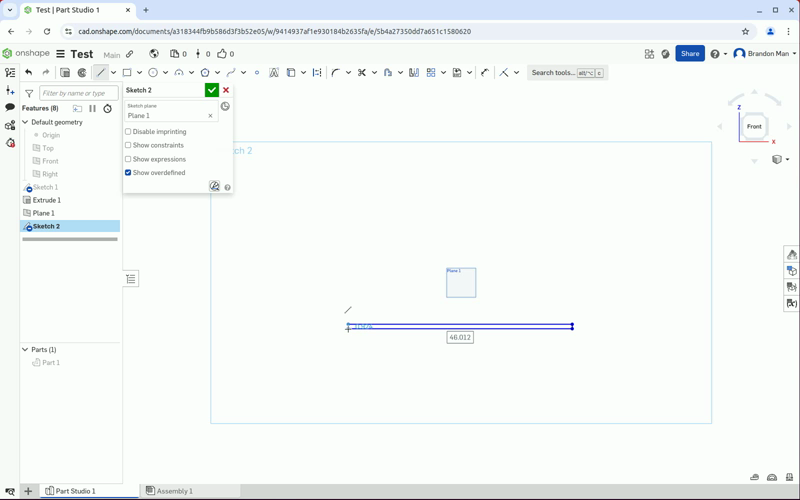
scroll(6)
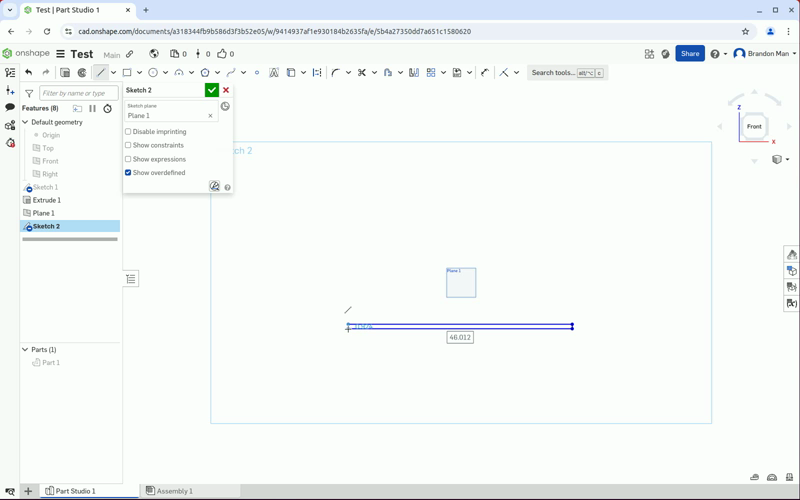
scroll(6)
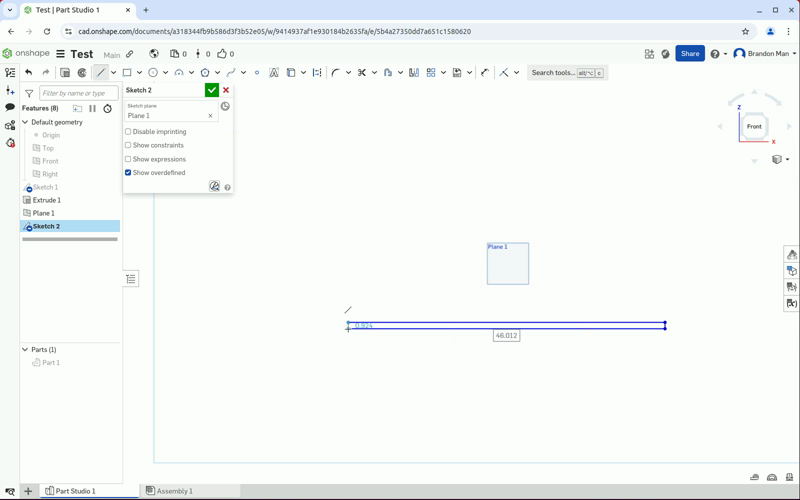
scroll(6)
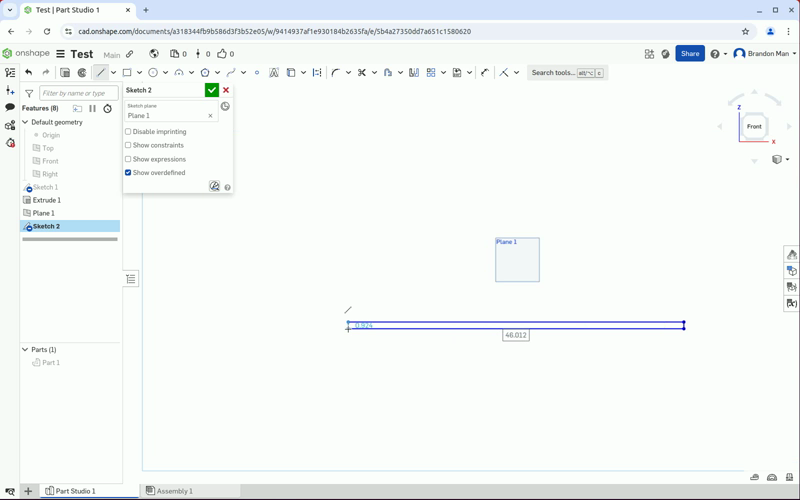
scroll(6)
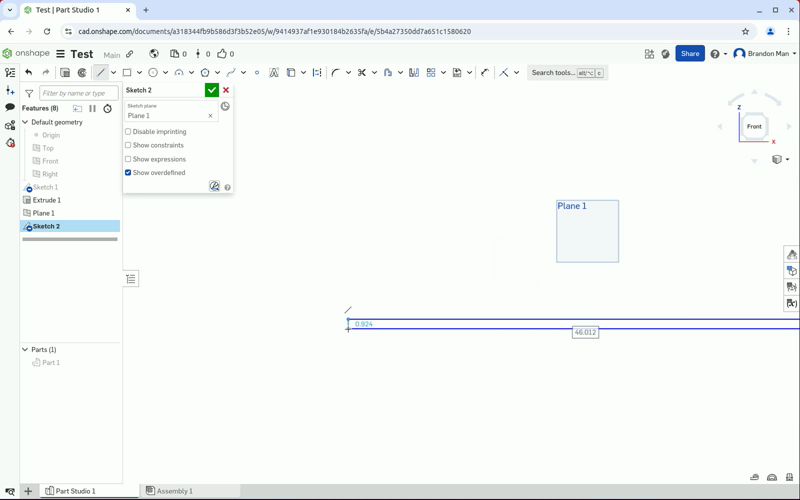
scroll(6)
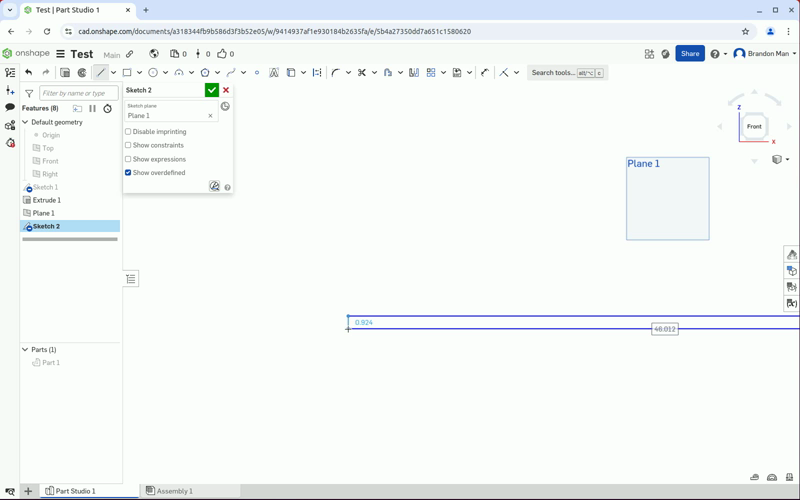
scroll(6)
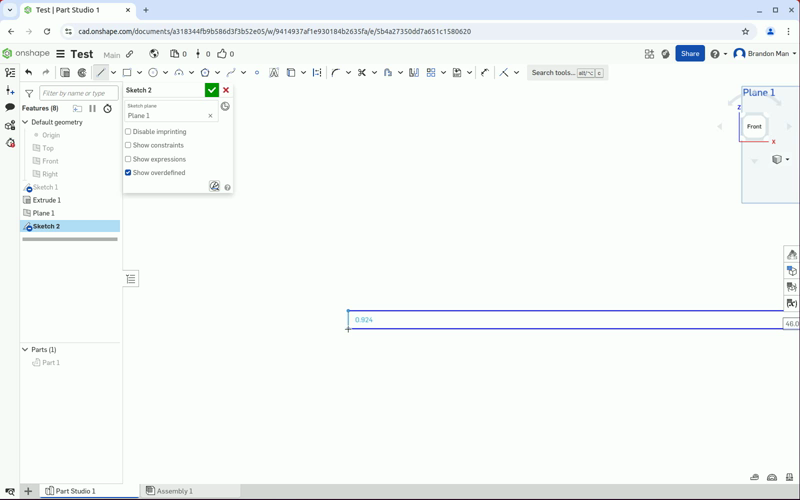
scroll(6)
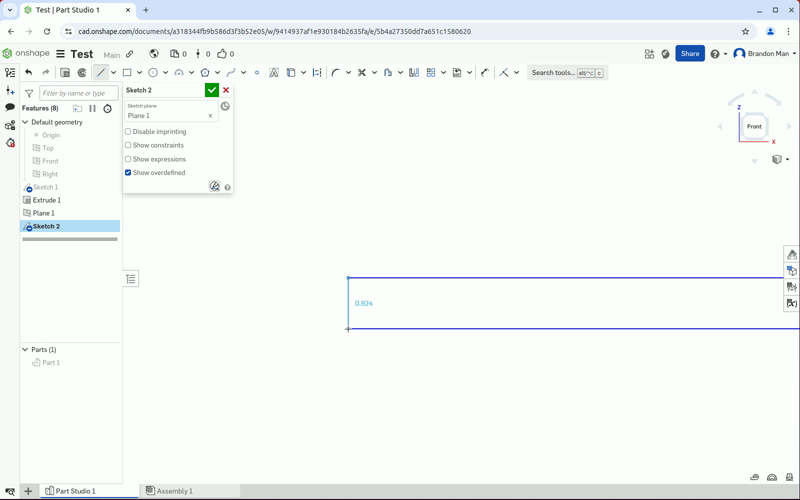
key_up(shift)
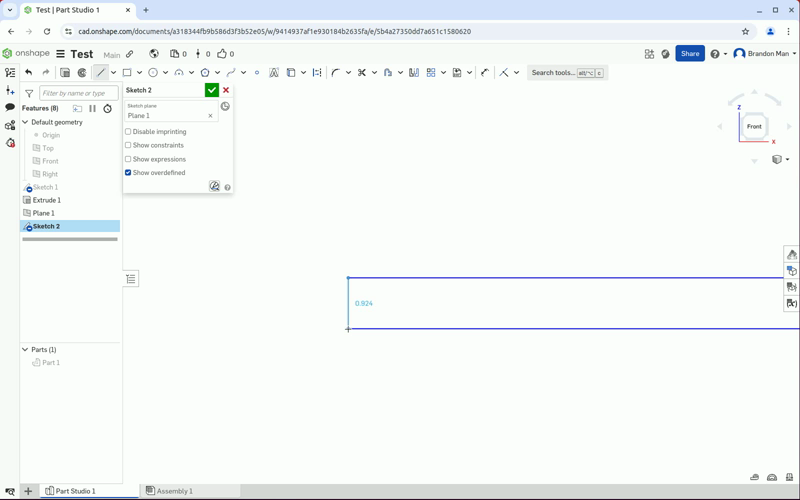
click(348, 328)
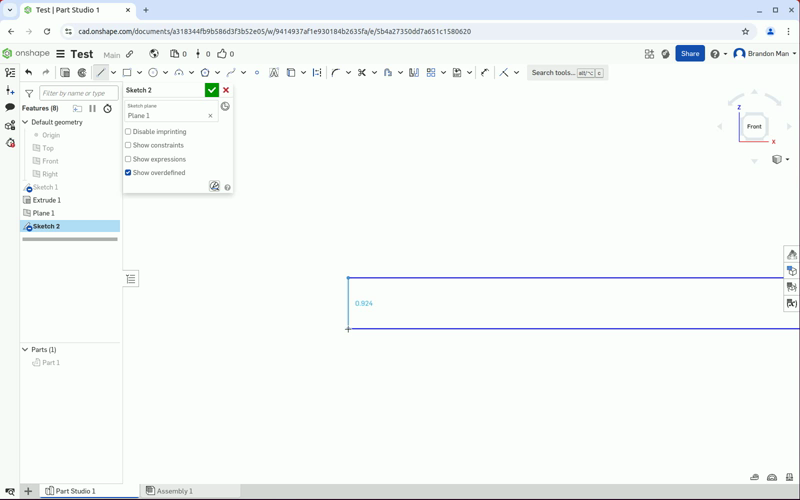
scroll(-6)
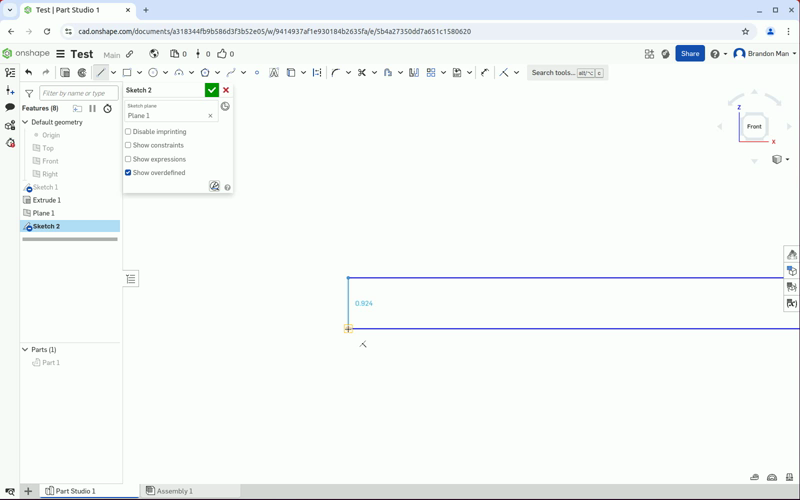
scroll(-6)
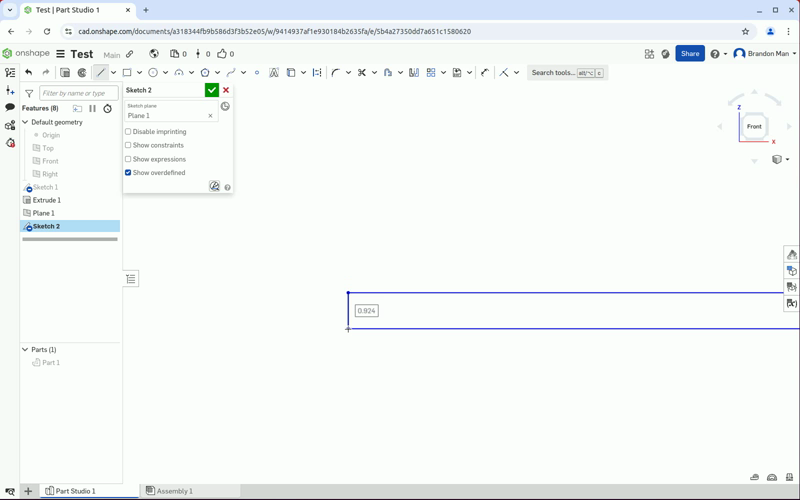
scroll(-6)
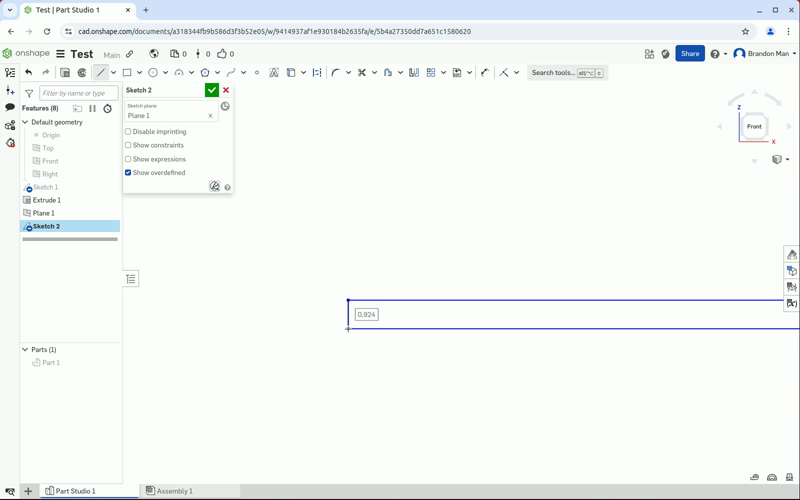
scroll(-6)
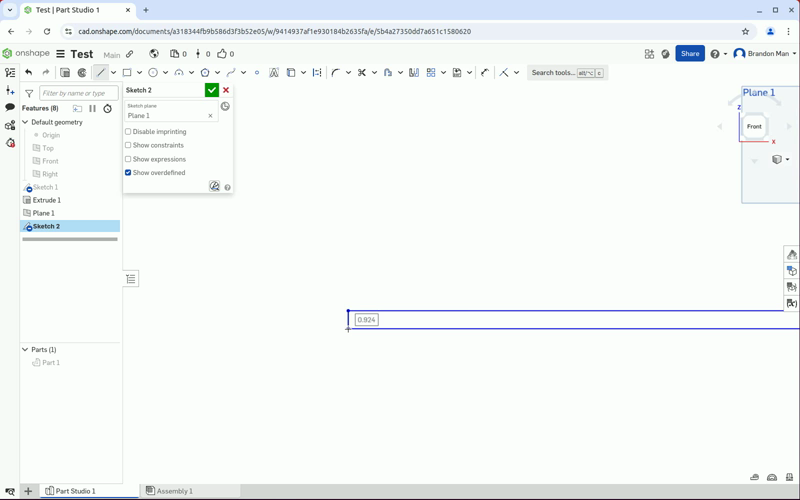
scroll(-6)
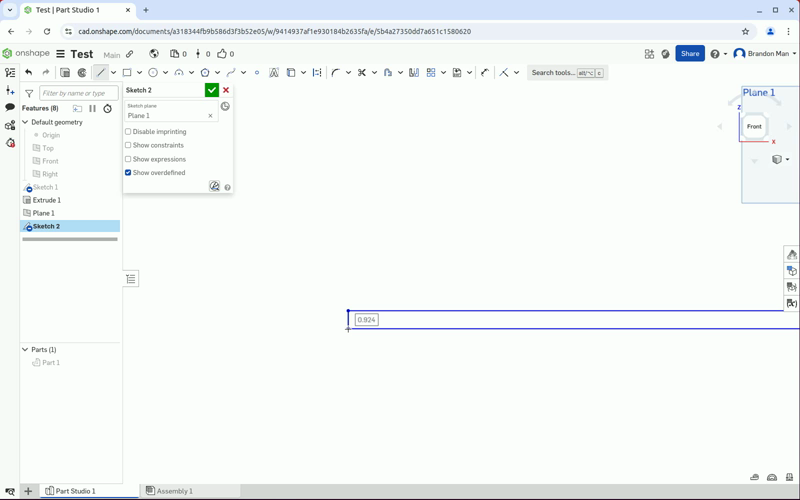
scroll(-6)
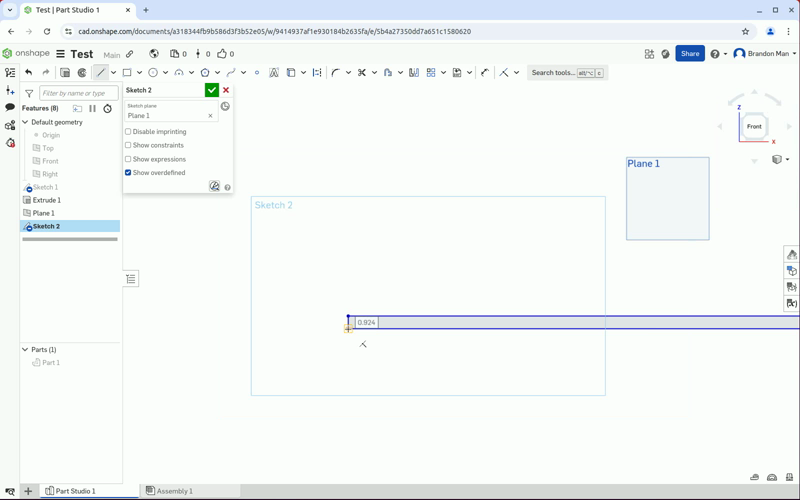
scroll(-6)
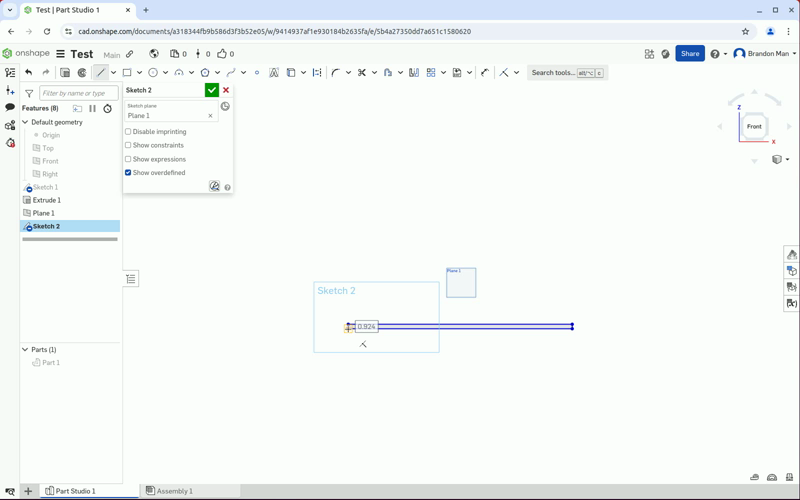
key(esc)
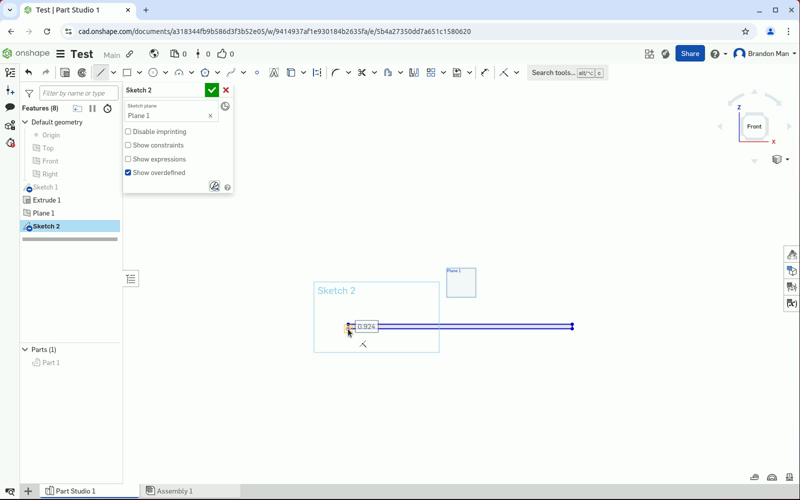
mouse_move(368, 326)
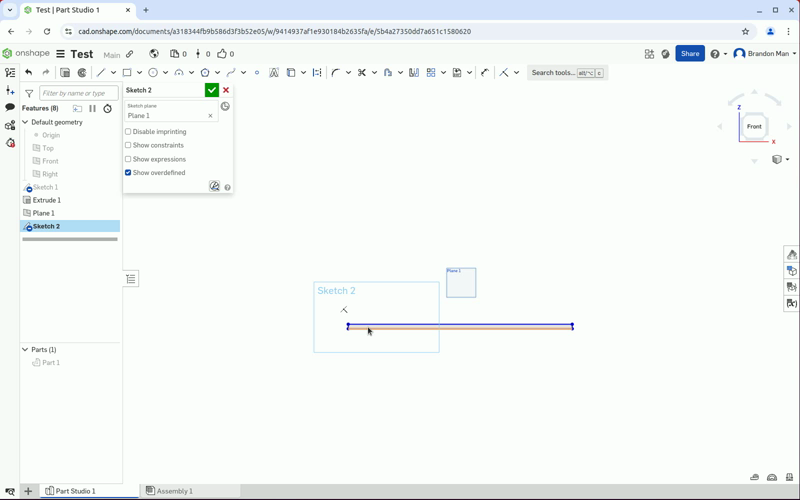
scroll(6)
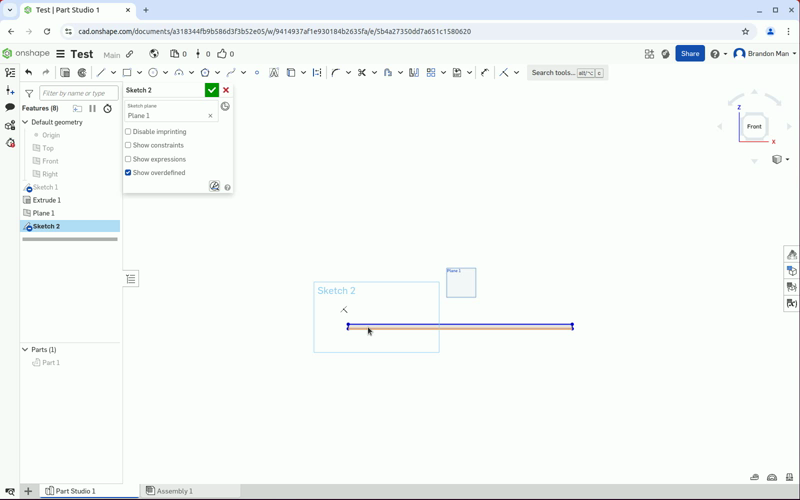
scroll(6)
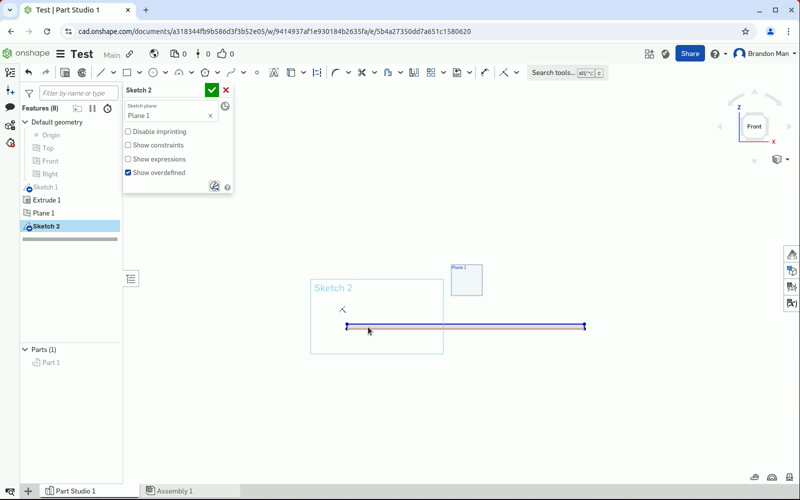
scroll(6)
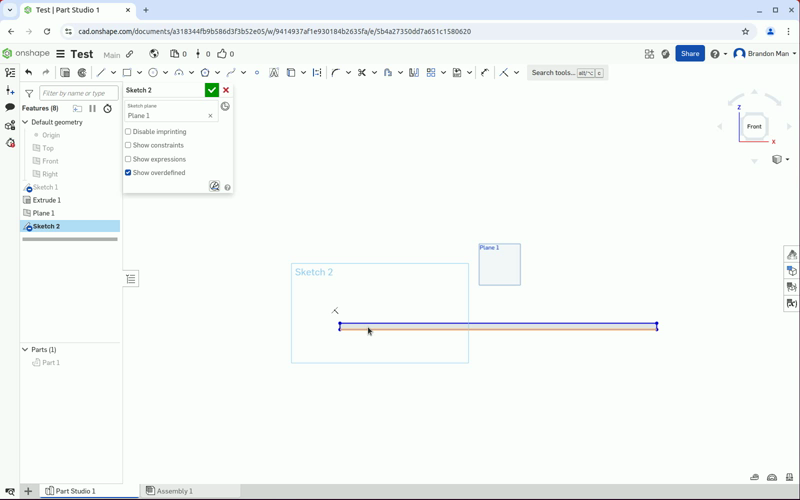
scroll(6)
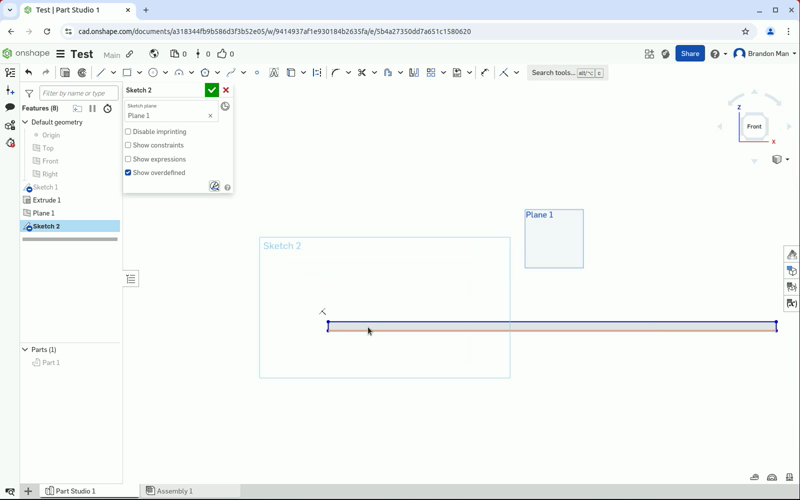
scroll(6)
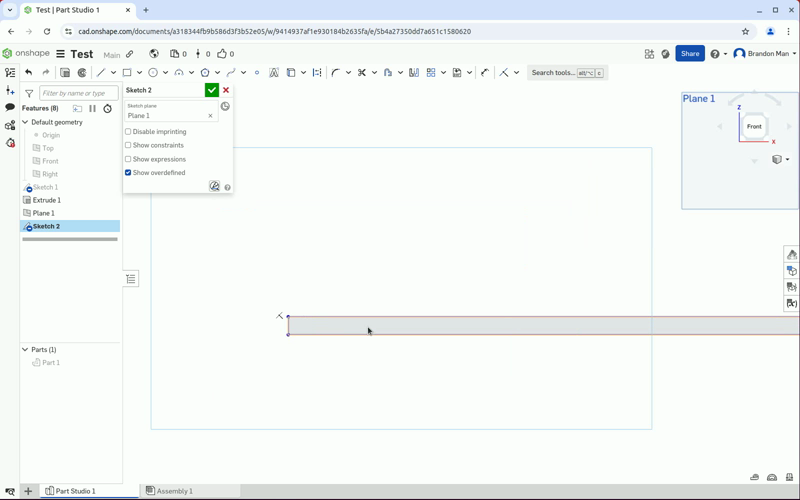
scroll(6)
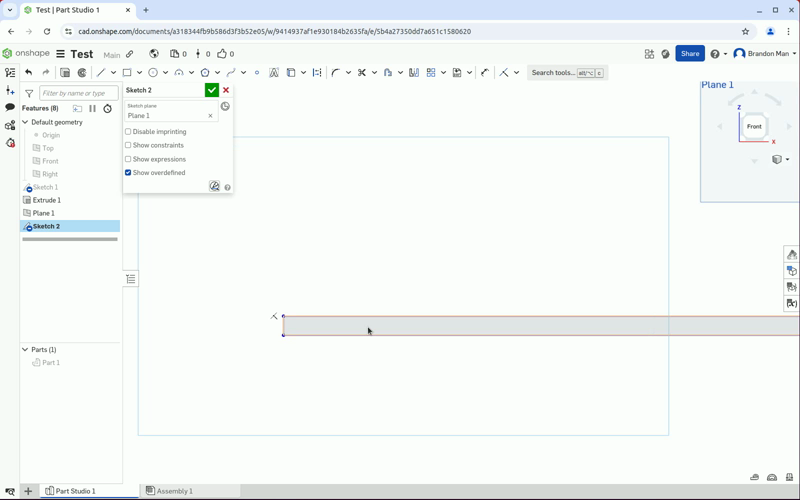
scroll(6)
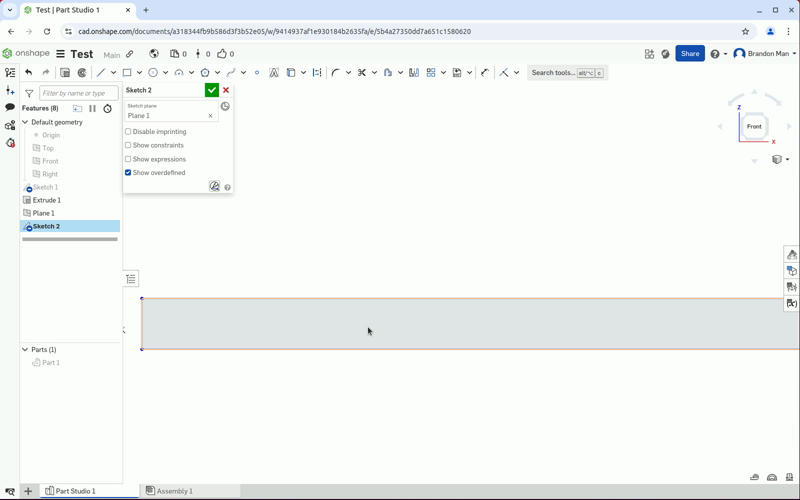
click(368, 326)
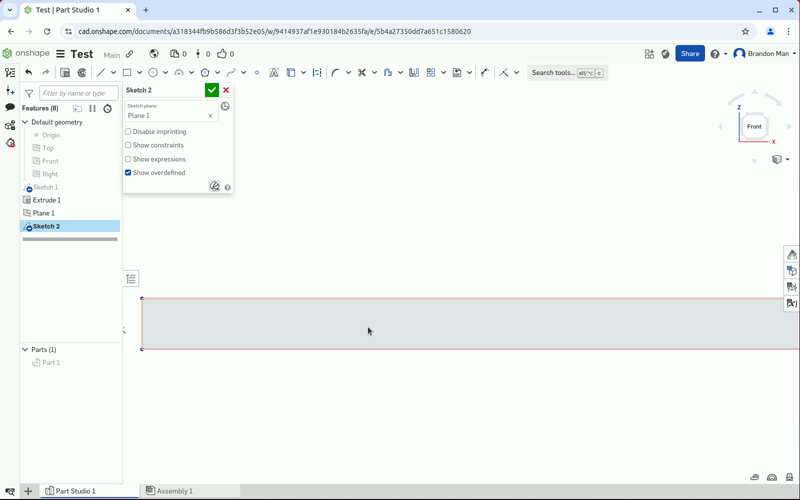
scroll(-6)
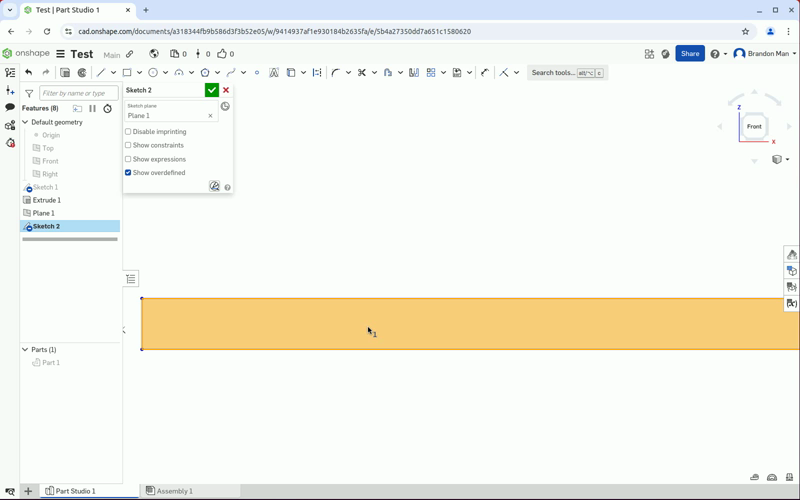
scroll(-6)
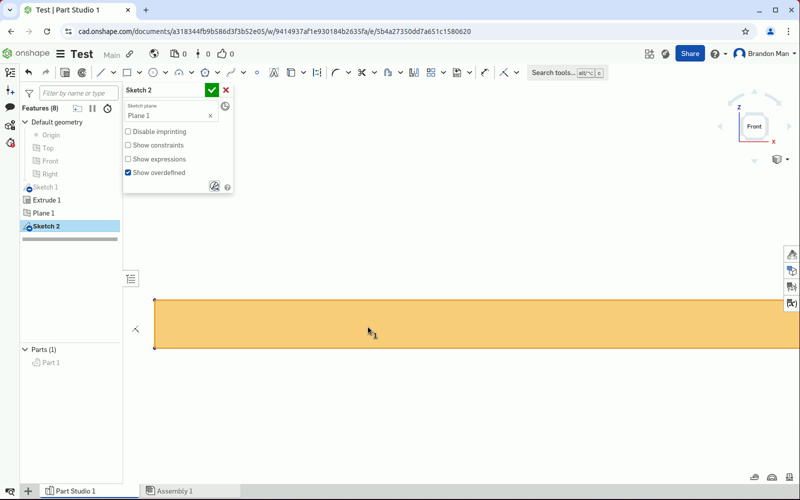
scroll(-6)
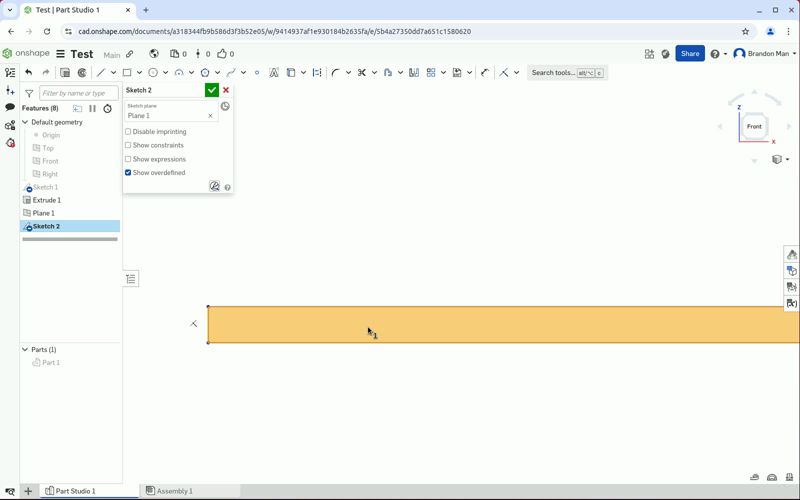
scroll(-6)
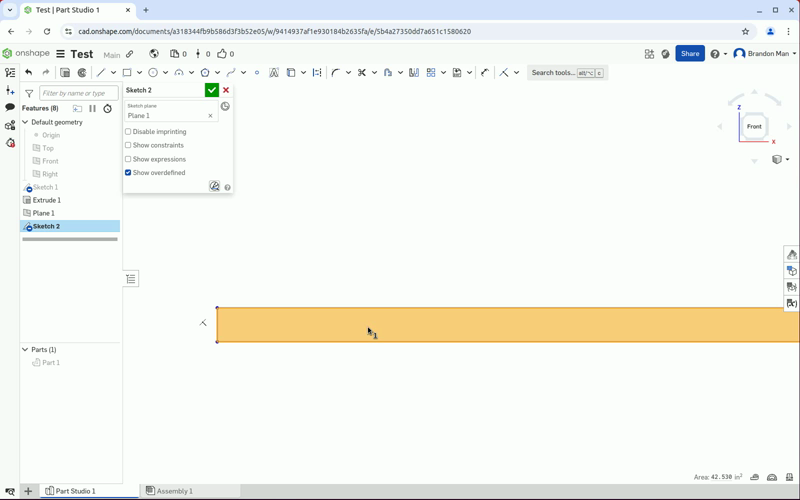
scroll(-6)
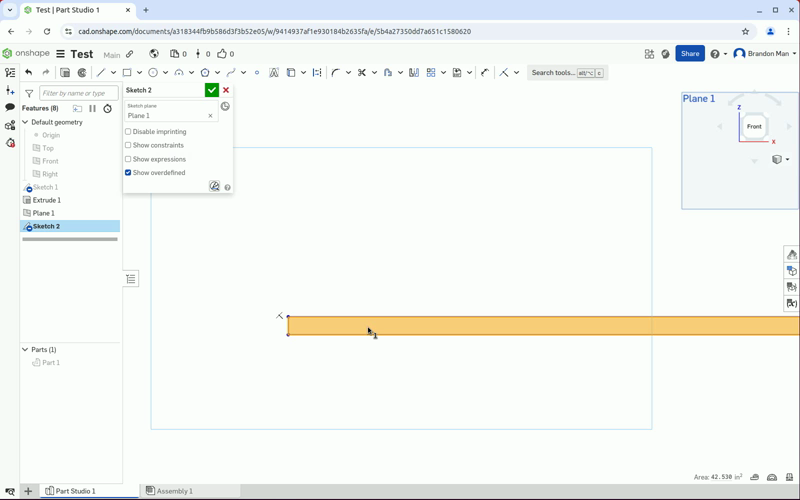
scroll(-6)
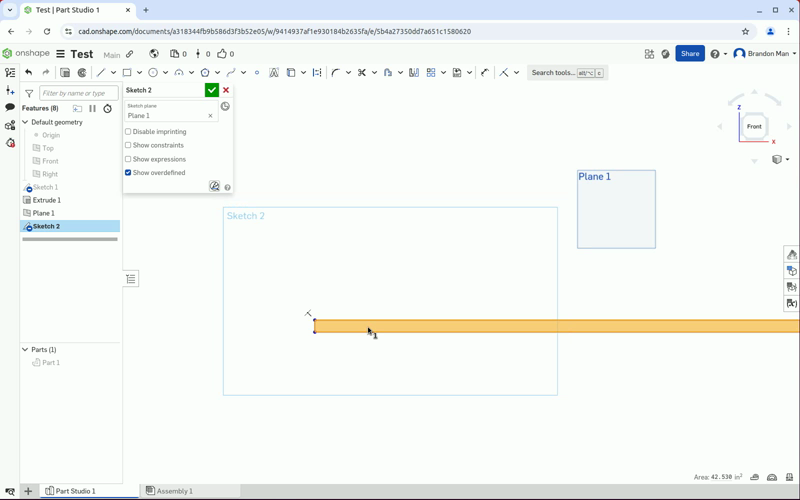
scroll(-6)
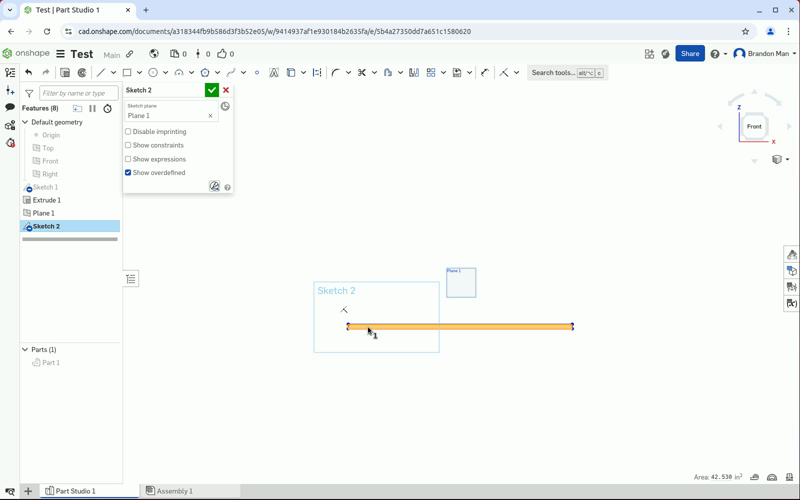
mouse_move(73, 352)
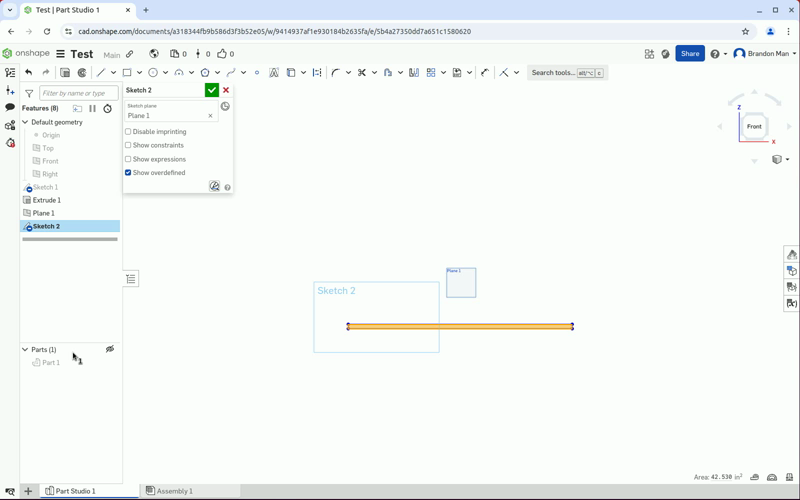
key(shift+y)
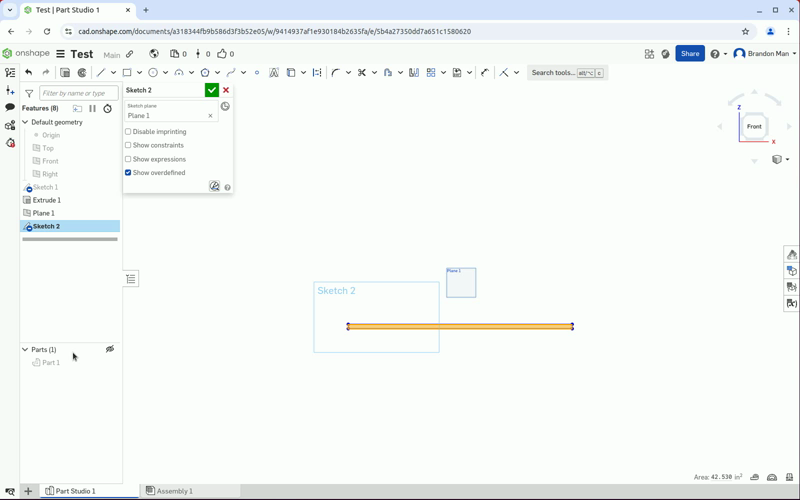
key(shift+e)
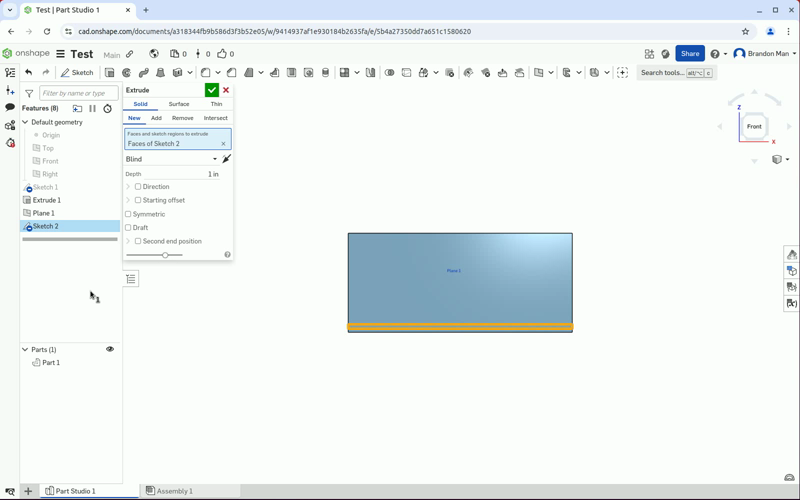
mouse_move(143, 106)
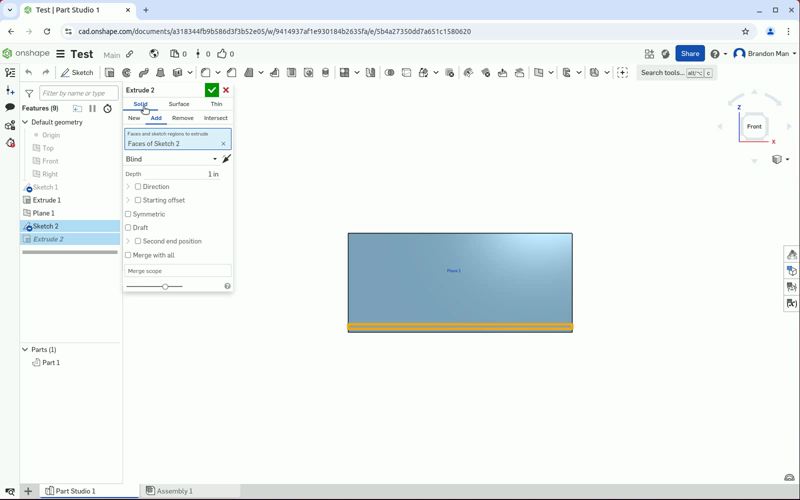
click(143, 106)
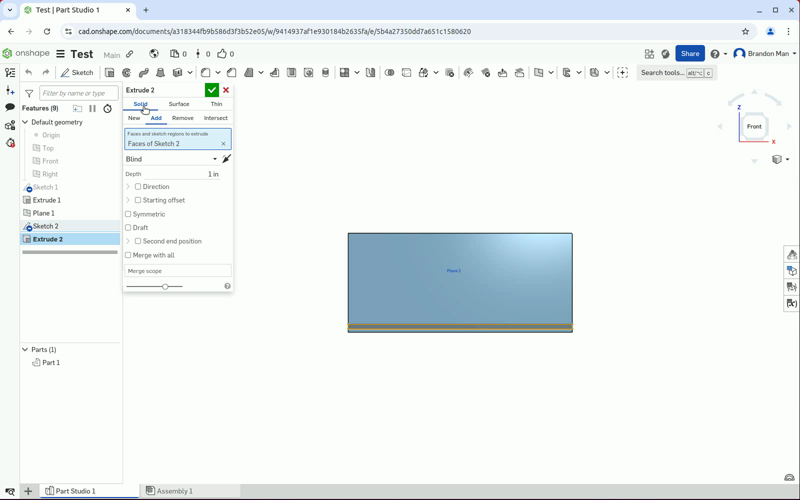
mouse_move(186, 120)
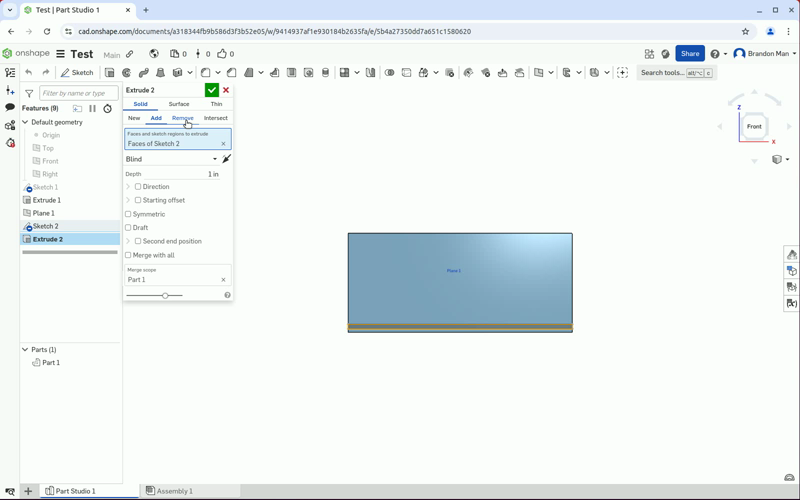
click(186, 120)
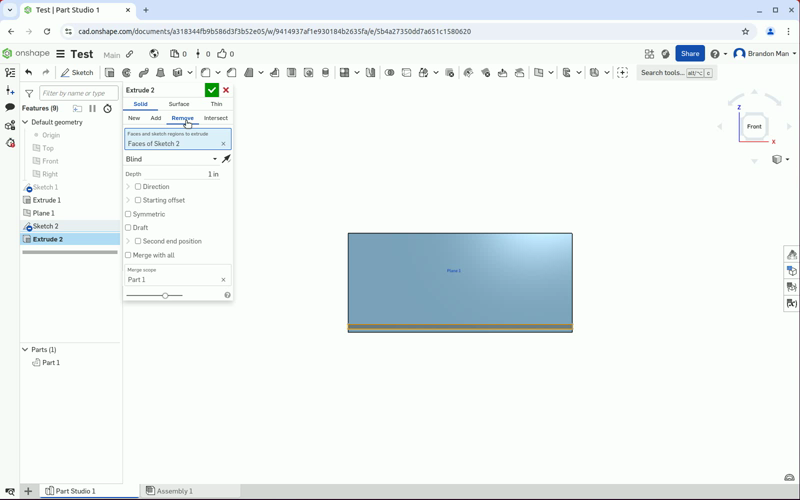
key(tab, 4)
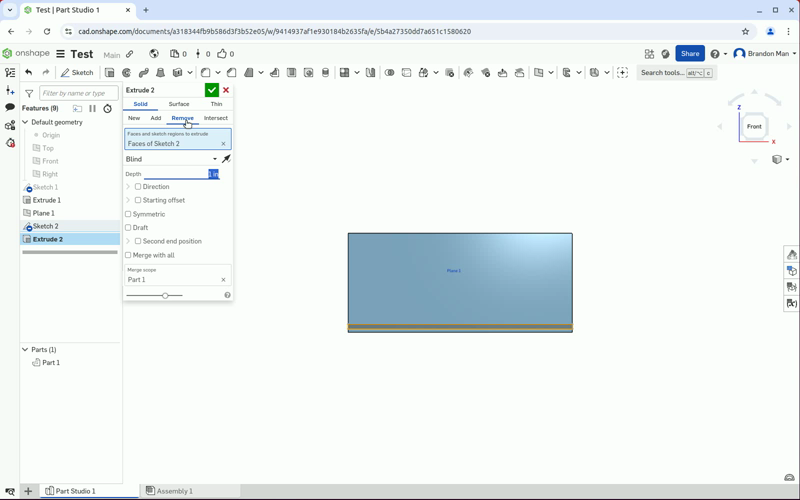
text(0.481)
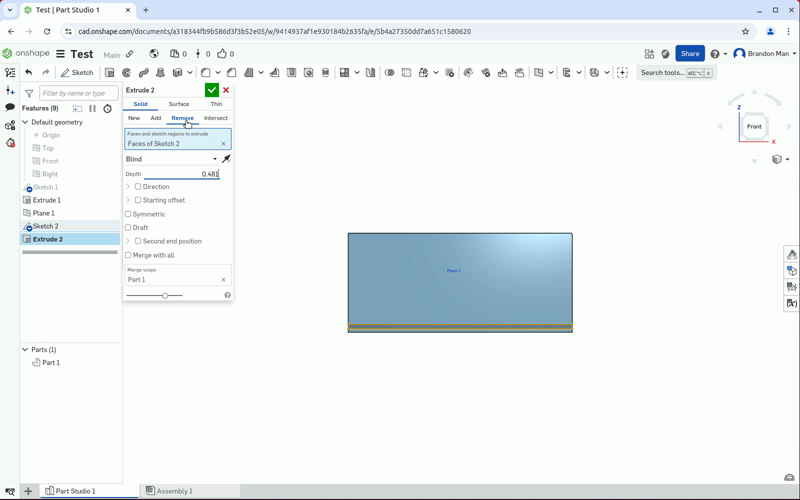
key(tab, 6)
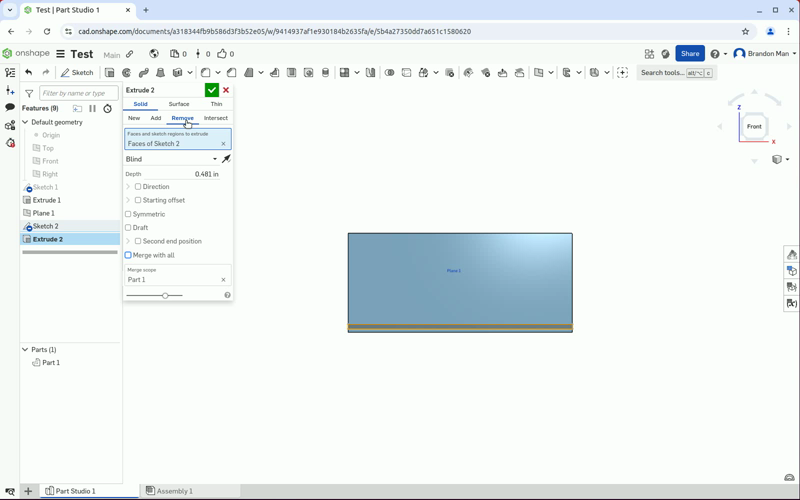
key(space)
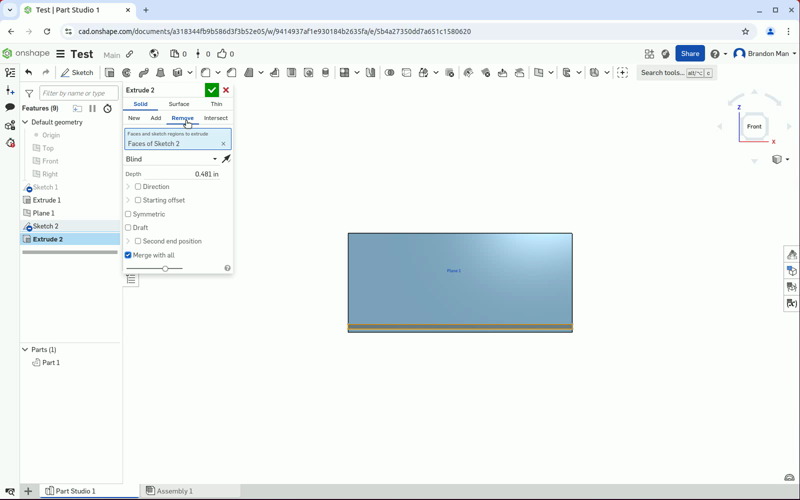
key(enter)
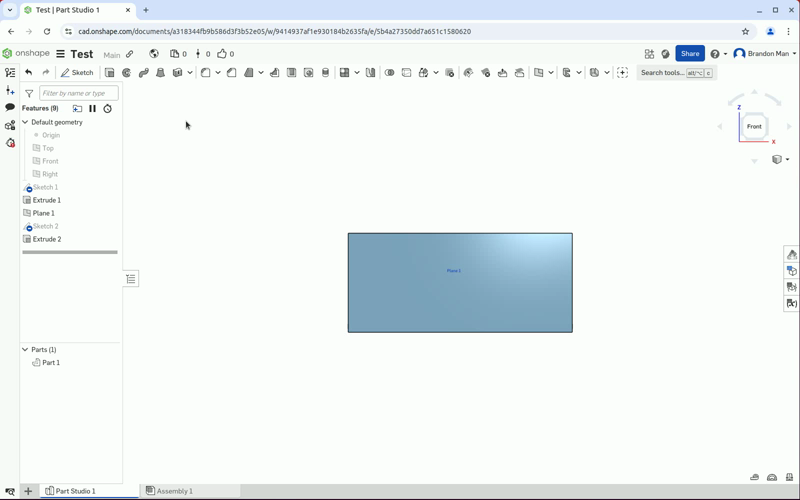
key(shift+h)
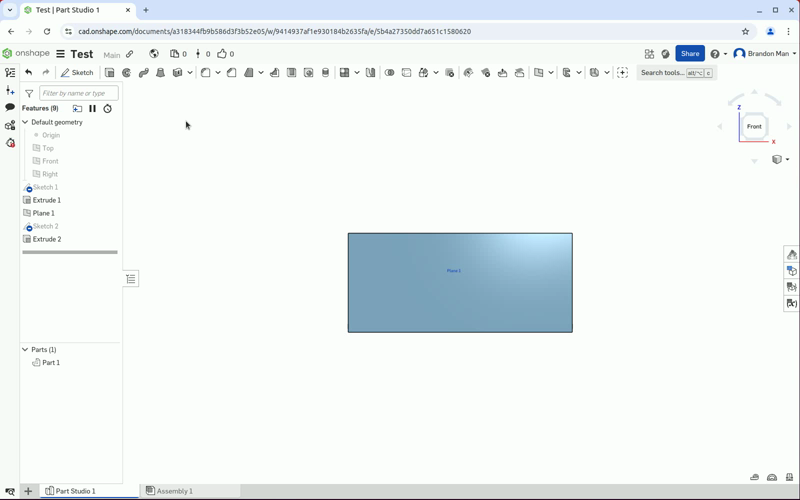
key(shift+h)
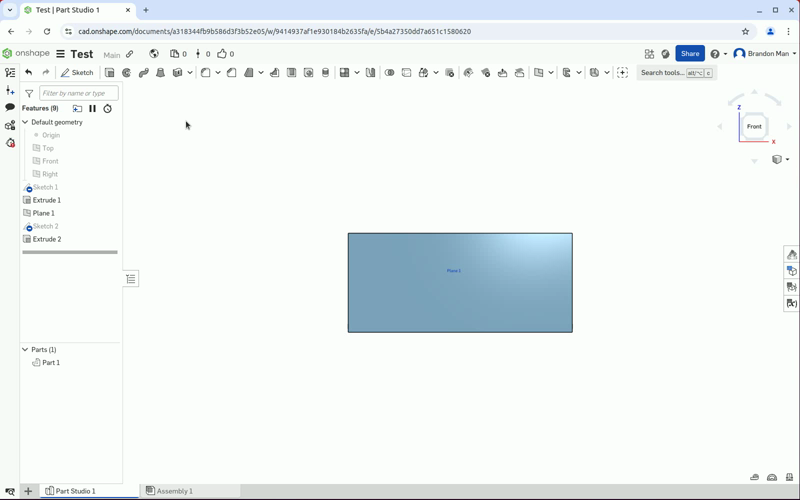
mouse_move(73, 189)
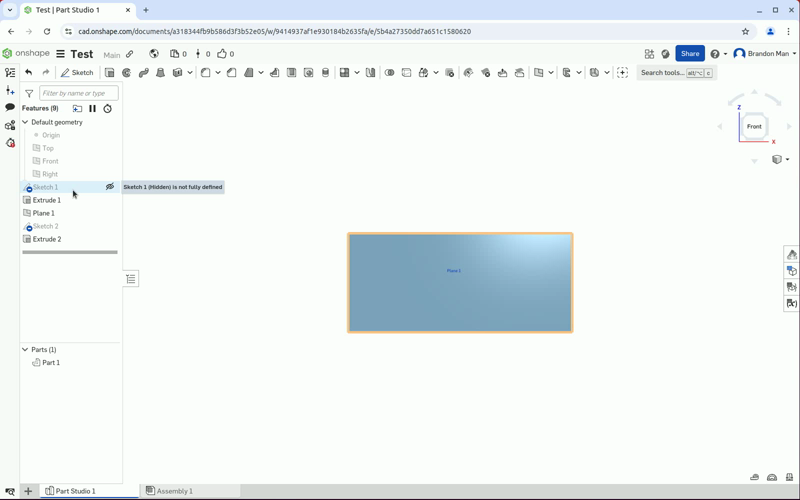
click(73, 189)
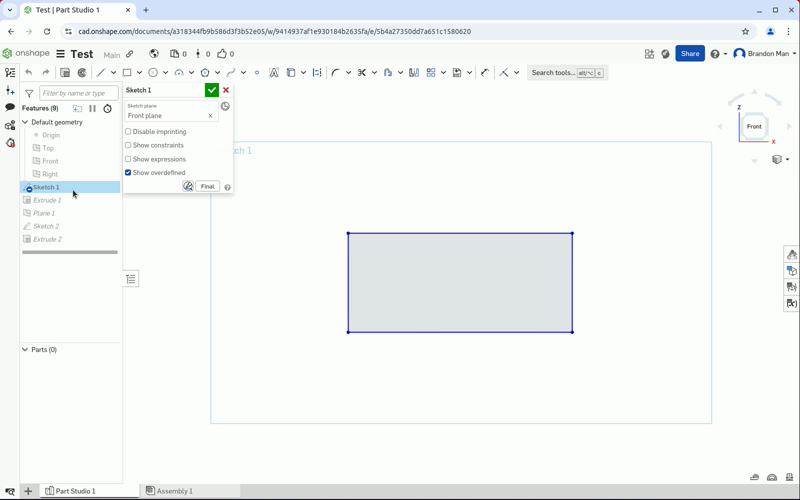
mouse_move(229, 92)
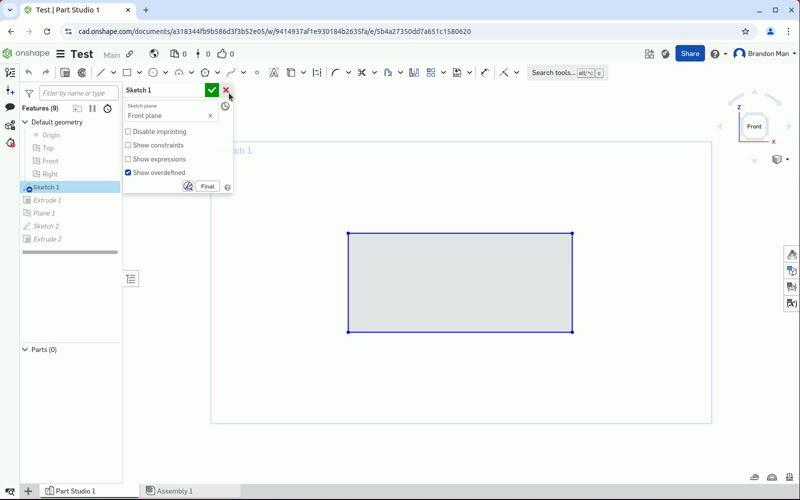
click(229, 92)
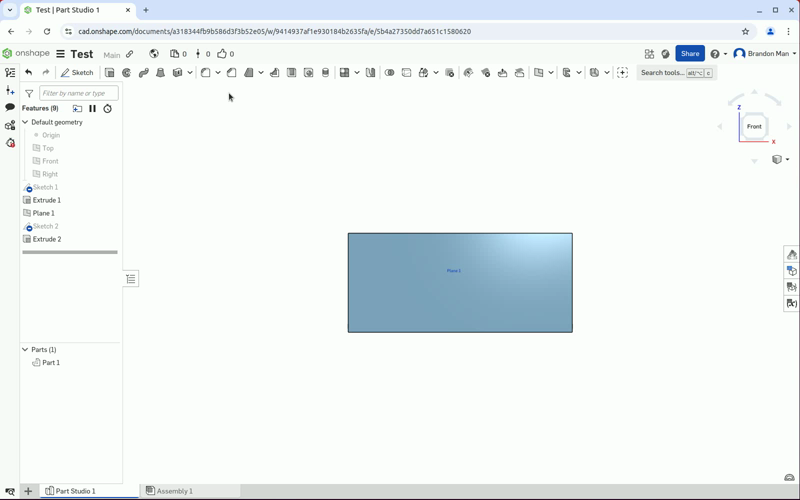
mouse_move(541, 75)
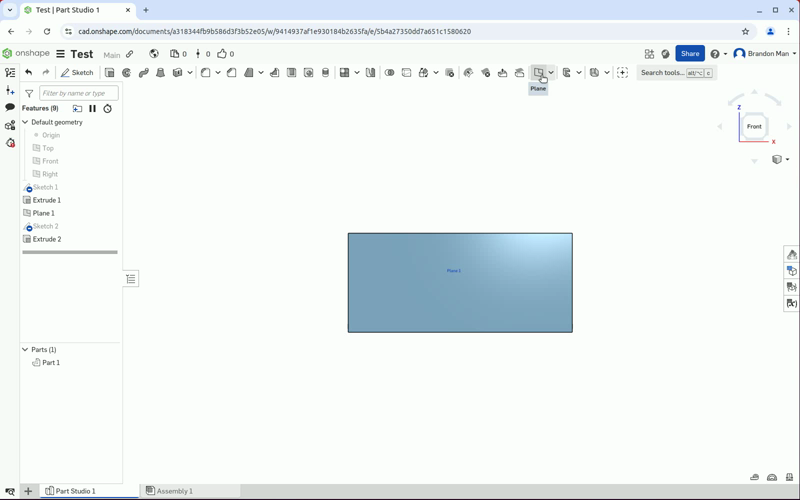
click(541, 75)
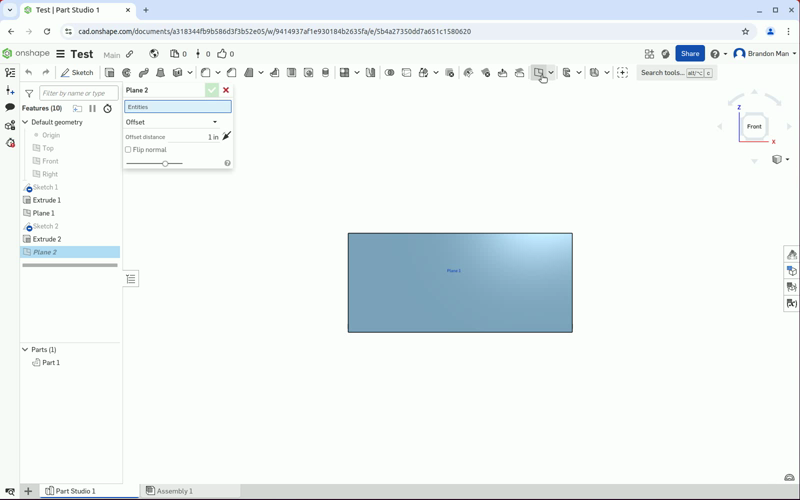
mouse_move(73, 163)
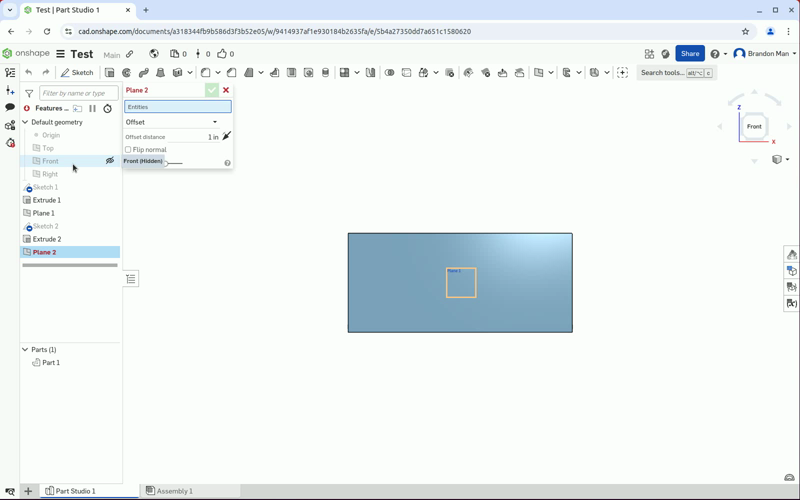
click(73, 163)
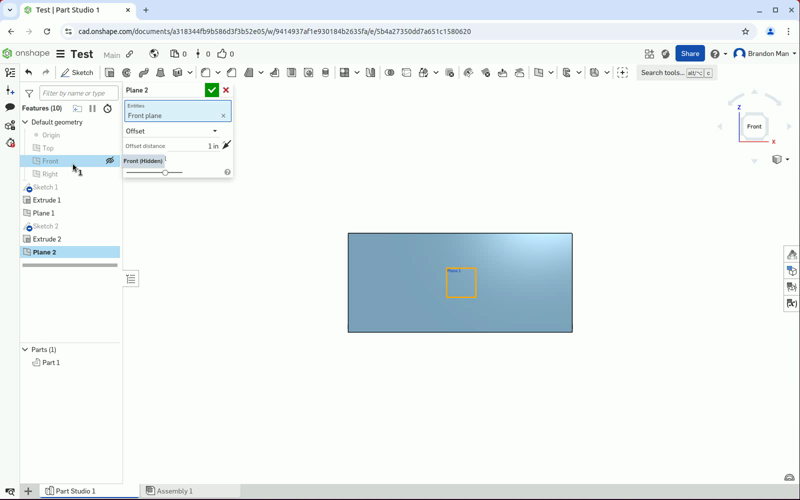
key(tab, 2)
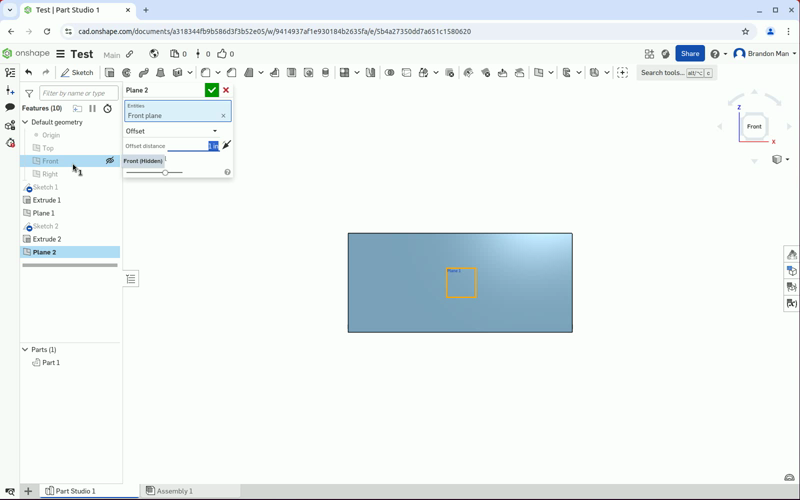
text(2.896)
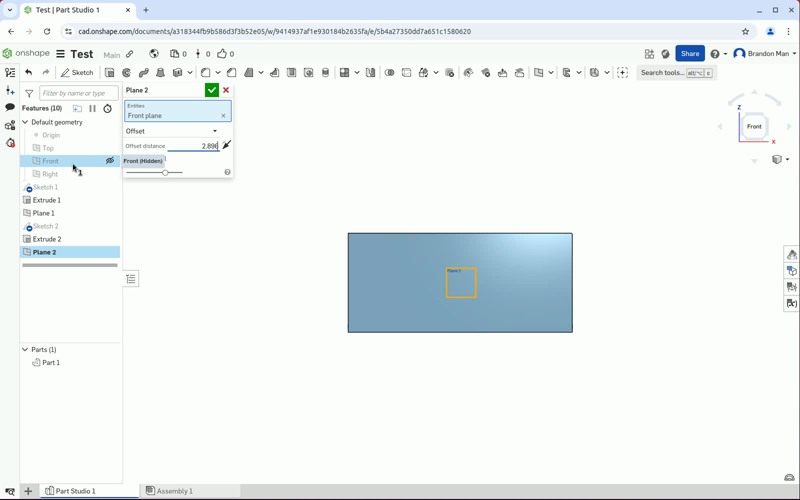
key(enter, 2)
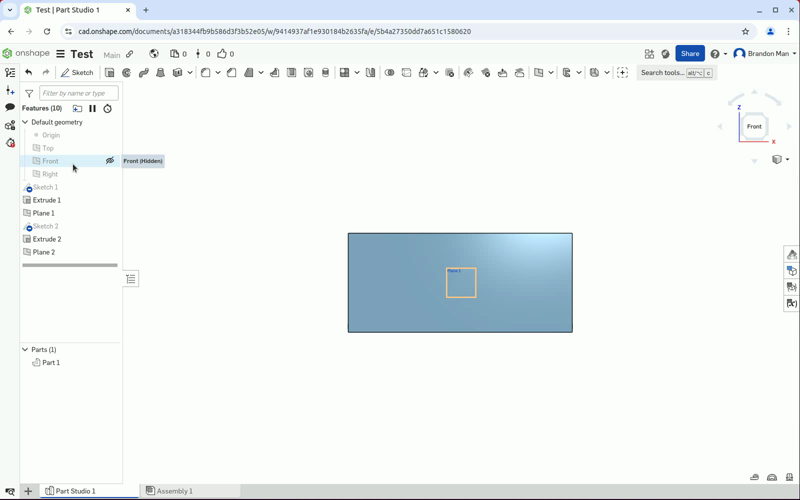
key(shift+s)
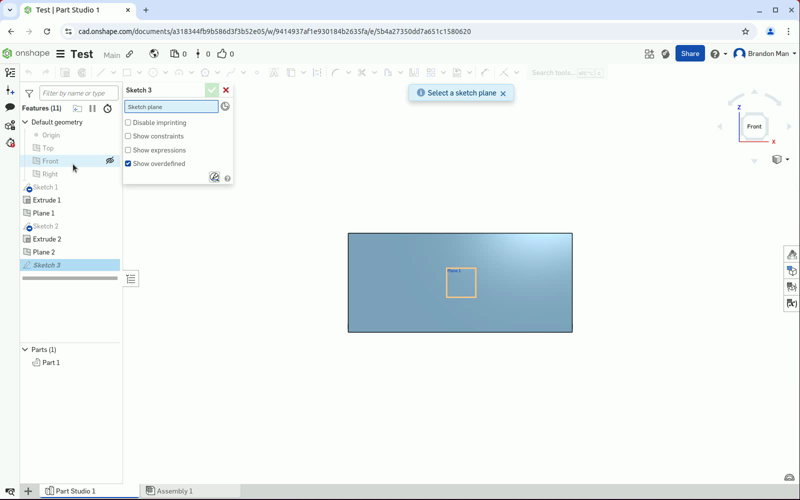
mouse_move(73, 254)
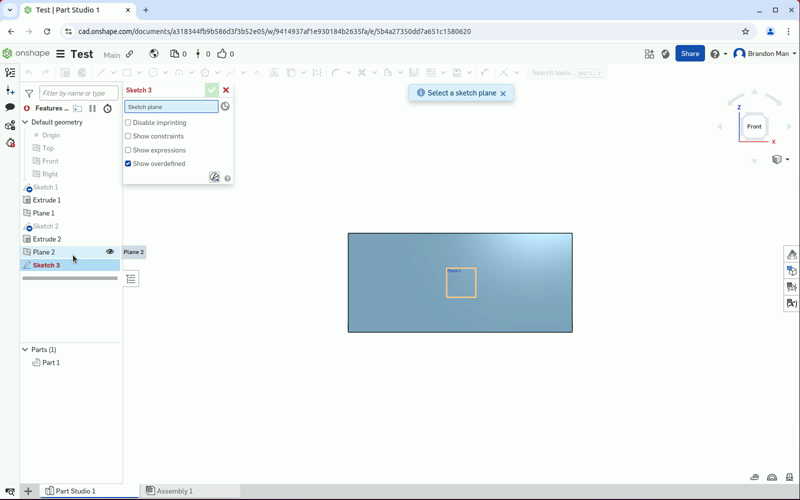
click(73, 254)
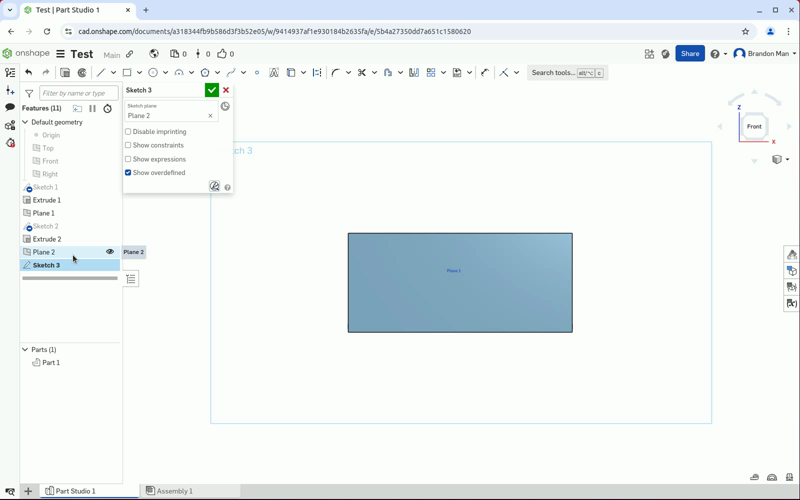
mouse_move(73, 352)
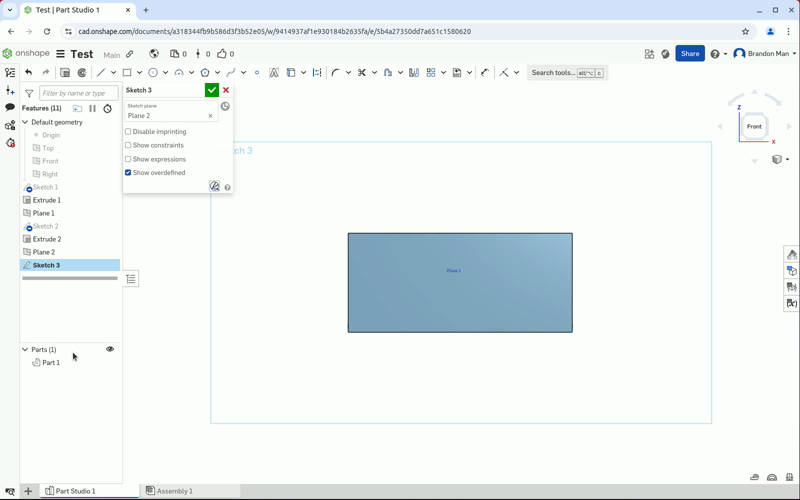
key(y)
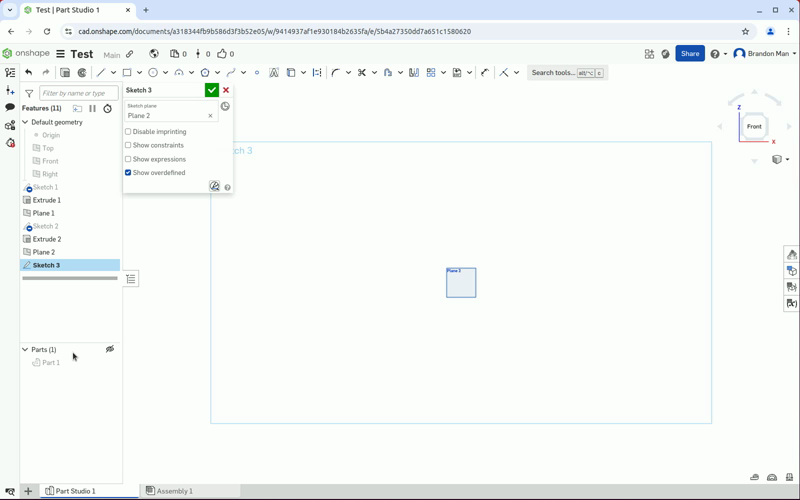
key(l)
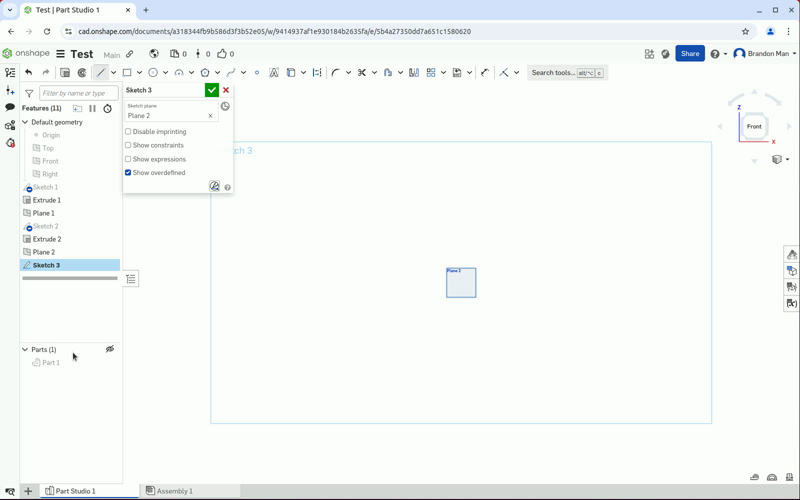
key_down(shift)
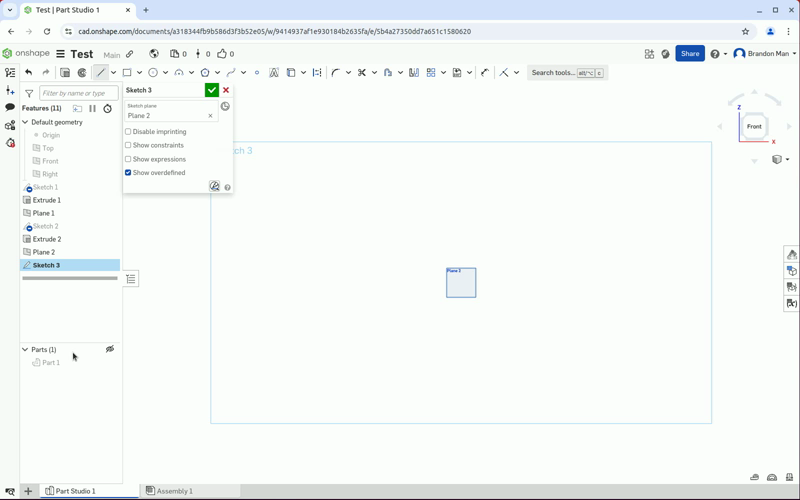
mouse_move(559, 328)
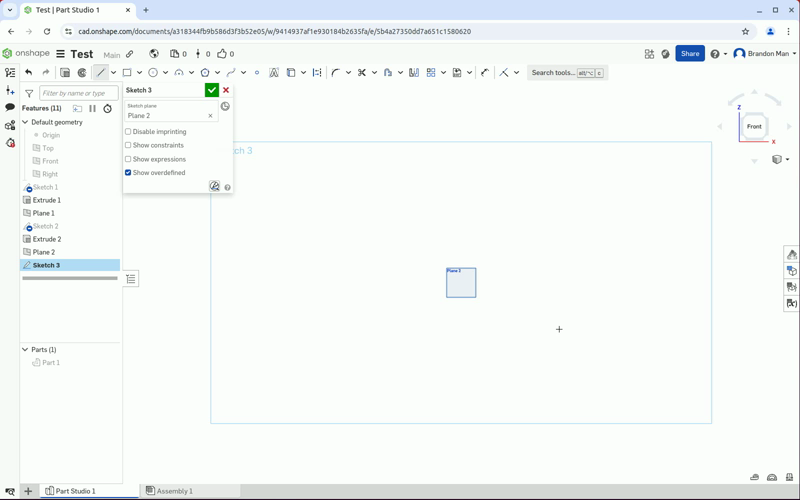
click(559, 328)
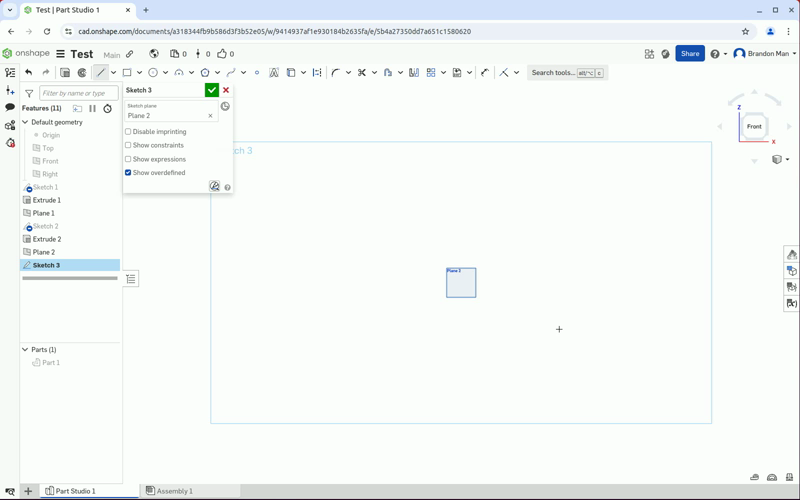
key_up(shift)
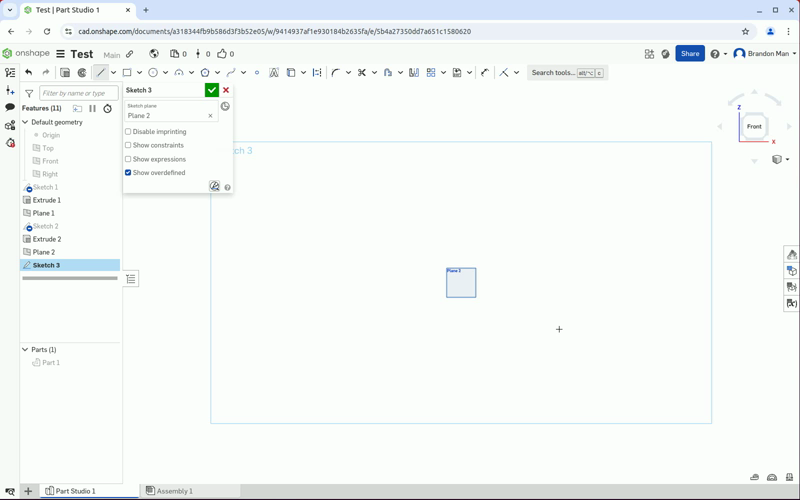
key_down(shift)
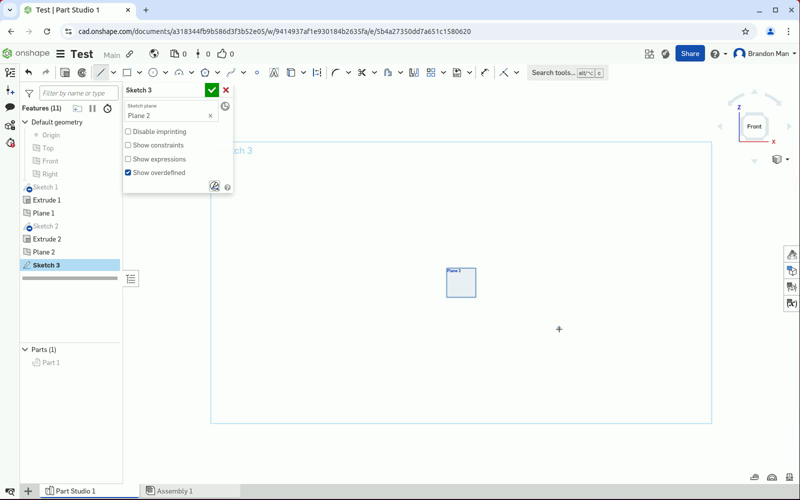
mouse_move(589, 328)
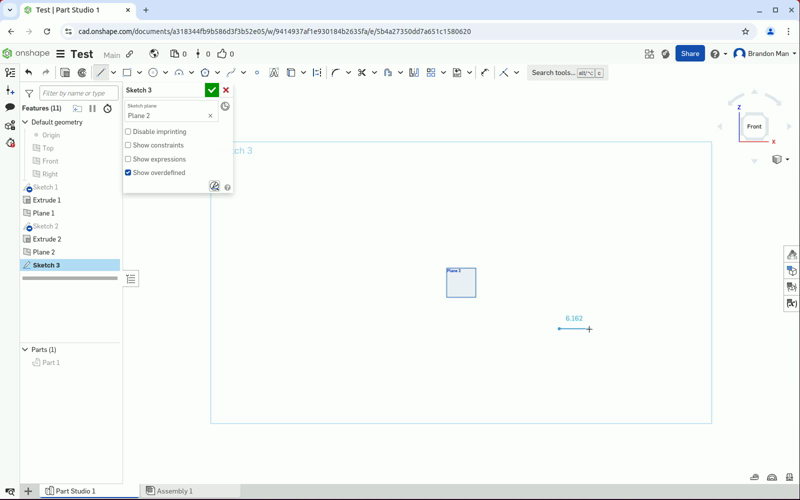
mouse_move(574, 328)
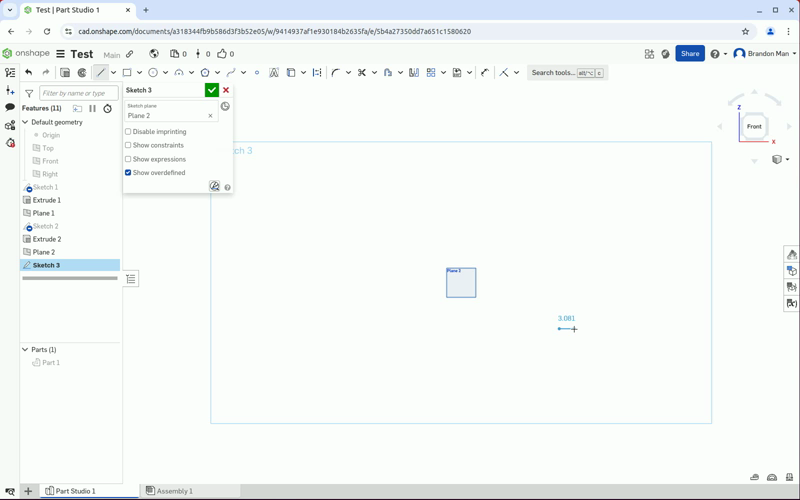
click(574, 328)
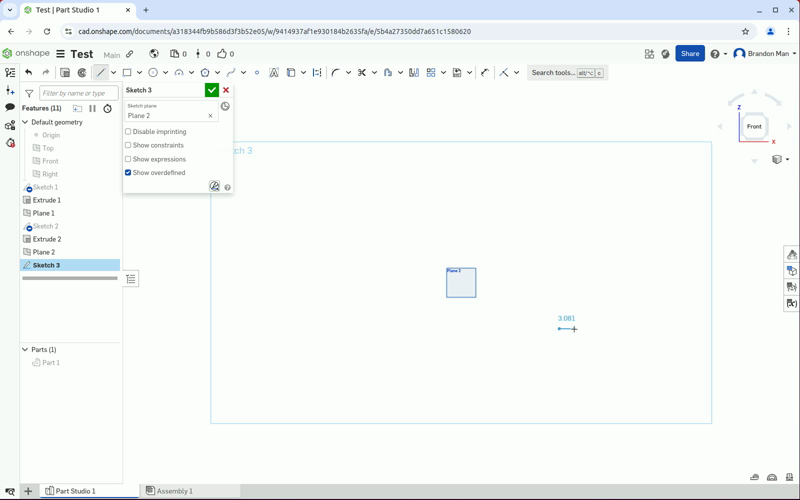
key_up(shift)
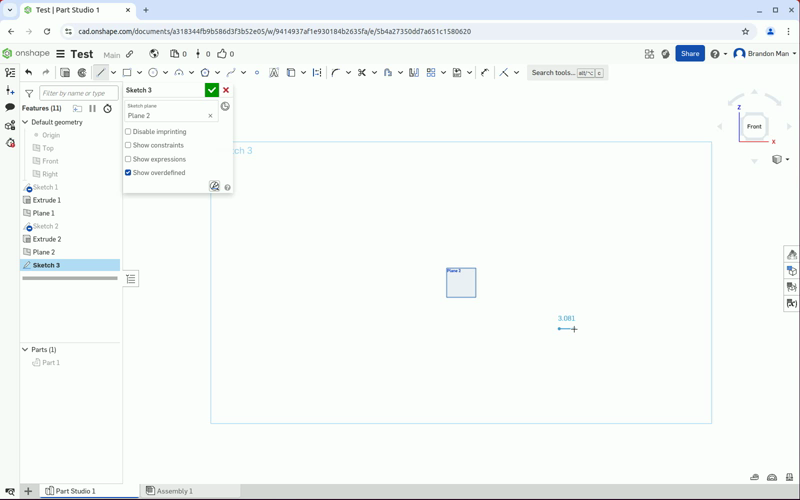
key_down(shift)
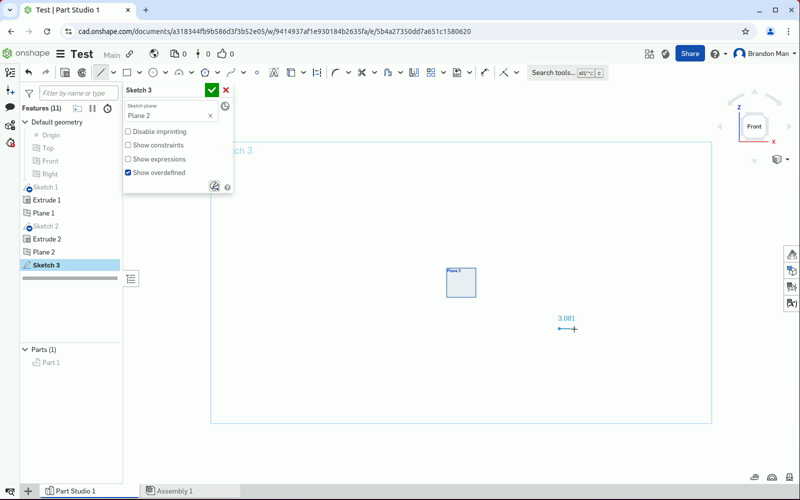
mouse_move(589, 328)
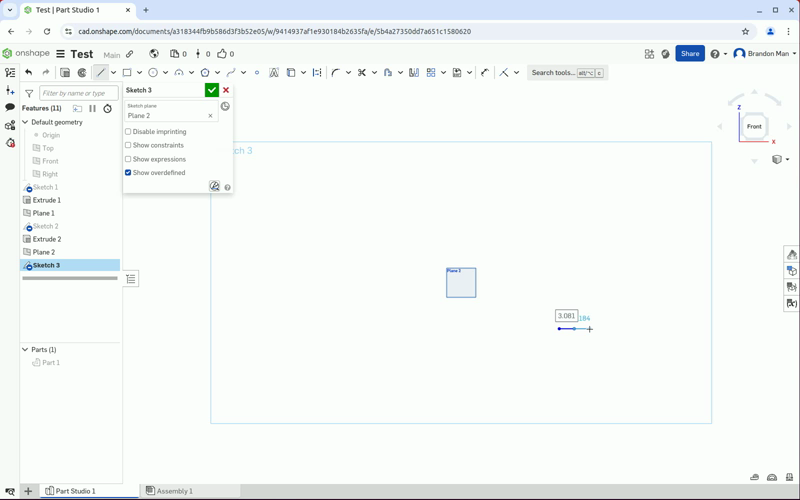
mouse_move(574, 324)
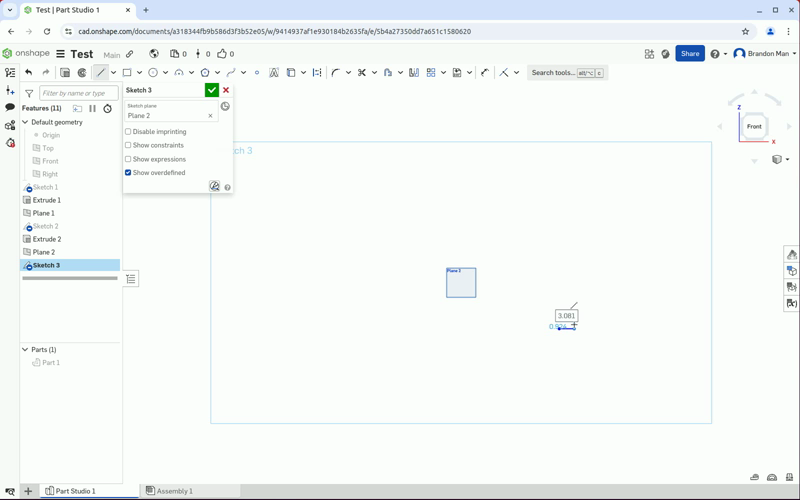
scroll(6)
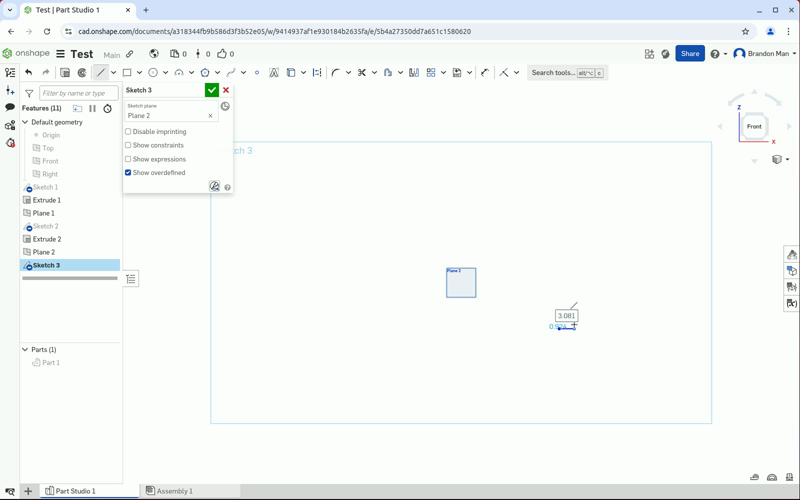
scroll(6)
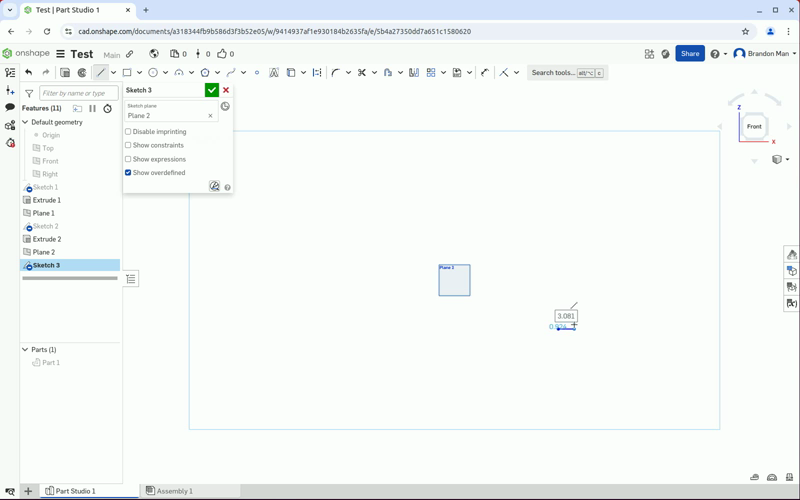
scroll(6)
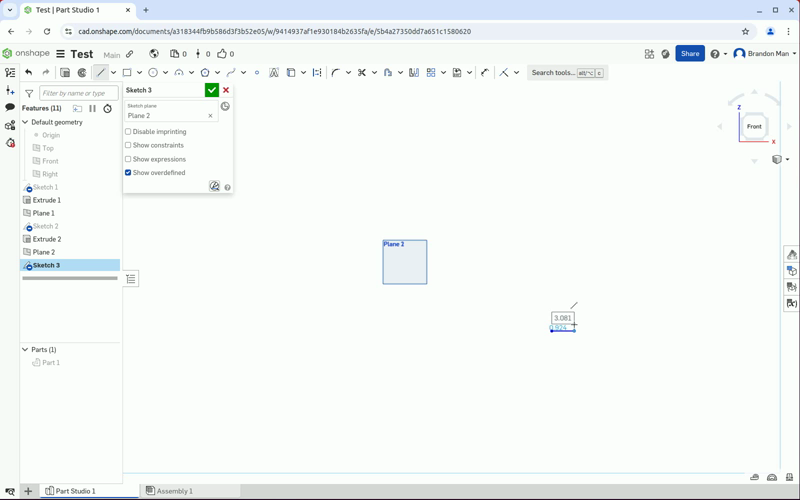
scroll(6)
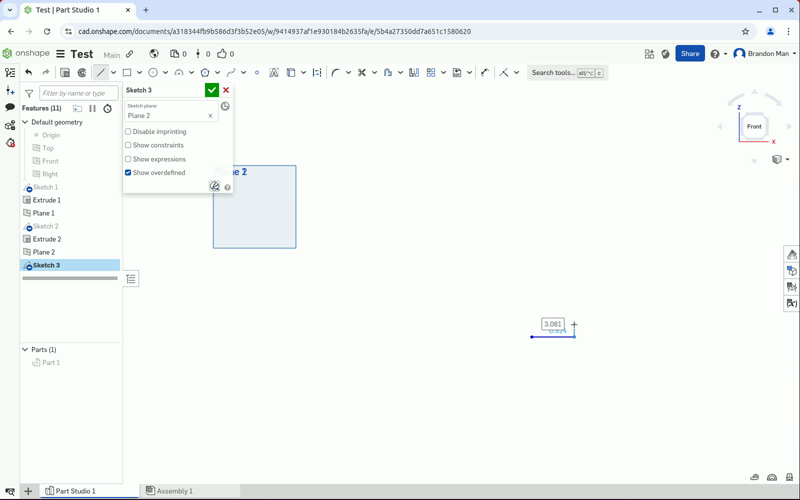
scroll(6)
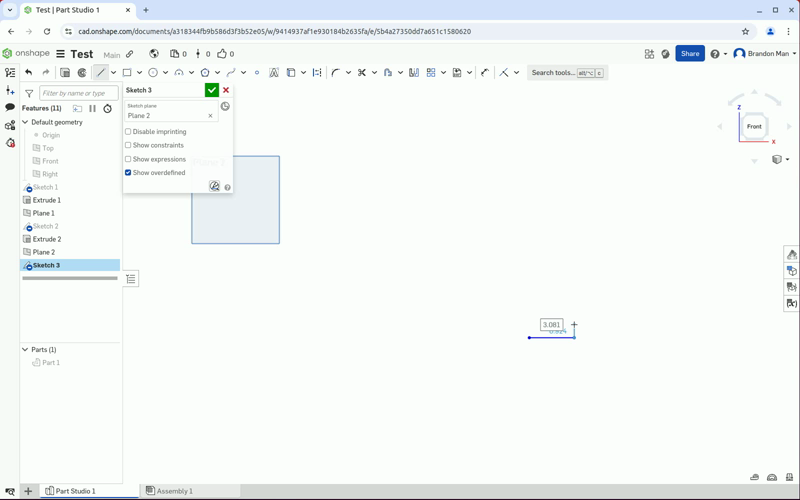
scroll(6)
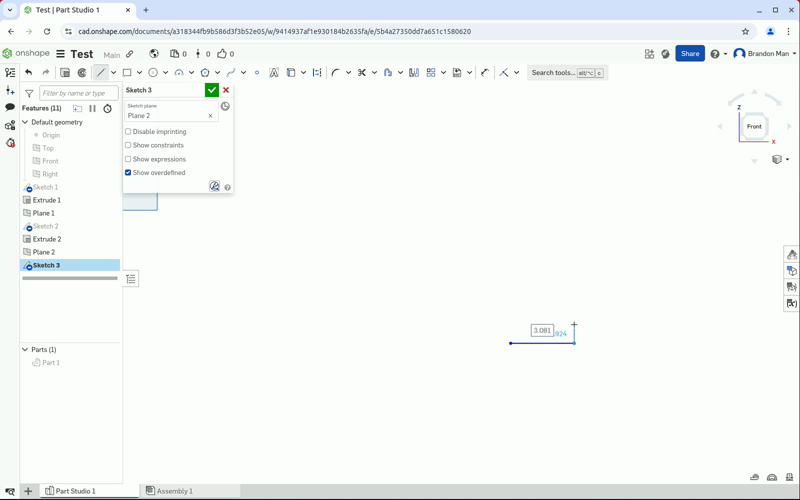
scroll(6)
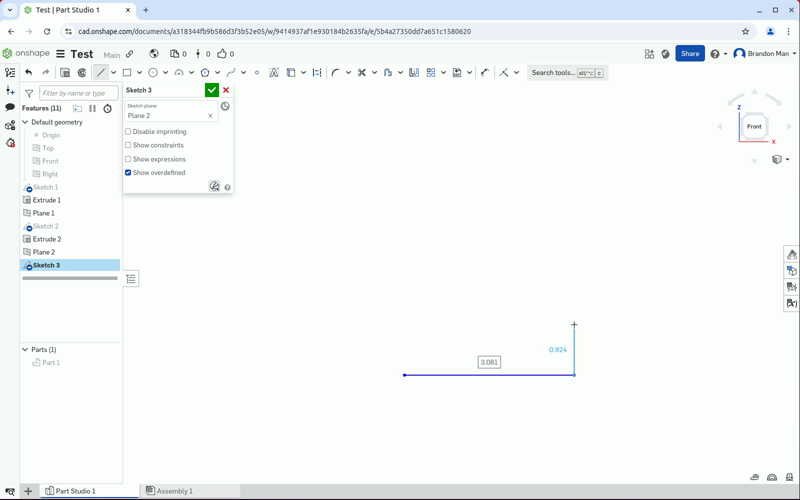
click(574, 324)
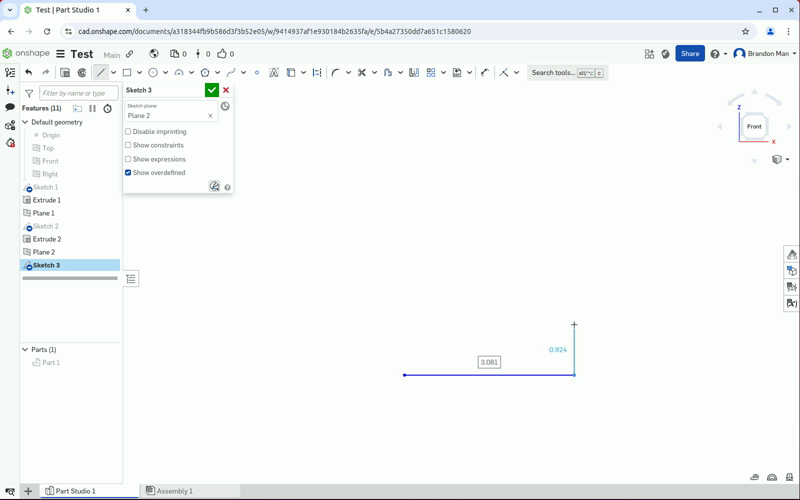
scroll(-6)
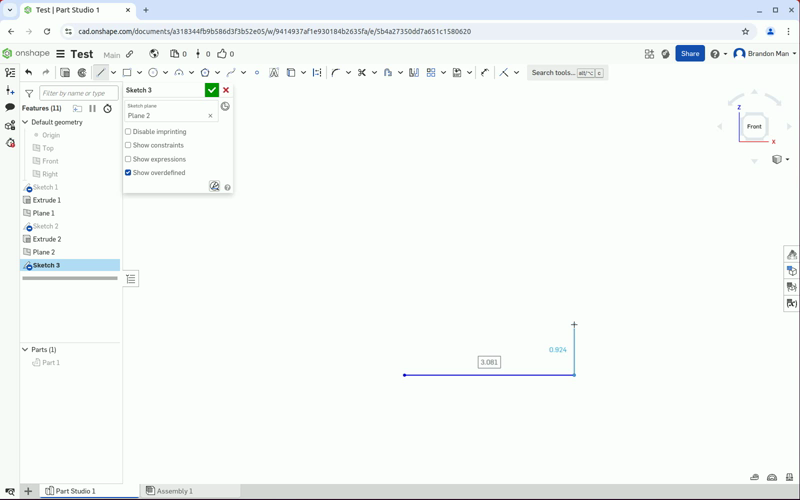
scroll(-6)
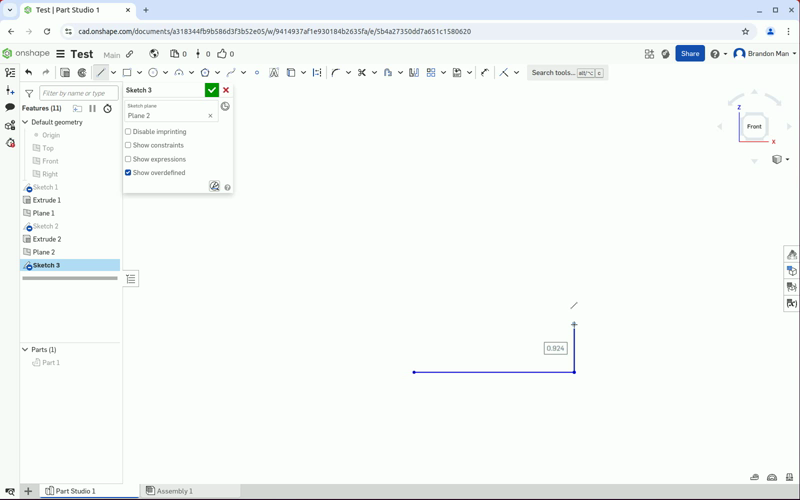
scroll(-6)
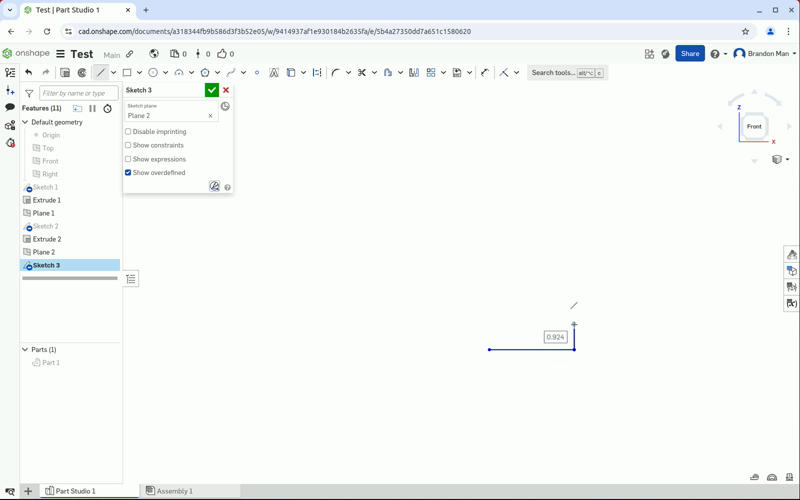
scroll(-6)
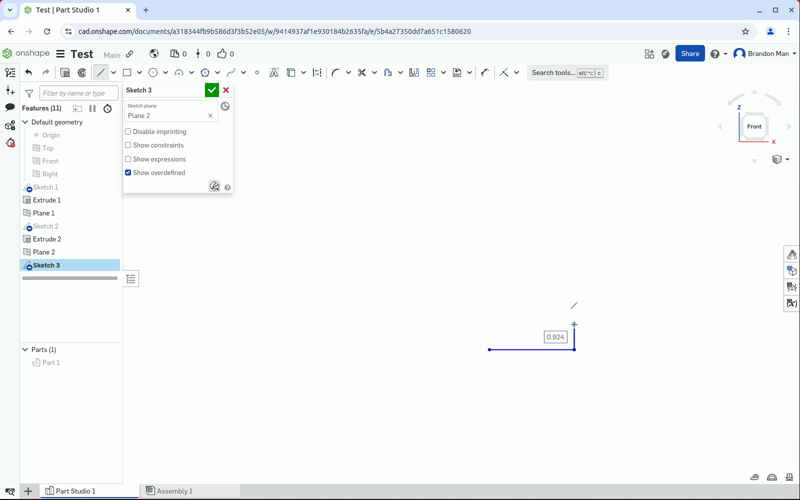
scroll(-6)
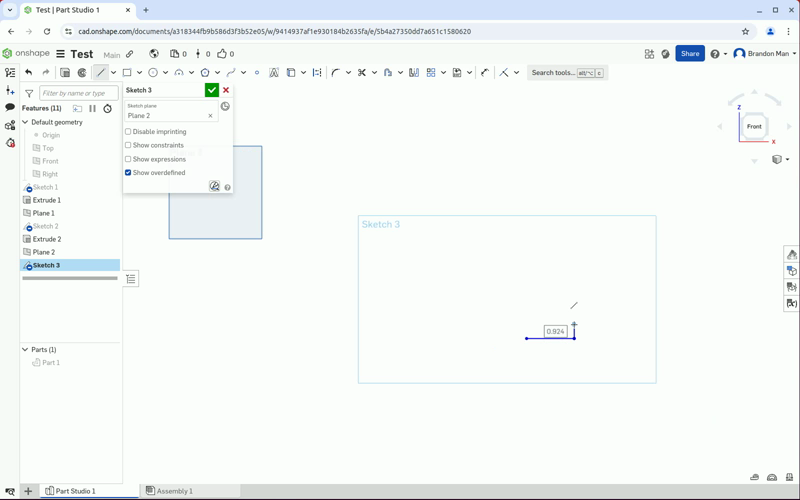
scroll(-6)
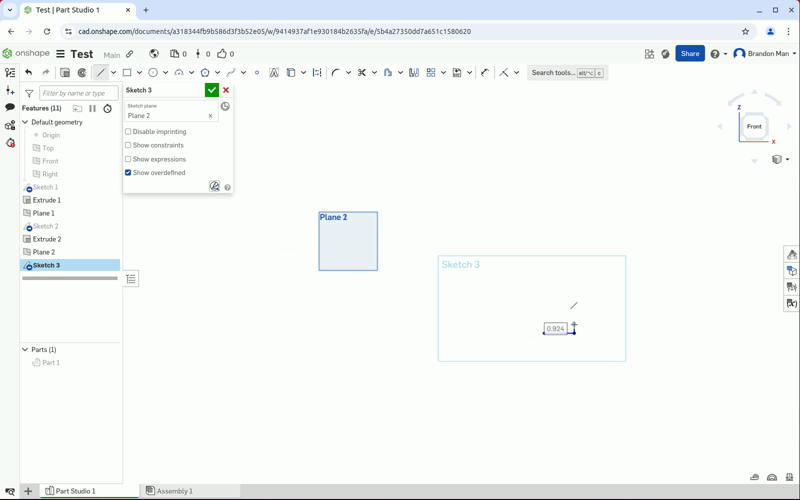
scroll(-6)
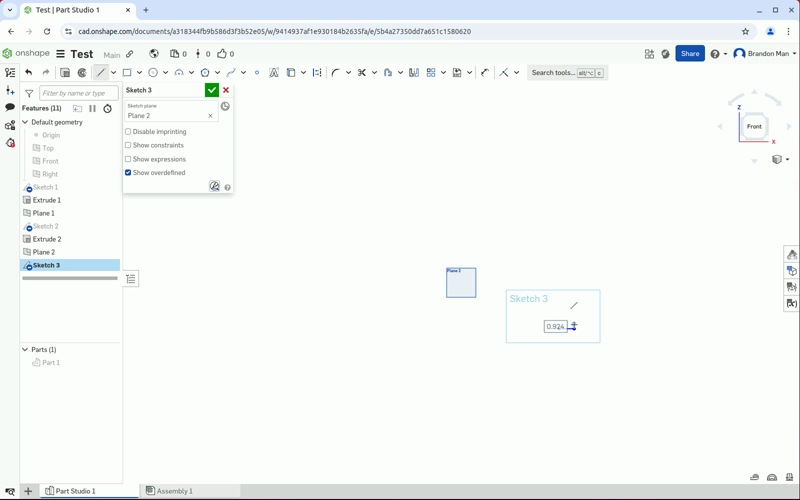
key_up(shift)
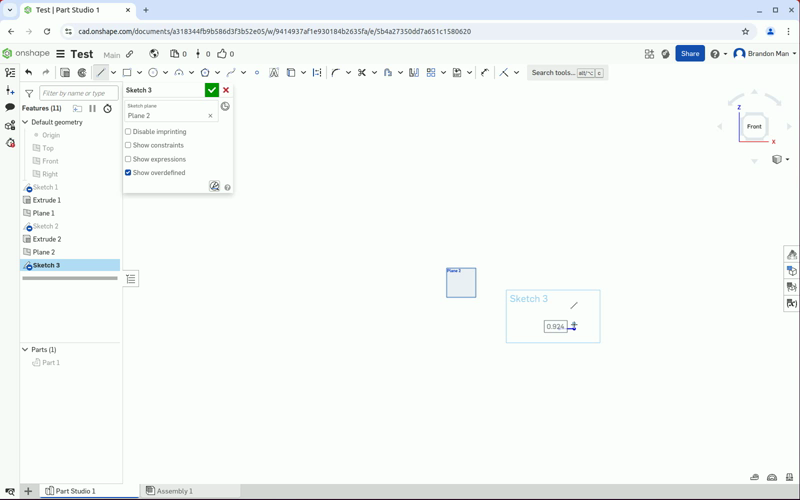
key_down(shift)
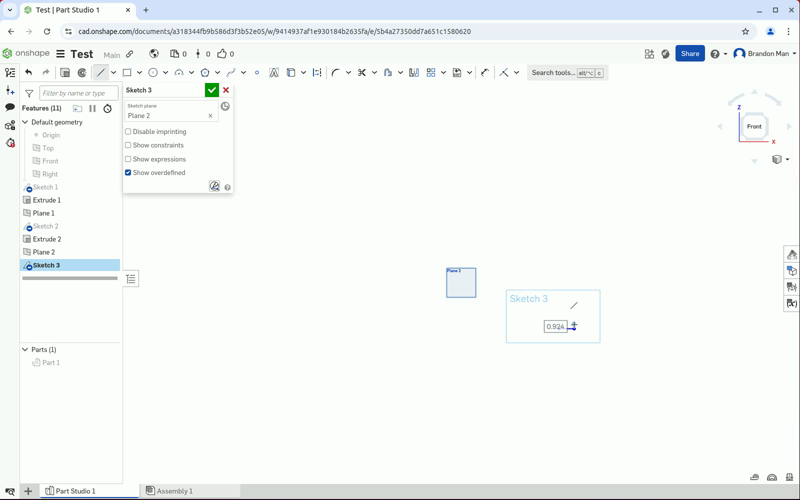
mouse_move(589, 324)
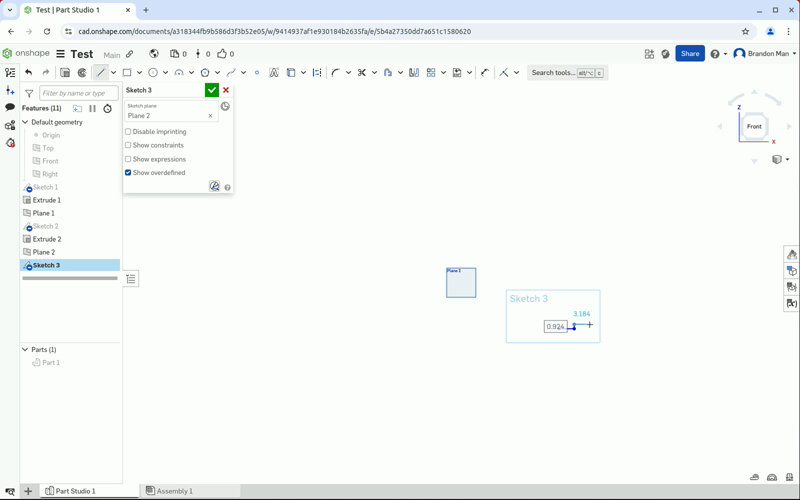
mouse_move(559, 324)
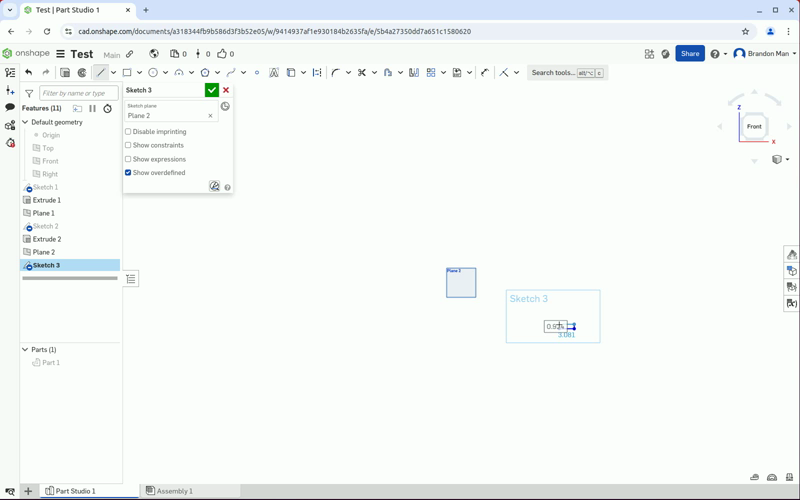
click(559, 324)
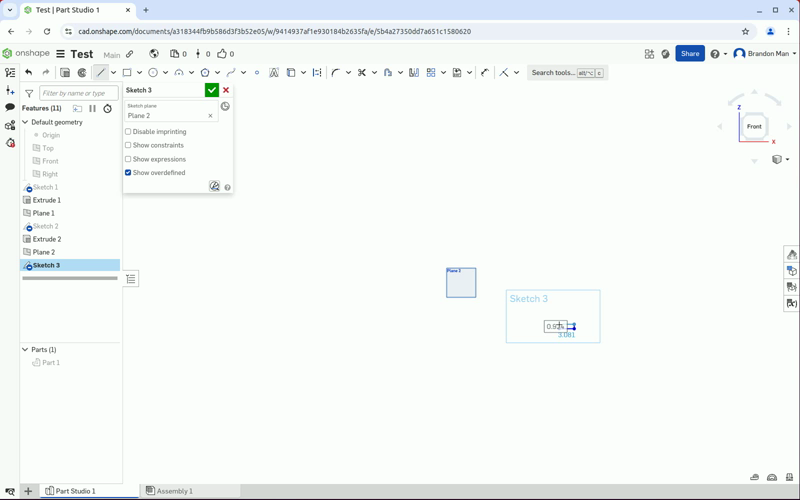
key_up(shift)
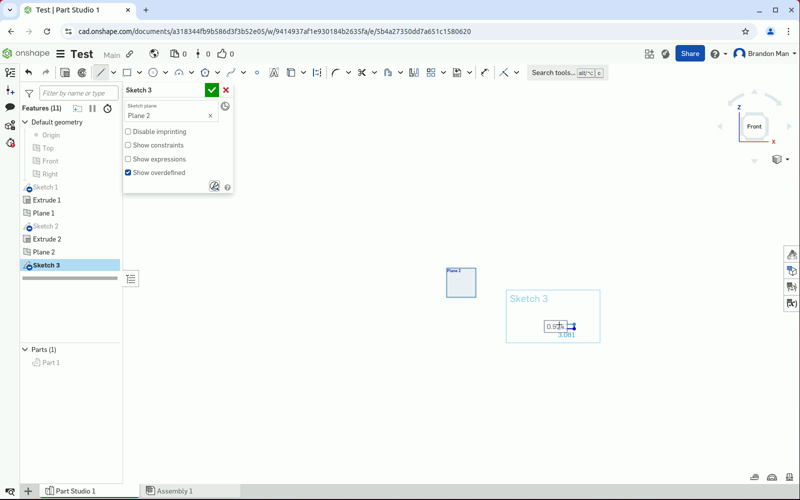
mouse_move(589, 324)
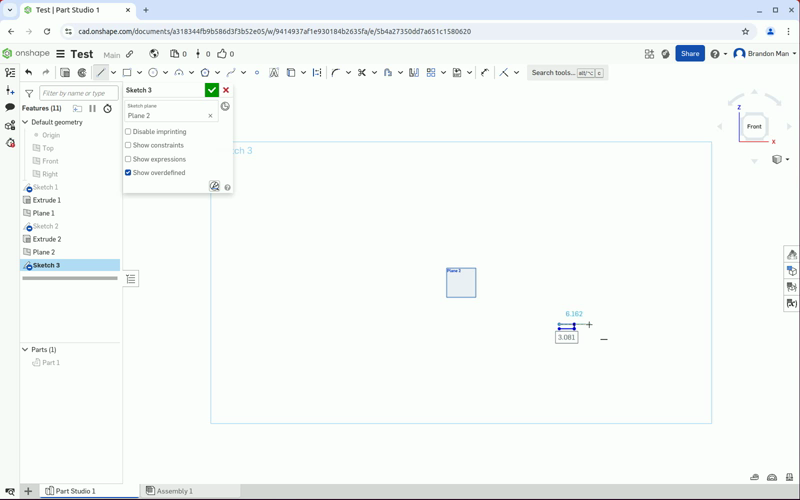
key_down(shift)
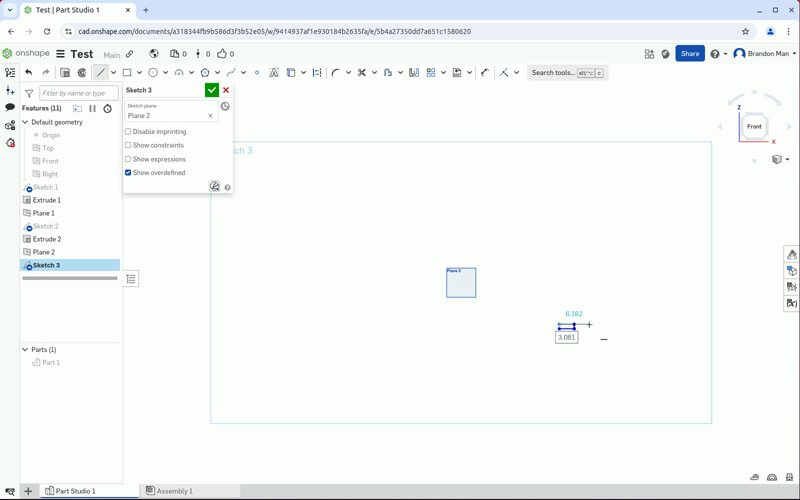
mouse_move(559, 328)
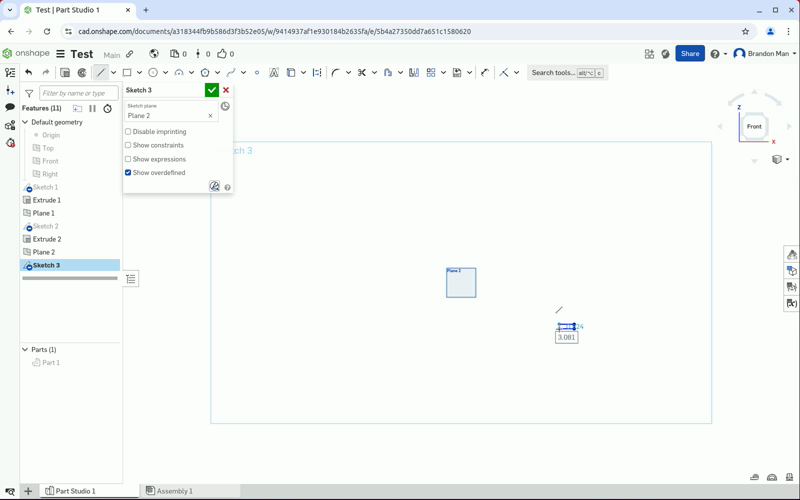
scroll(6)
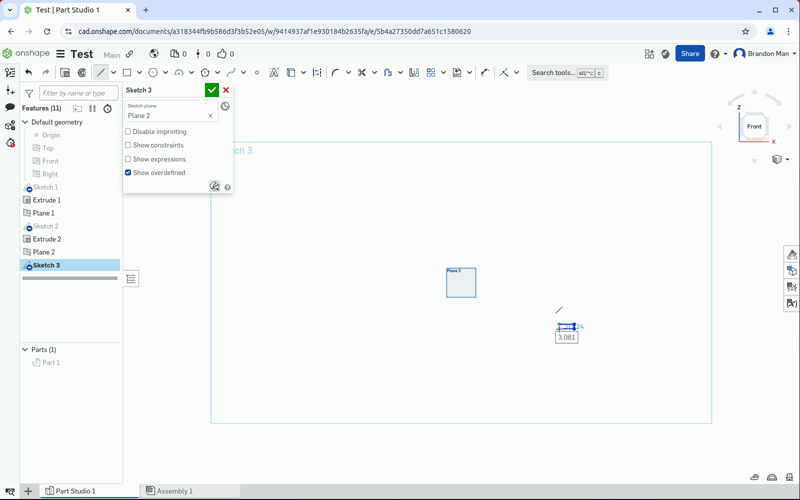
scroll(6)
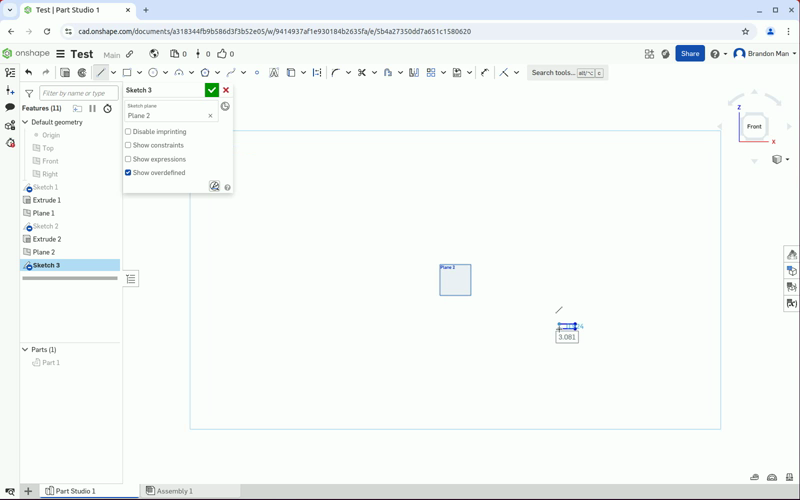
scroll(6)
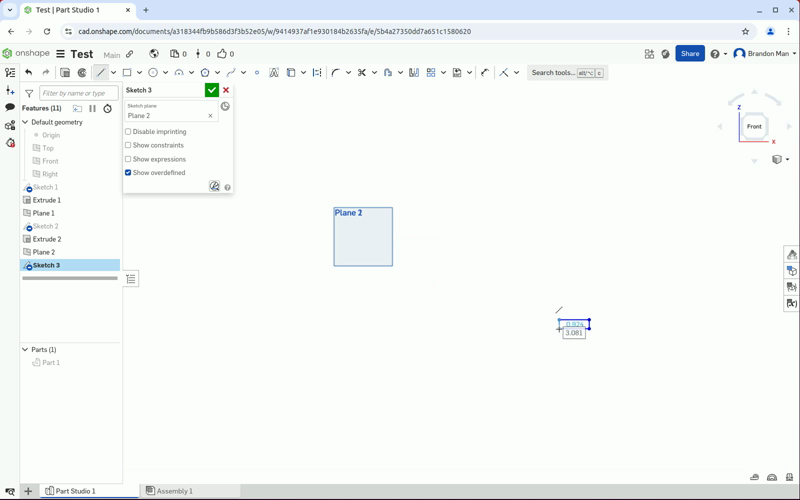
scroll(6)
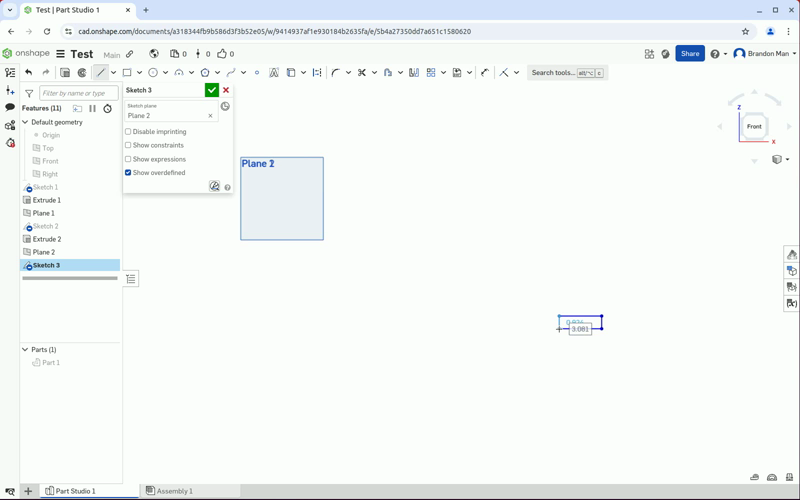
scroll(6)
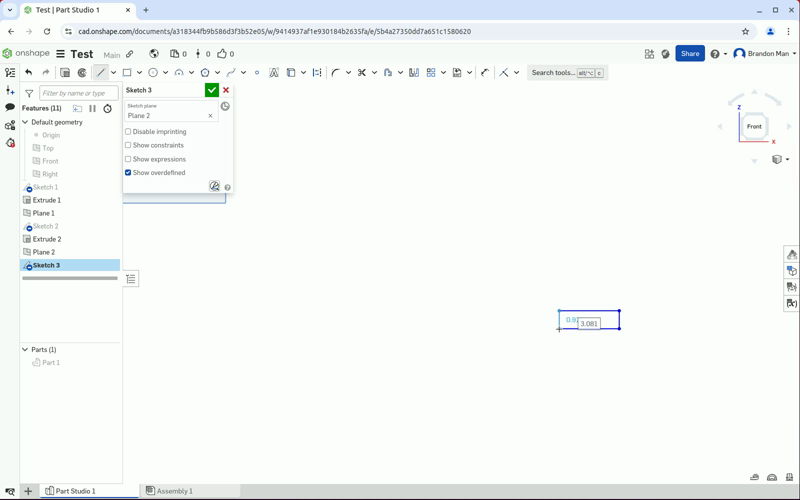
scroll(6)
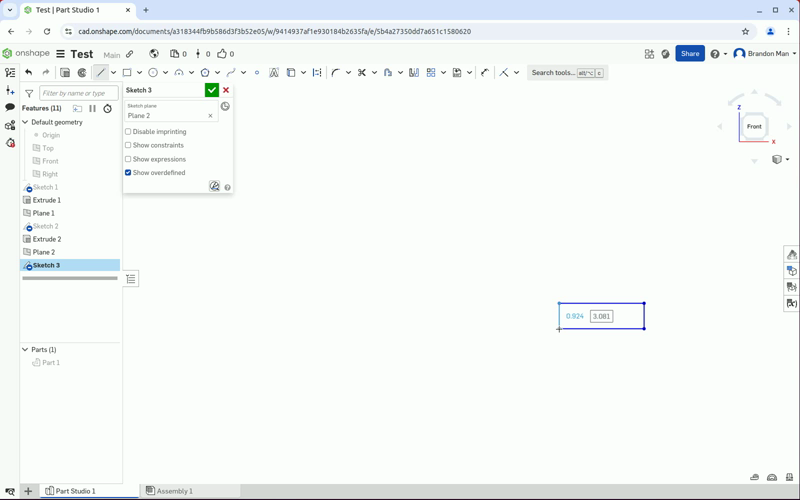
scroll(6)
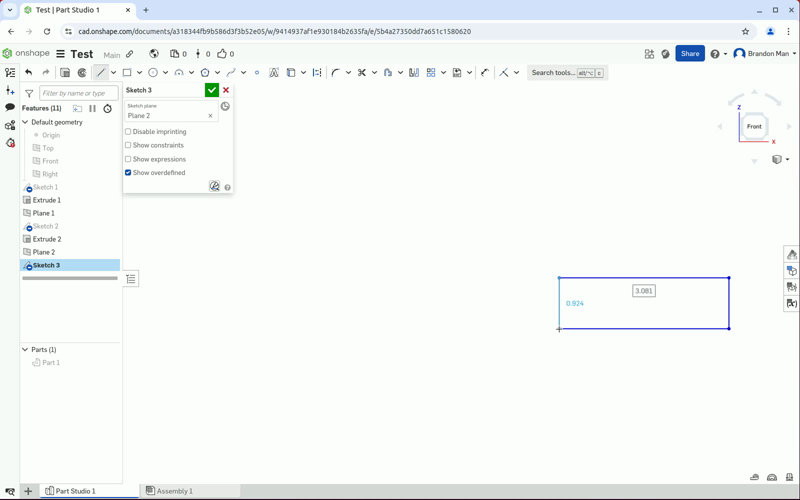
key_up(shift)
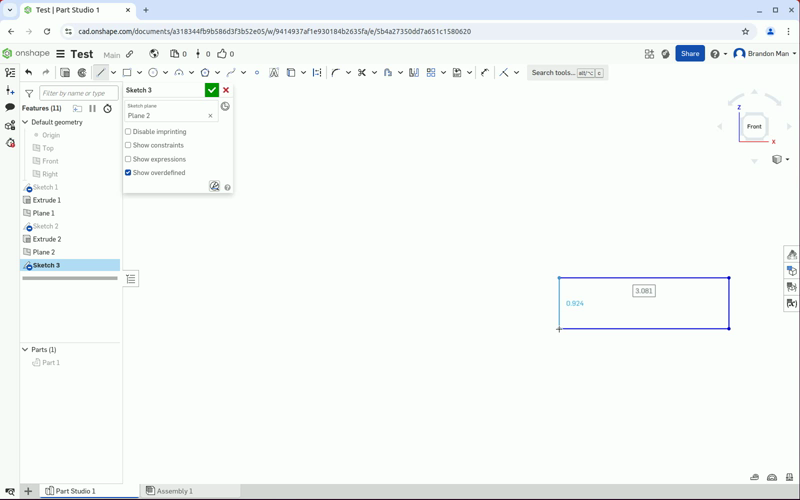
click(559, 328)
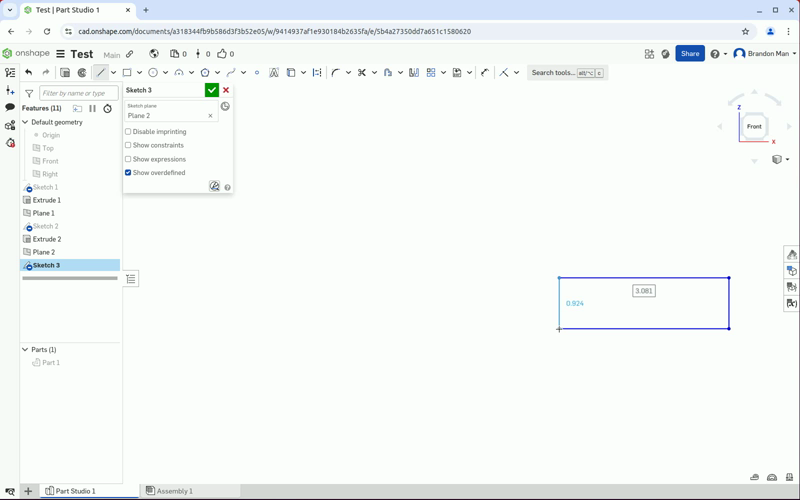
scroll(-6)
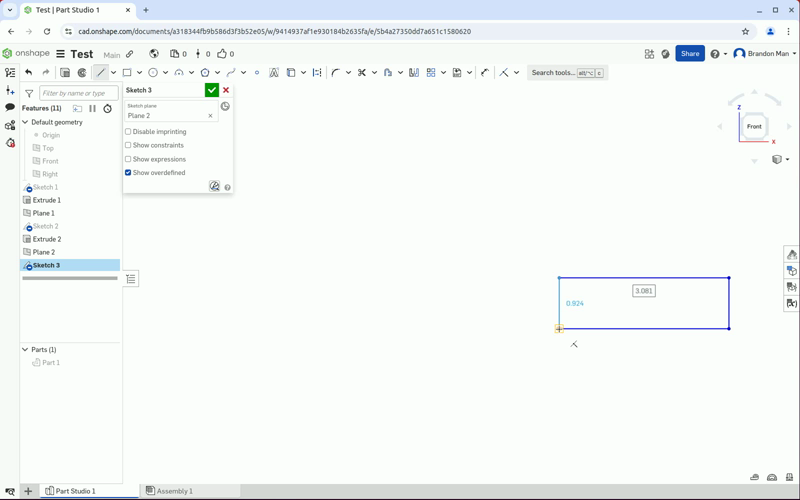
scroll(-6)
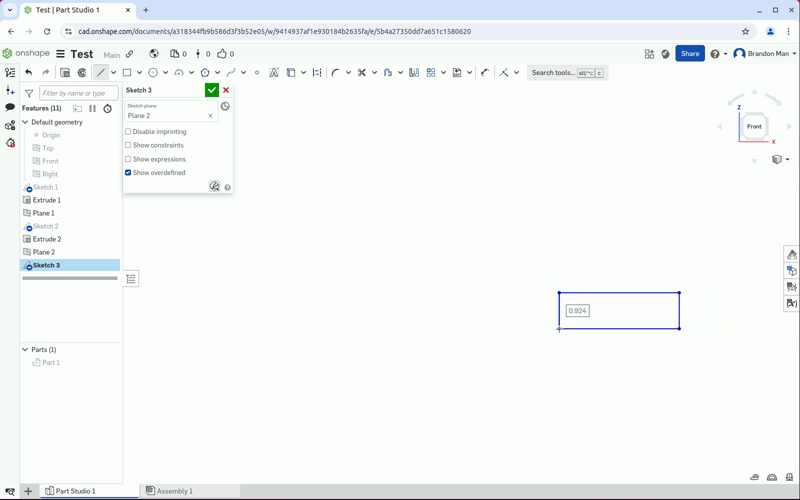
scroll(-6)
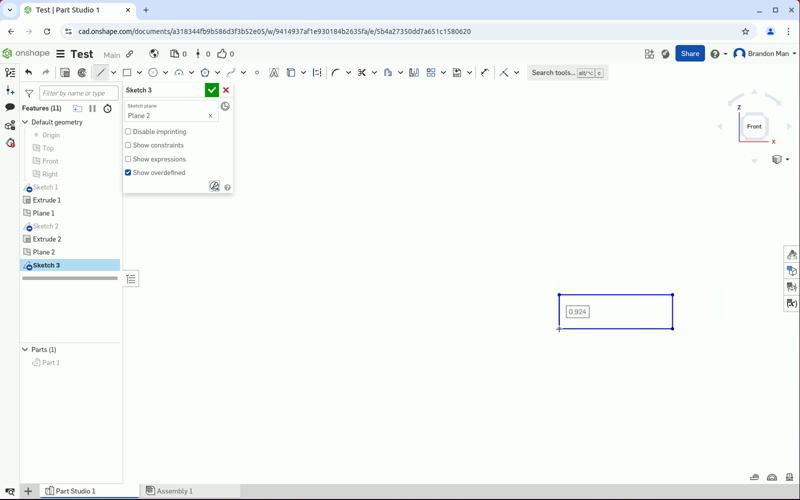
scroll(-6)
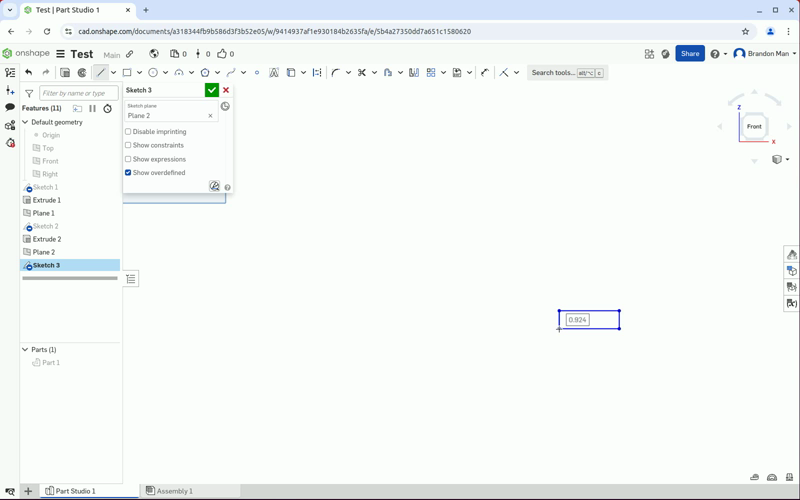
scroll(-6)
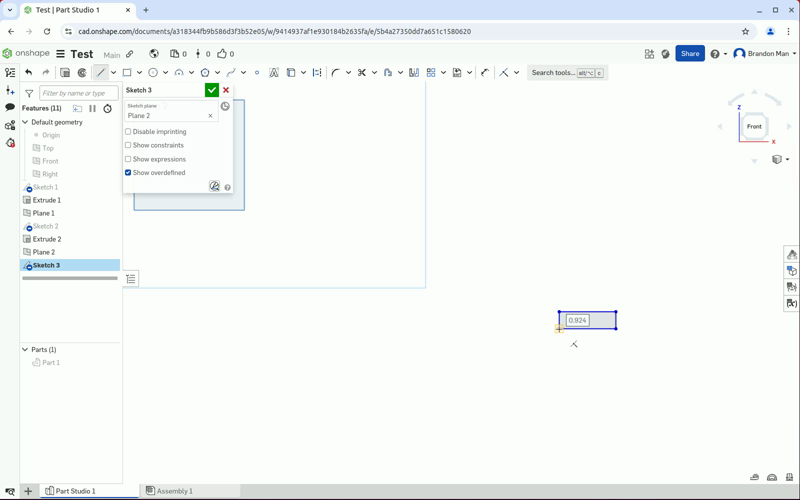
scroll(-6)
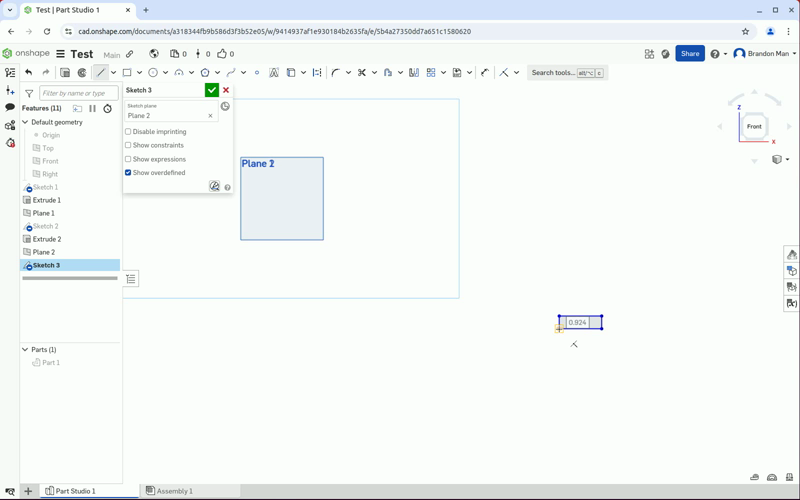
scroll(-6)
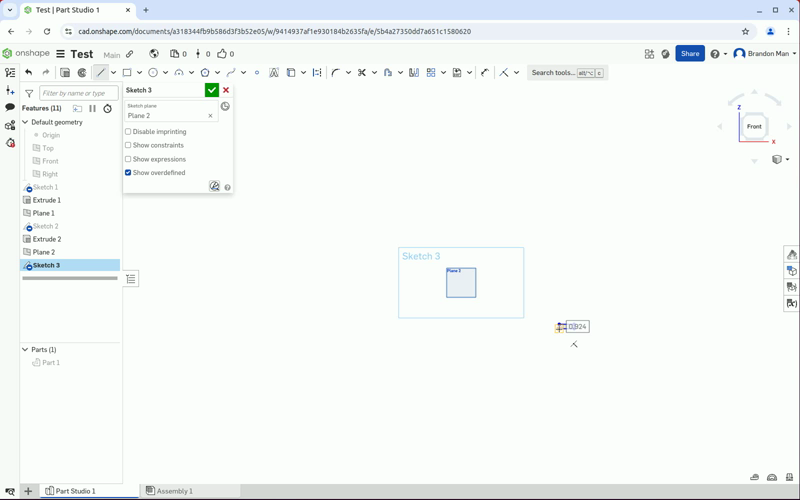
key(esc)
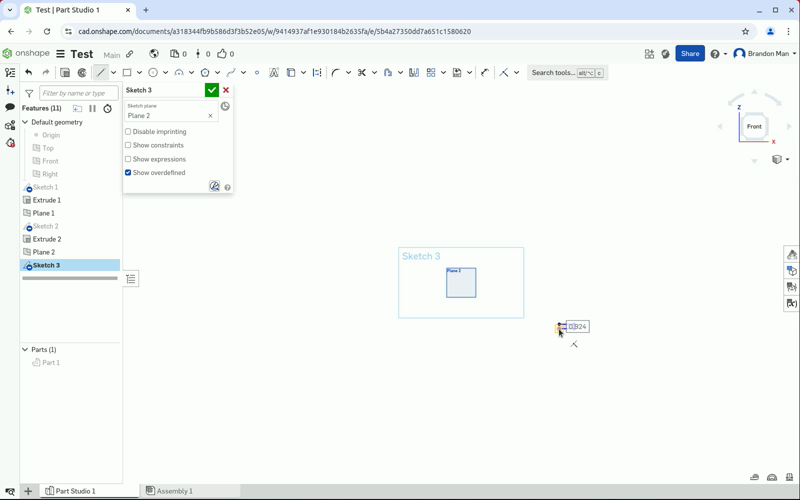
mouse_move(564, 327)
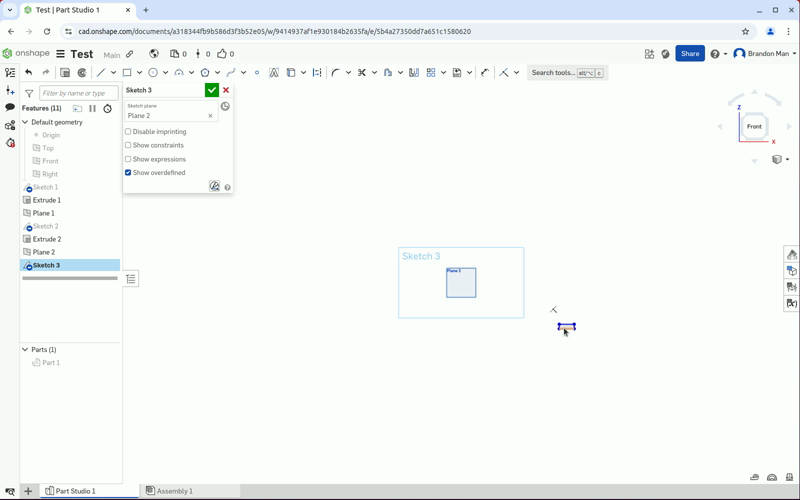
scroll(6)
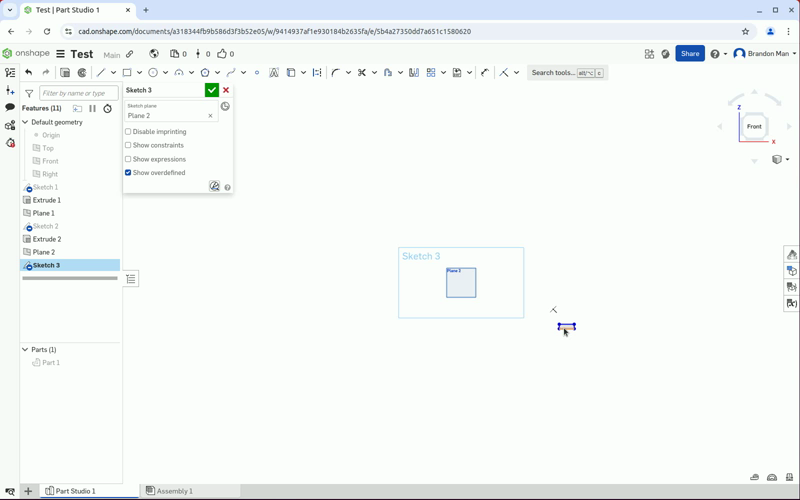
scroll(6)
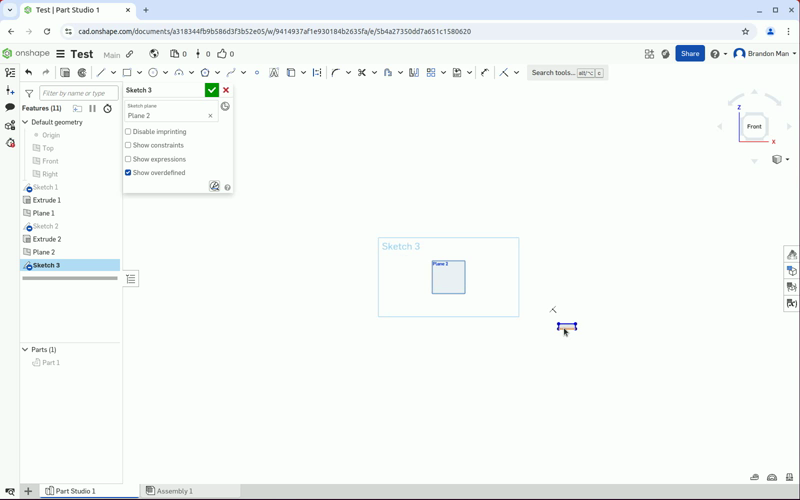
scroll(6)
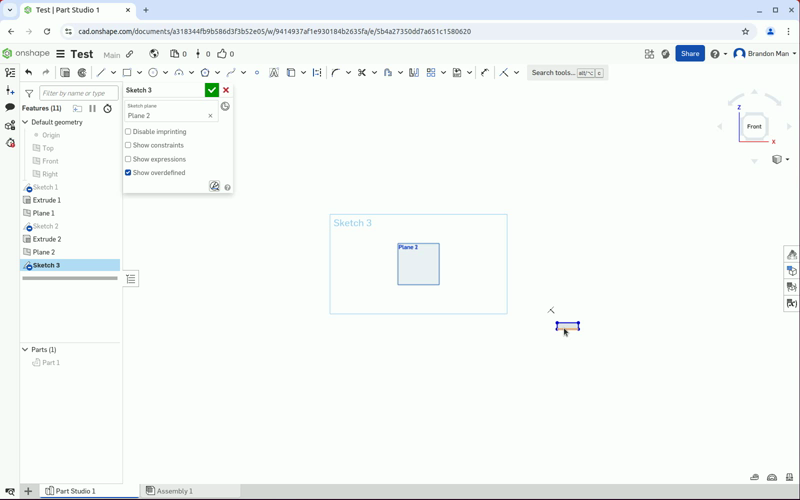
scroll(6)
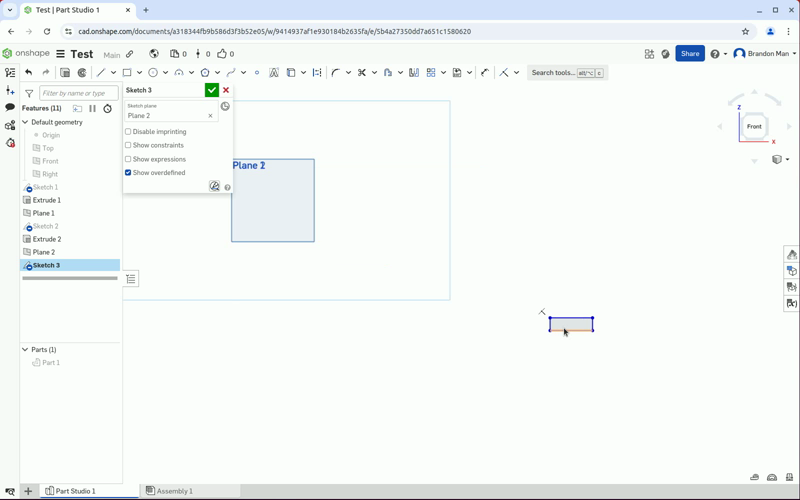
scroll(6)
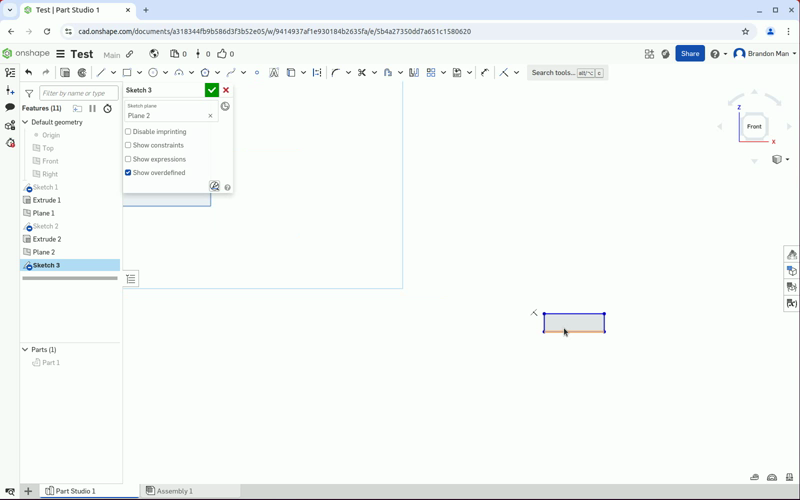
scroll(6)
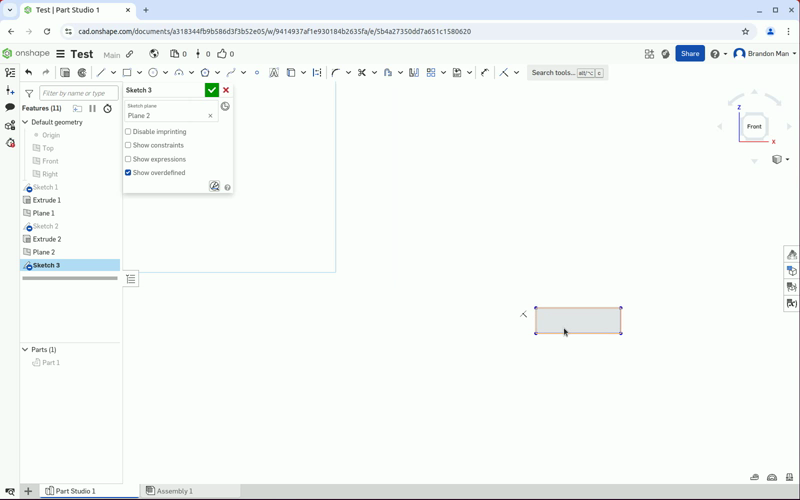
scroll(6)
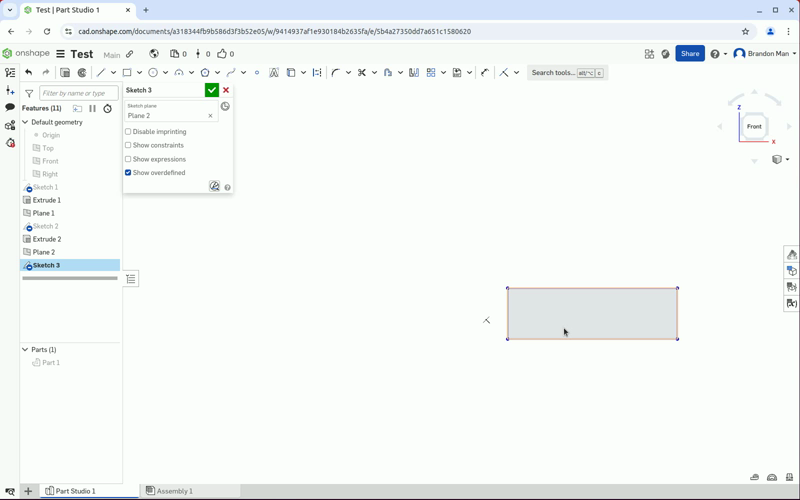
click(564, 327)
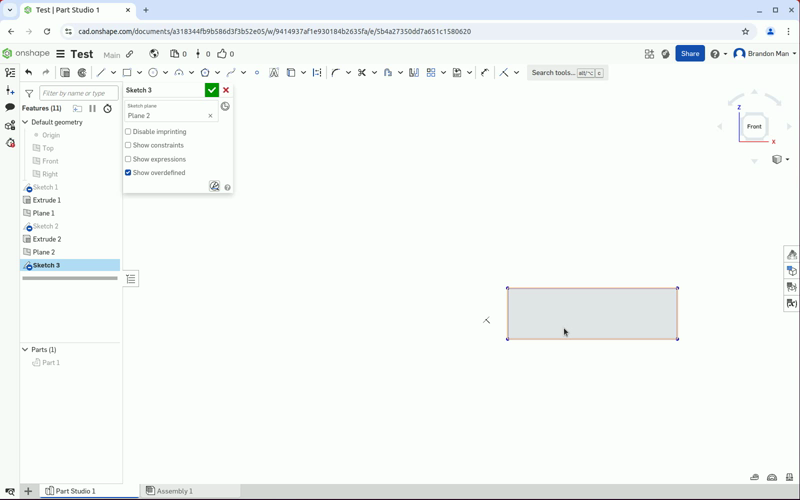
scroll(-6)
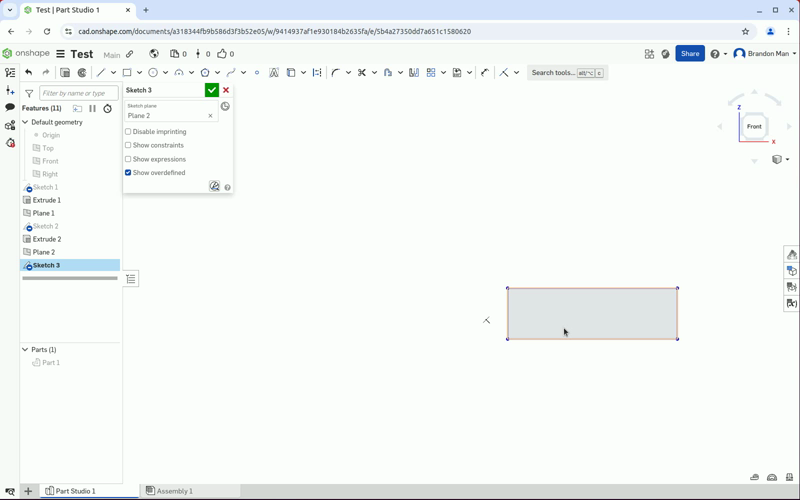
scroll(-6)
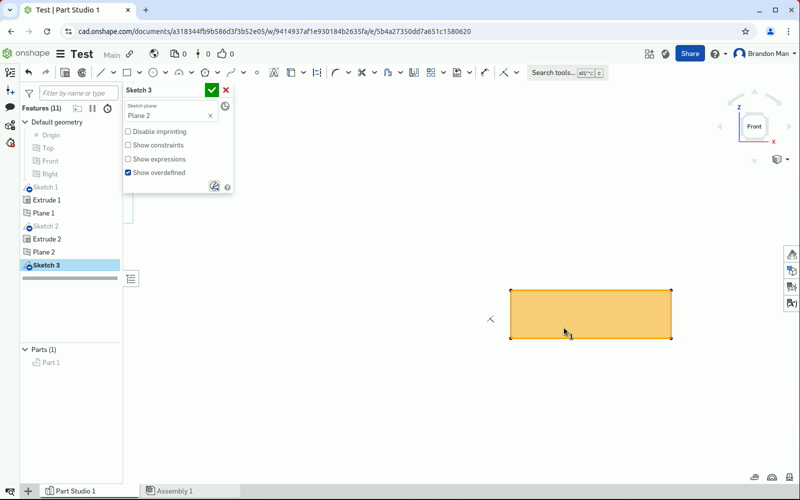
scroll(-6)
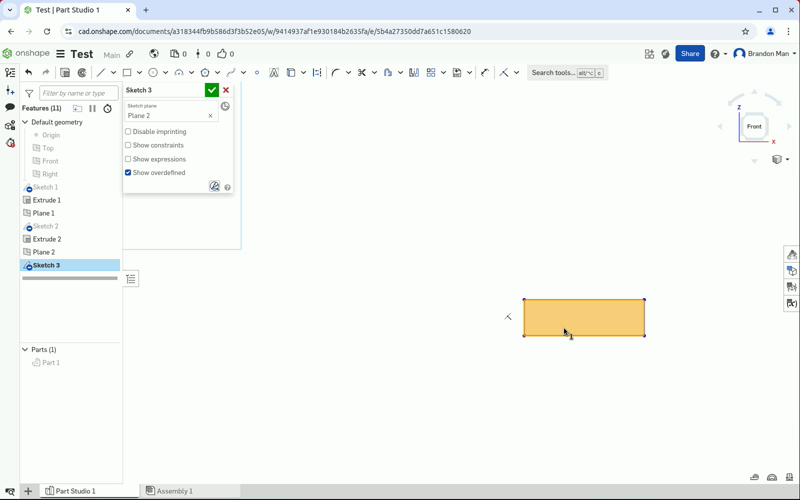
scroll(-6)
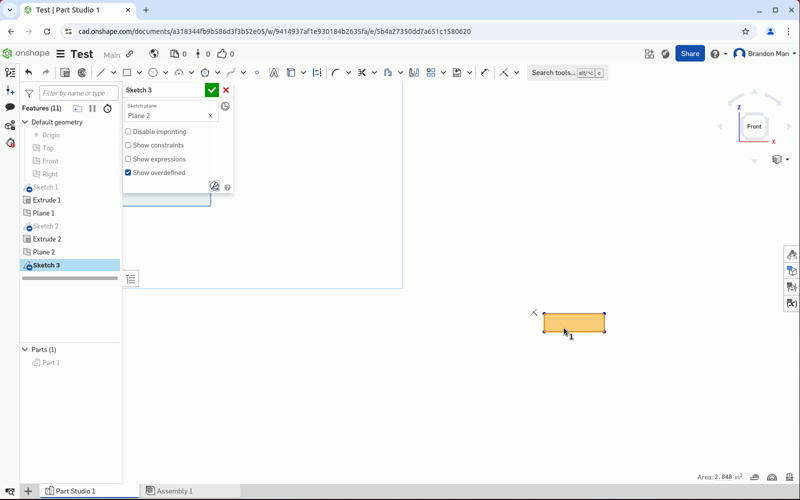
scroll(-6)
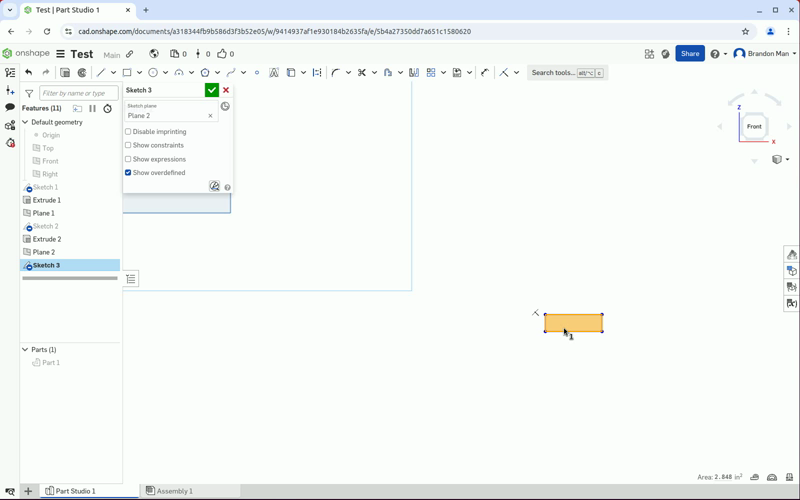
scroll(-6)
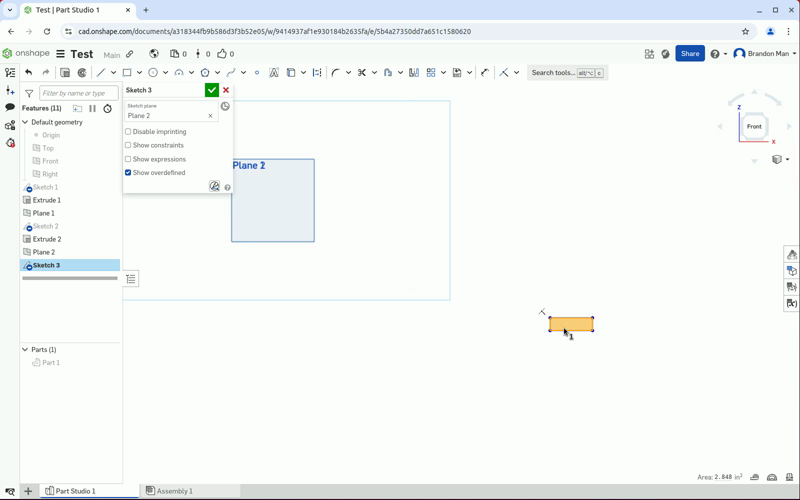
scroll(-6)
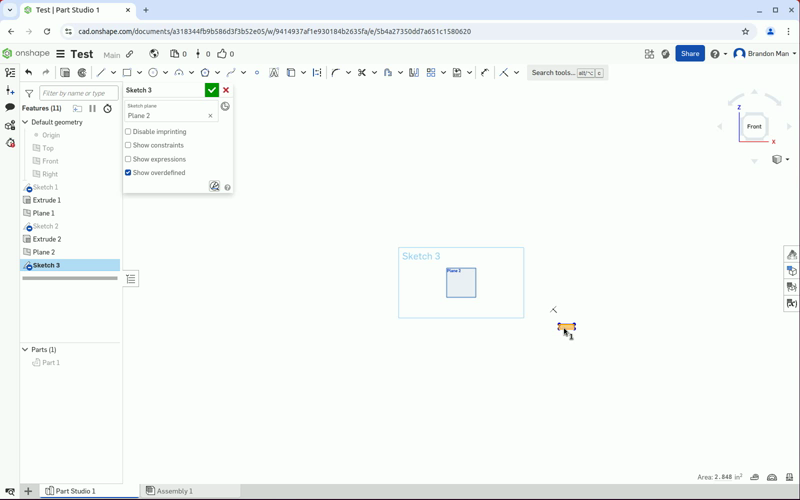
mouse_move(73, 352)
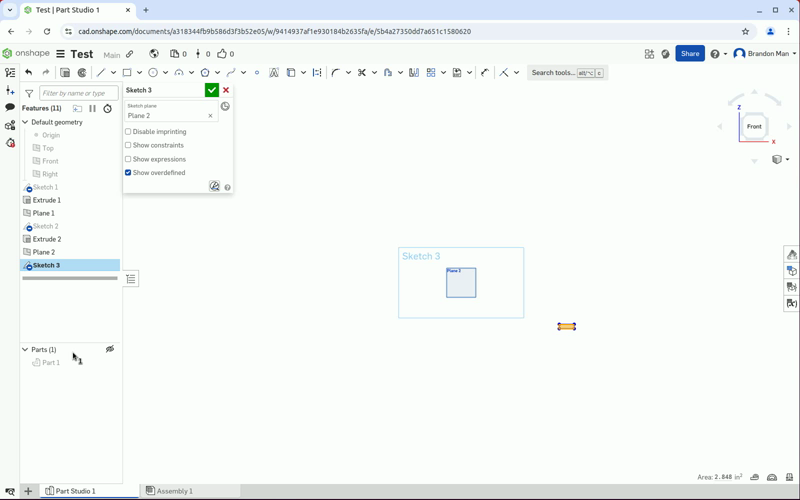
key(shift+y)
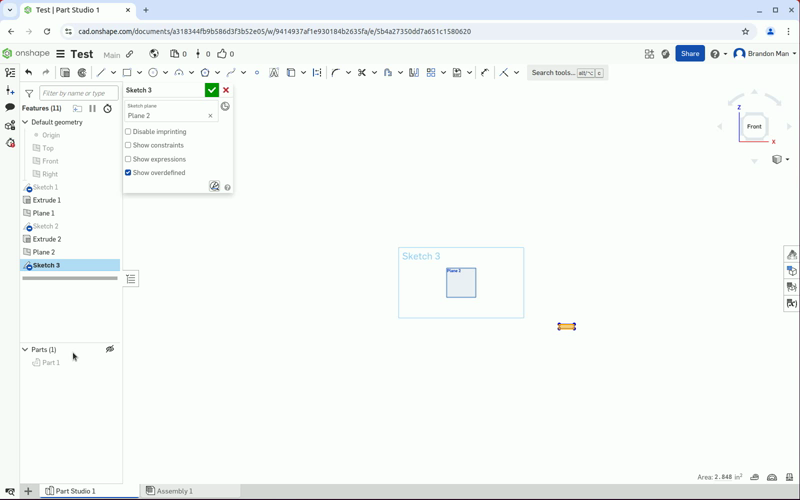
key(shift+e)
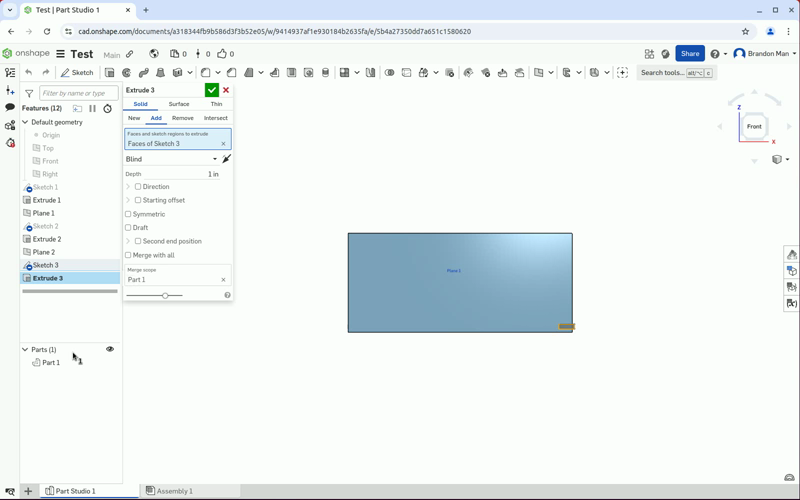
mouse_move(143, 106)
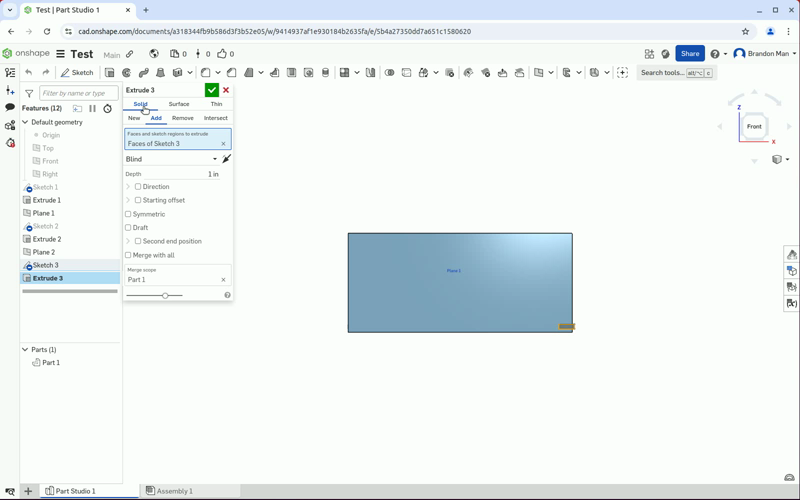
click(143, 106)
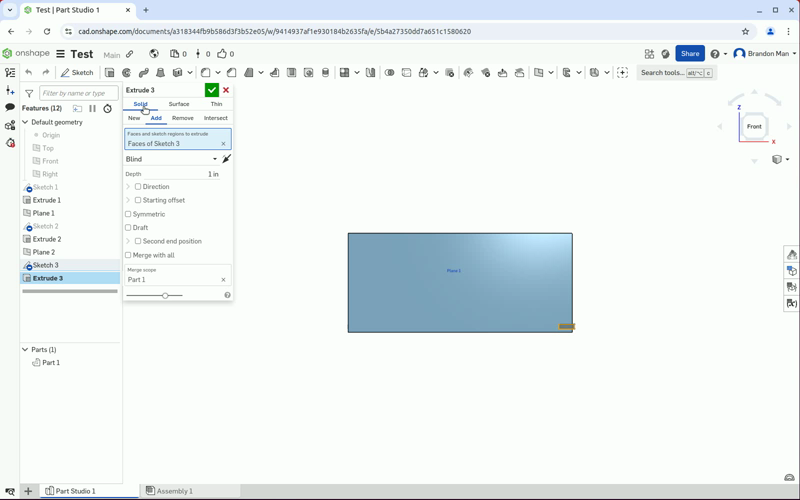
mouse_move(137, 120)
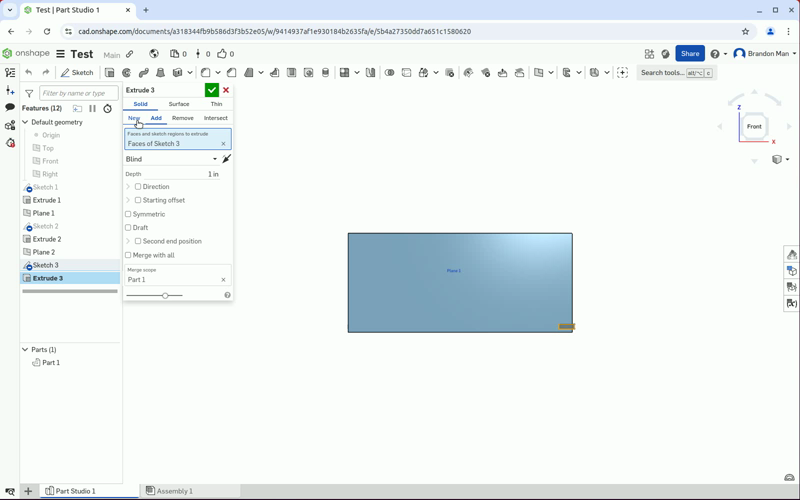
click(137, 120)
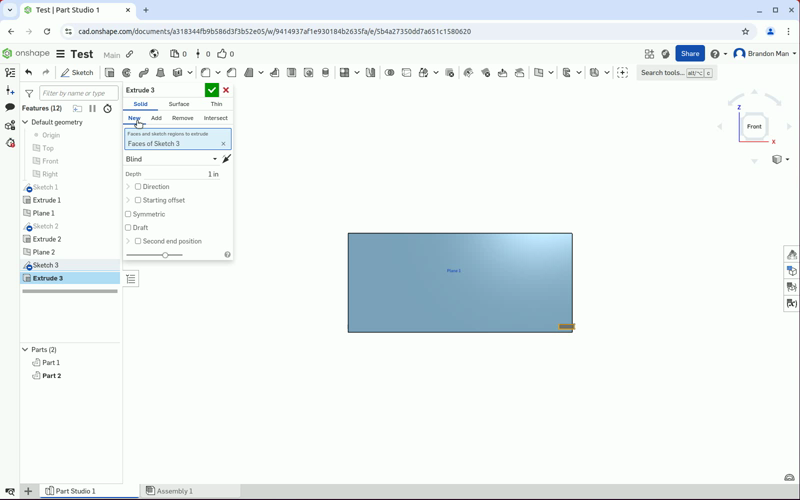
key(tab, 4)
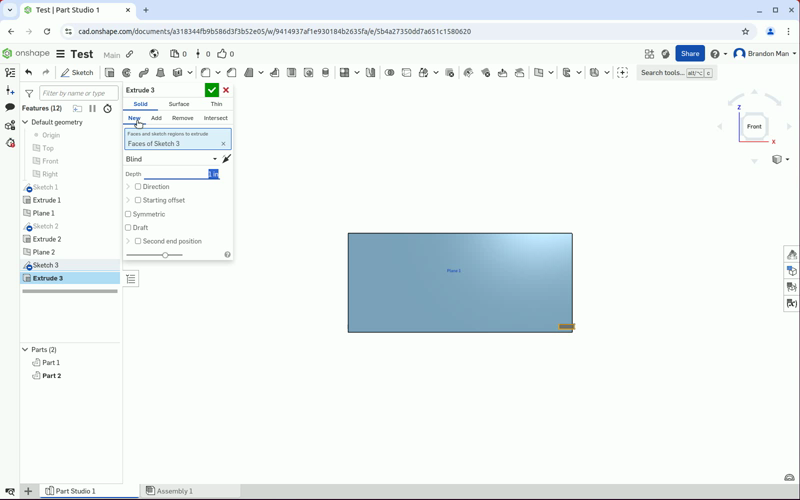
text(0.481)
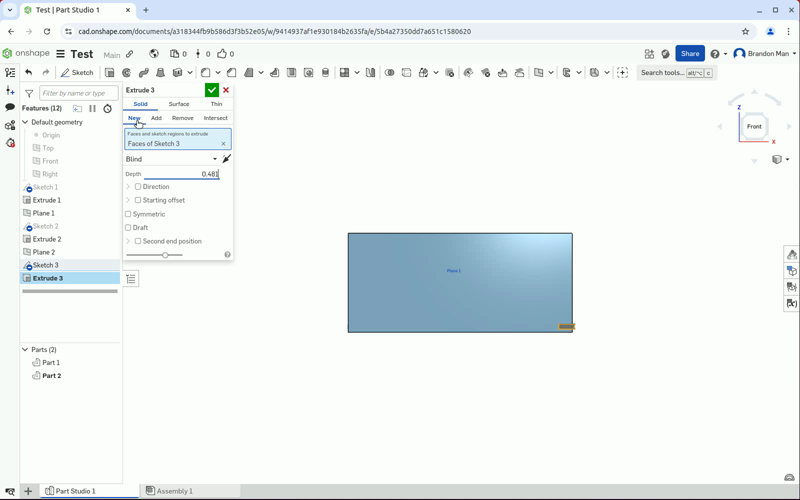
key(enter)
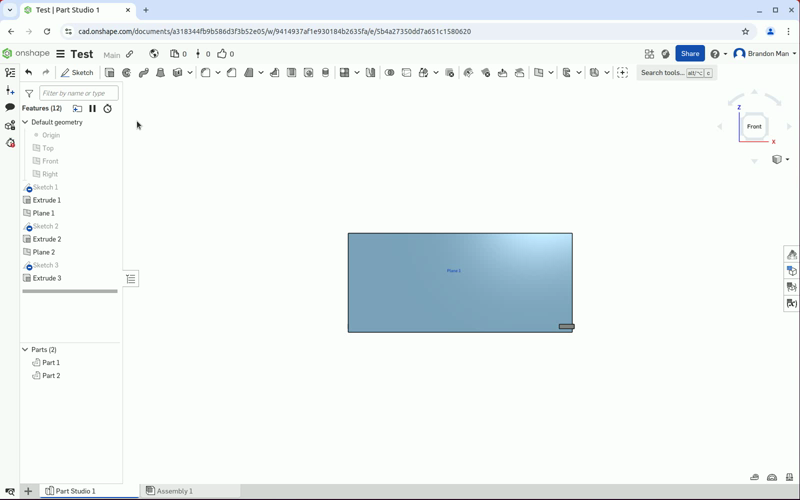
key(shift+h)
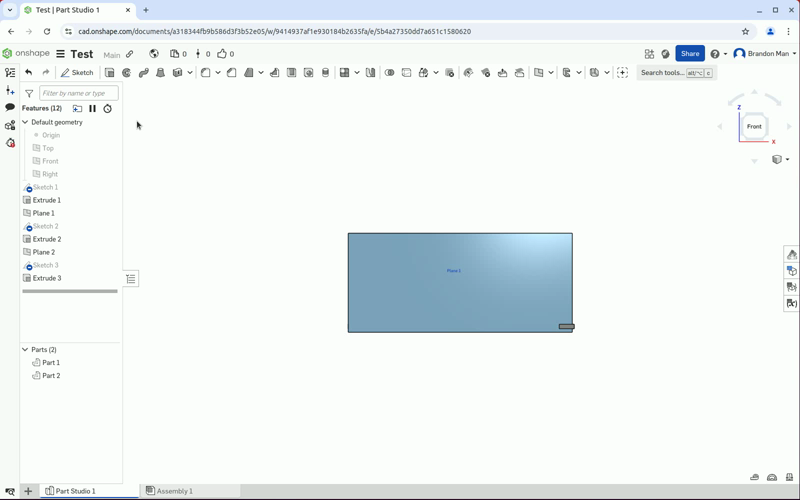
key(shift+h)
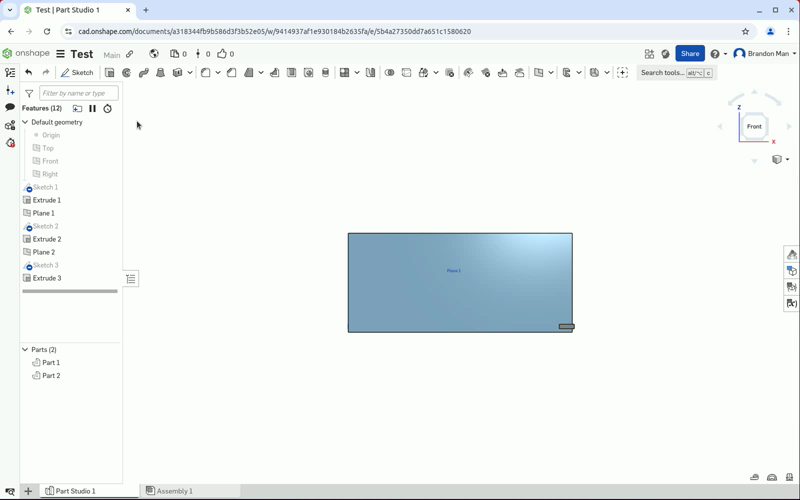
mouse_move(73, 189)
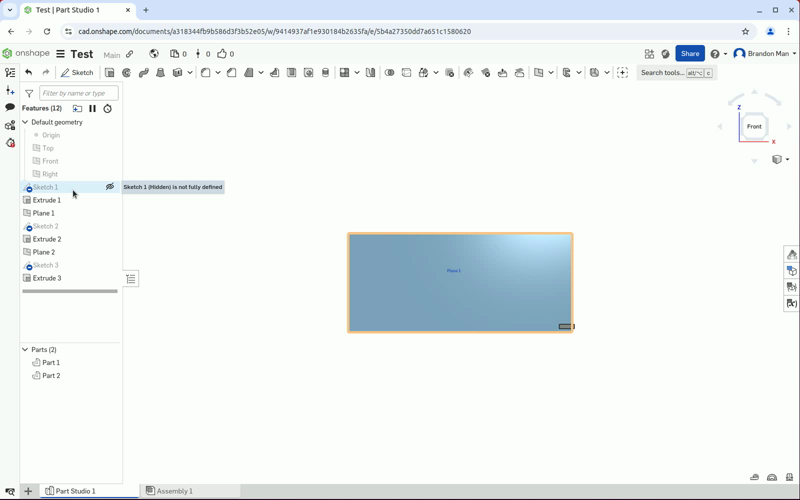
click(73, 189)
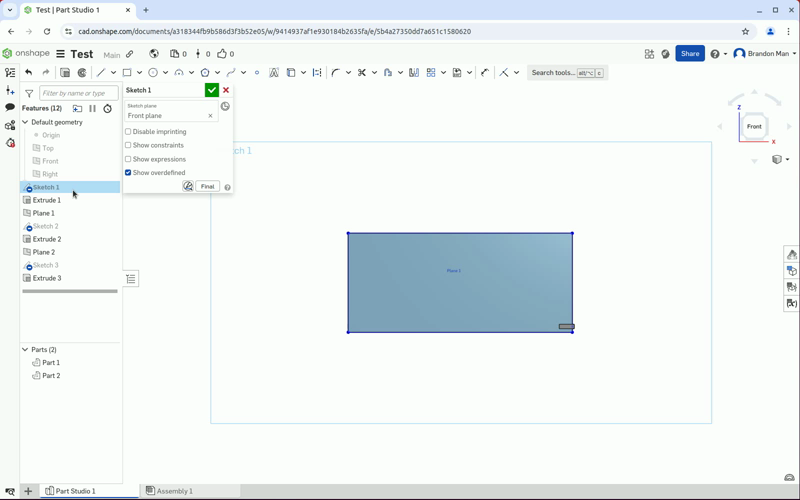
mouse_move(229, 92)
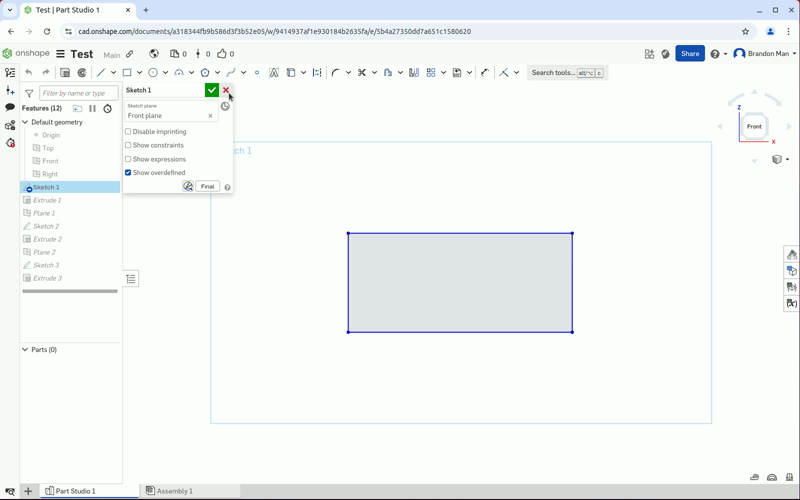
click(229, 92)
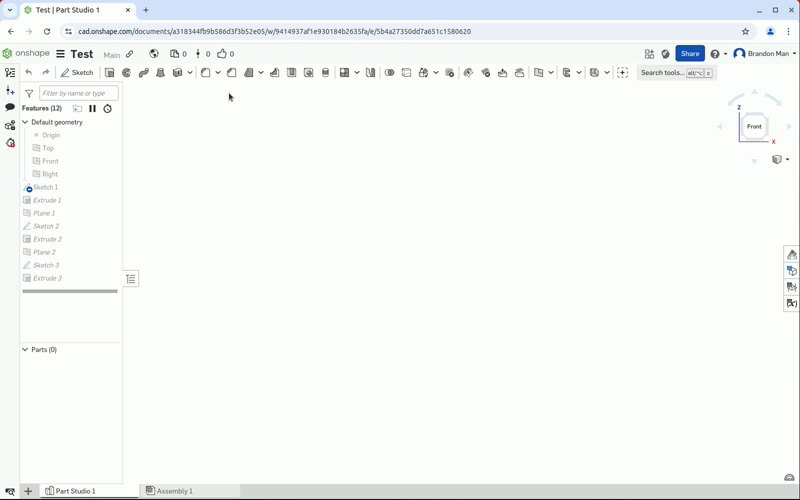
key(shift+s)
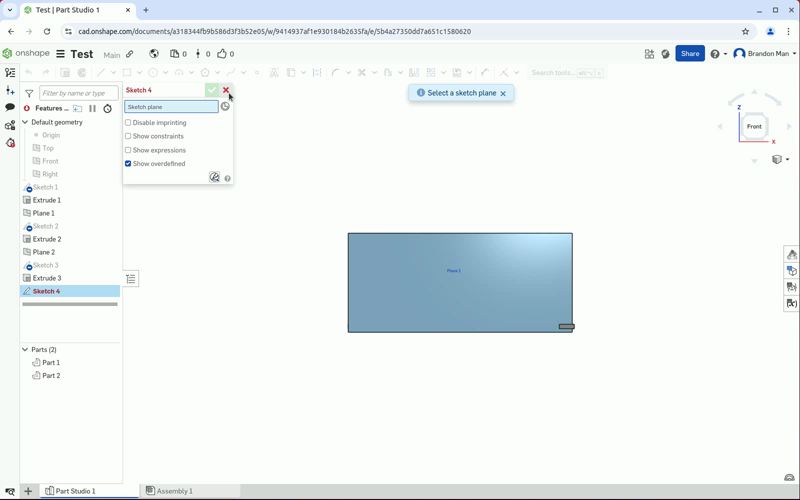
mouse_move(73, 254)
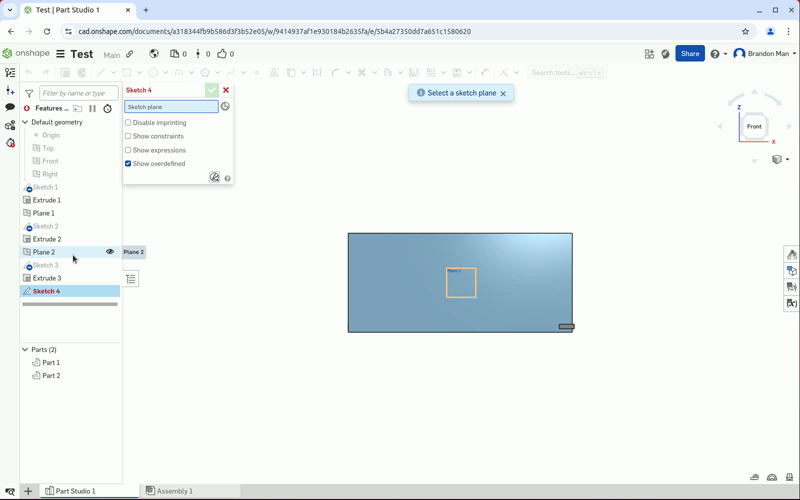
click(73, 254)
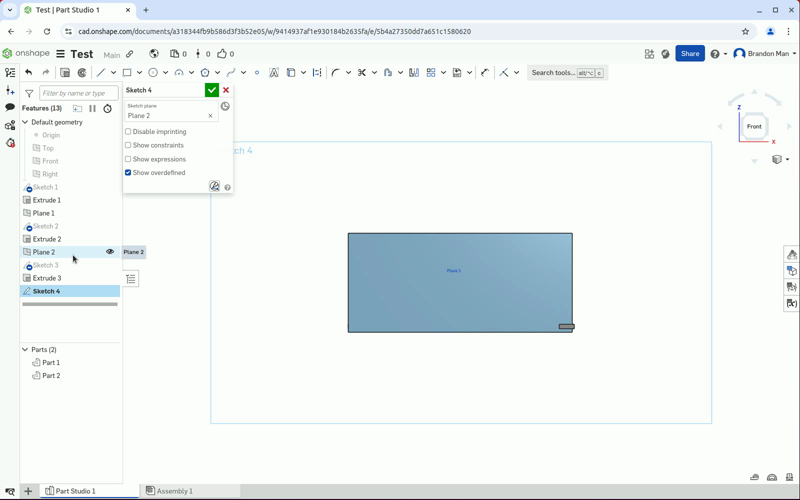
mouse_move(73, 352)
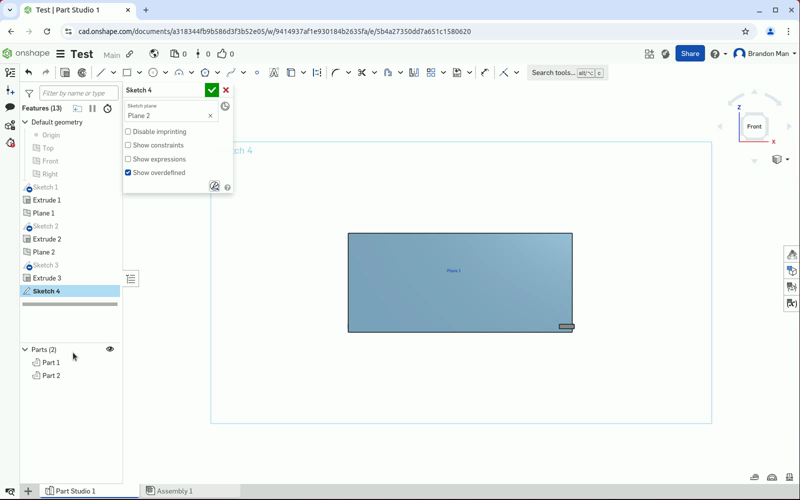
key(y)
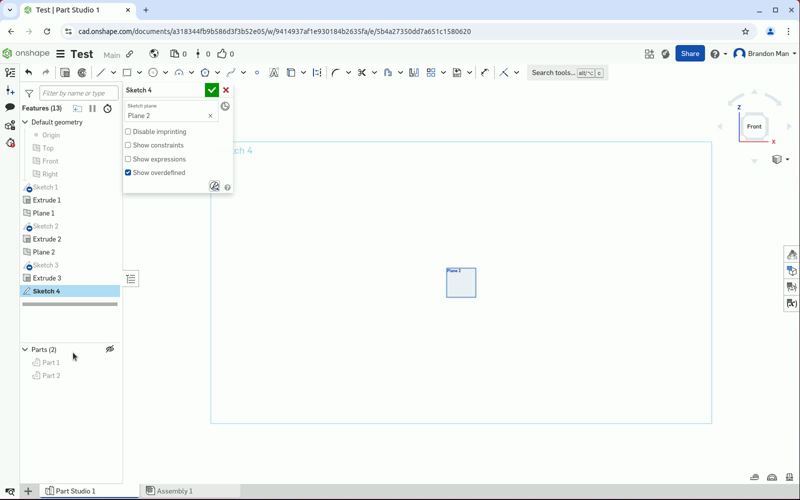
key(l)
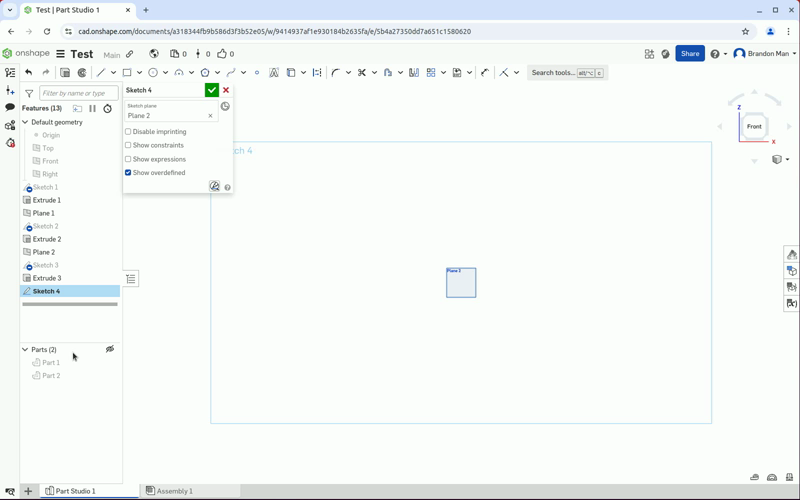
key_down(shift)
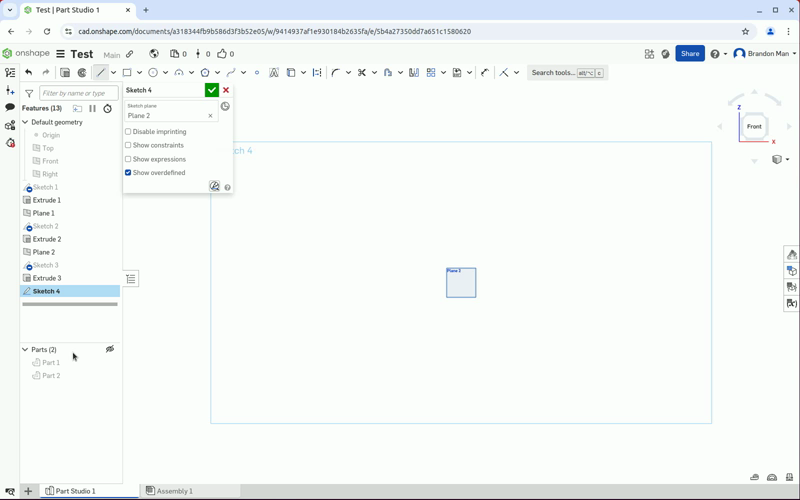
mouse_move(348, 328)
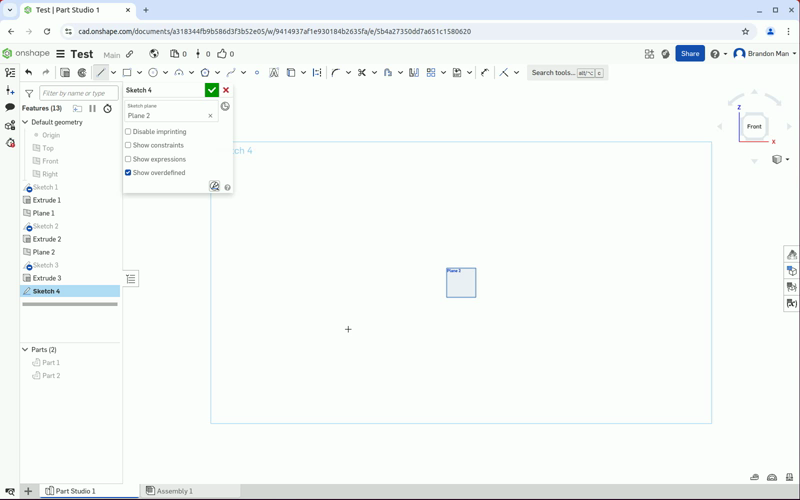
click(348, 328)
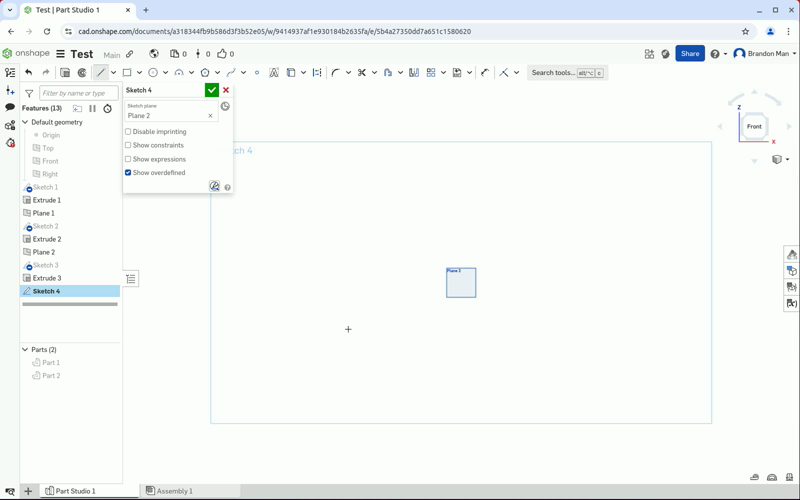
key_up(shift)
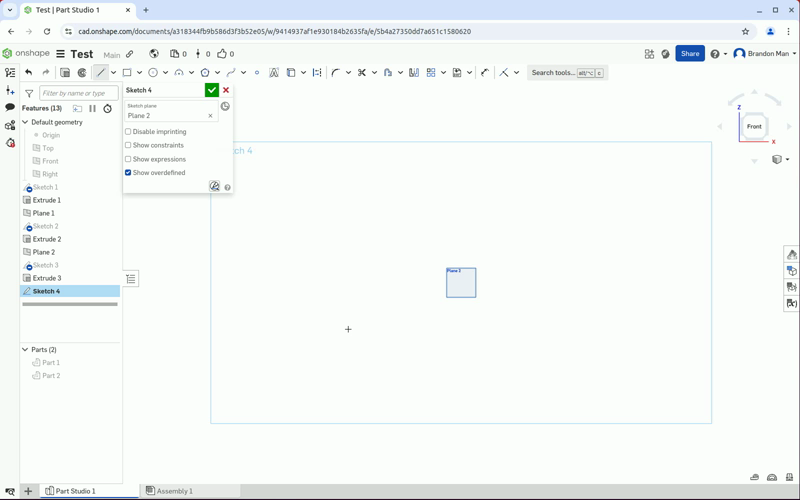
key_down(shift)
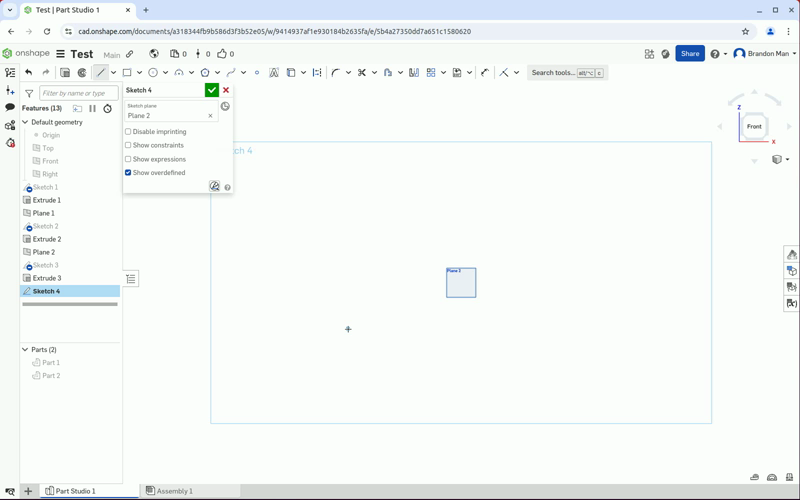
mouse_move(378, 328)
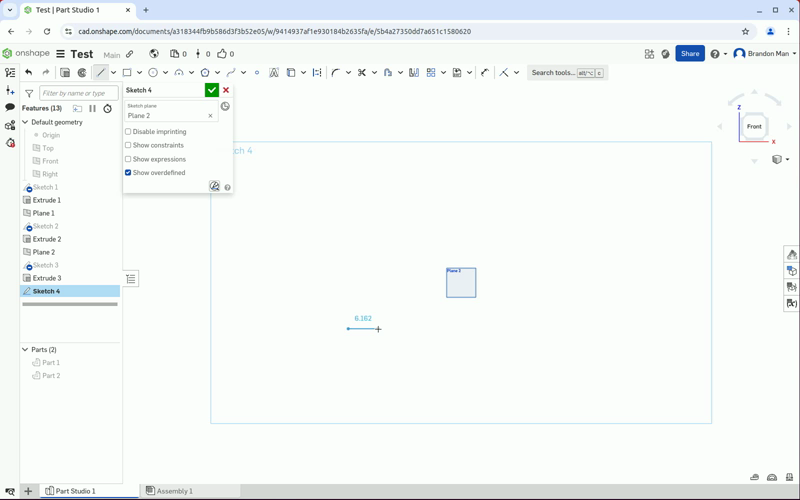
mouse_move(363, 328)
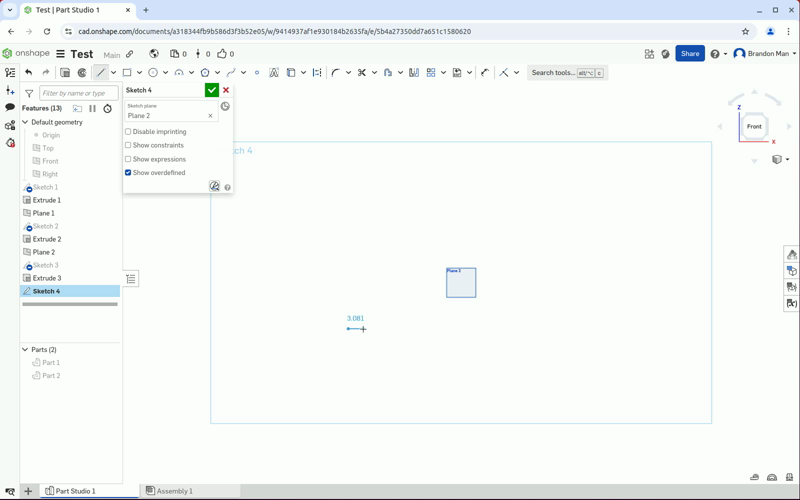
click(363, 328)
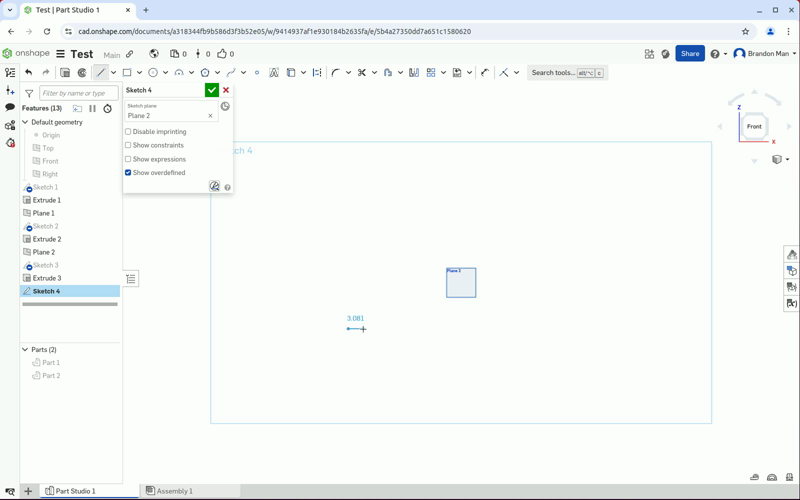
key_up(shift)
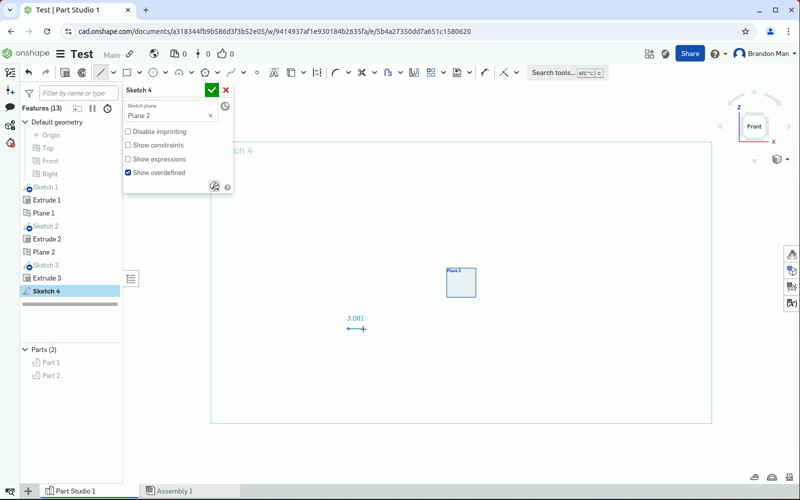
key_down(shift)
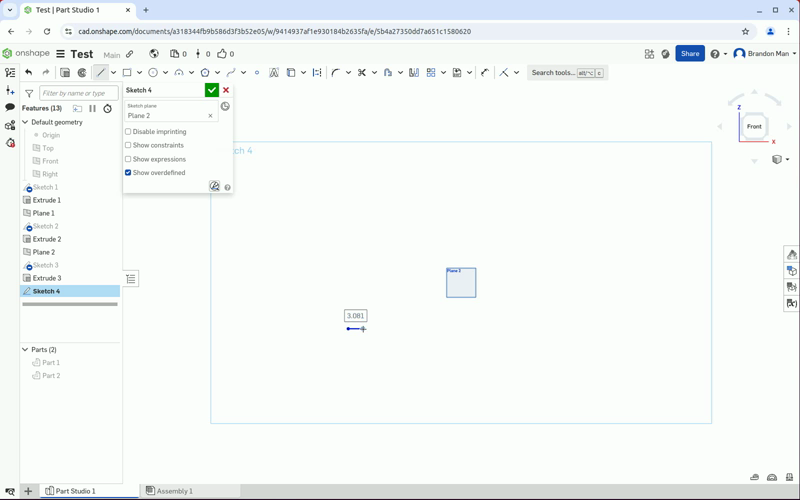
mouse_move(393, 328)
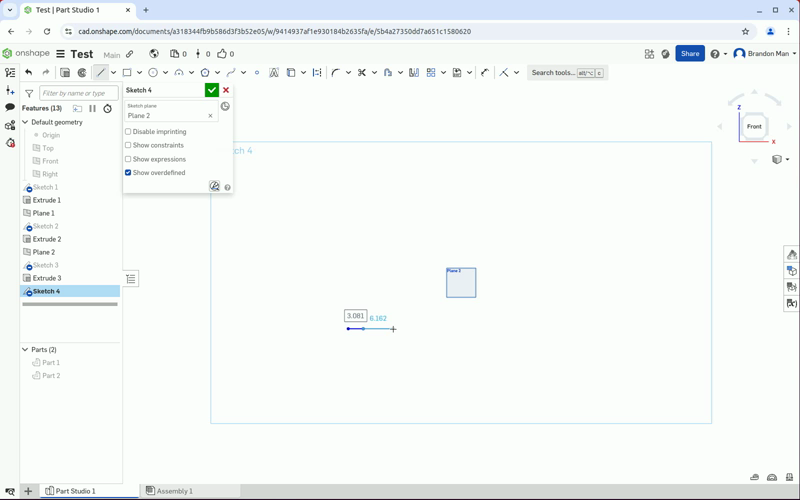
mouse_move(363, 324)
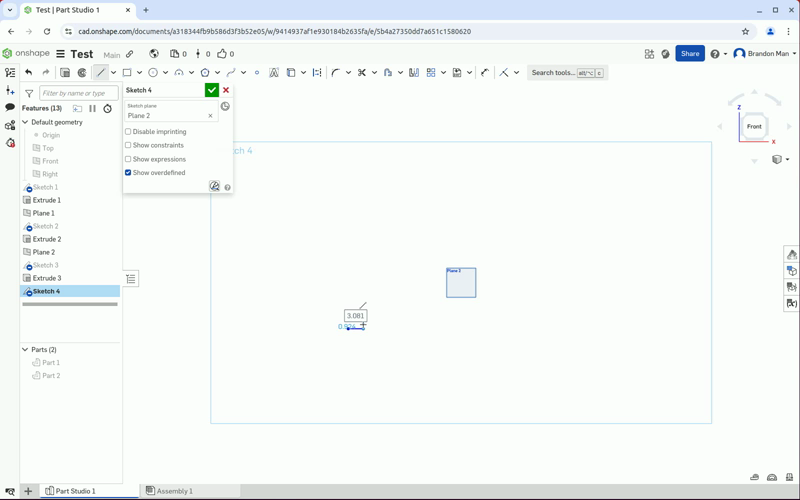
scroll(6)
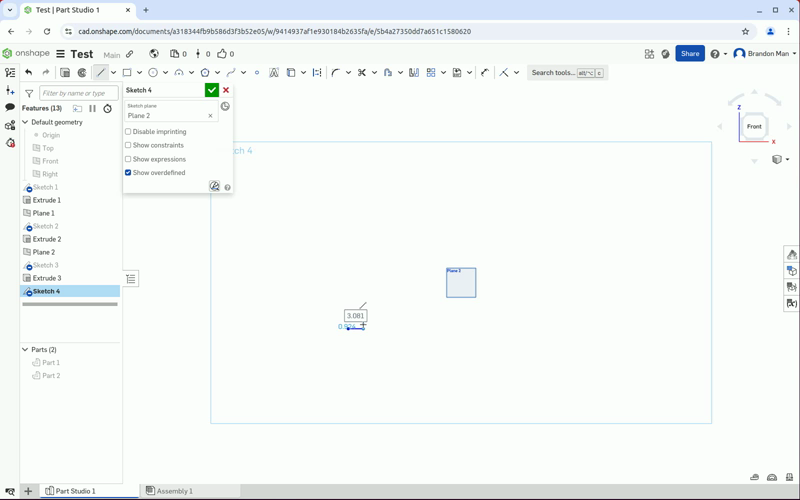
scroll(6)
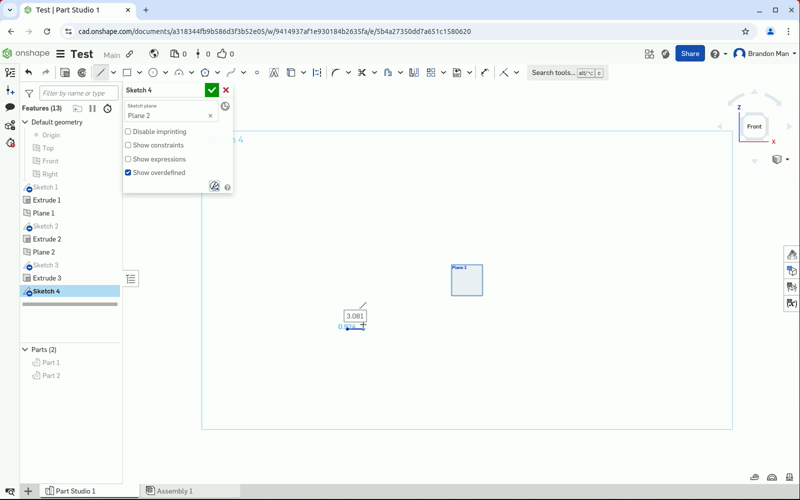
scroll(6)
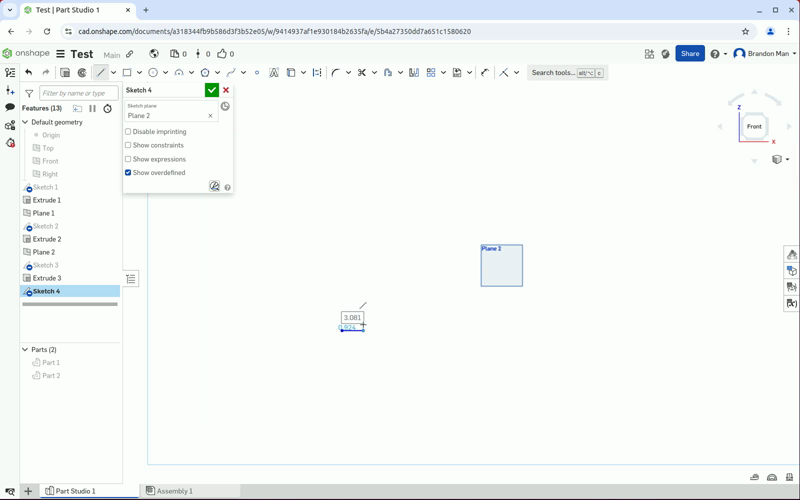
scroll(6)
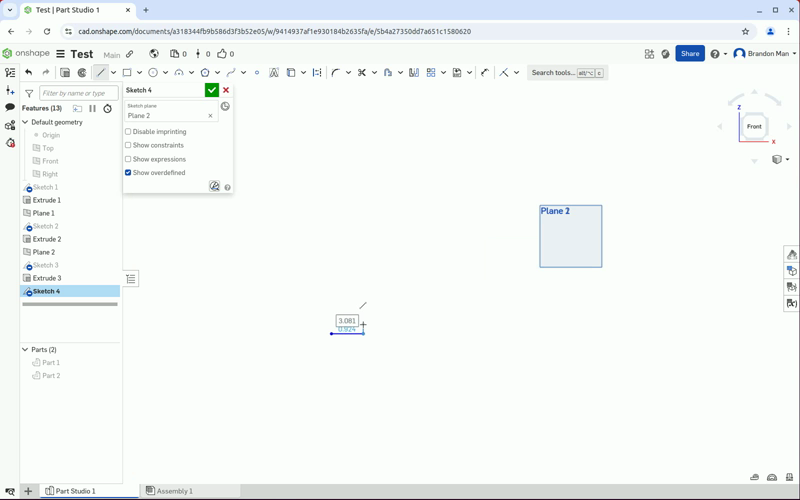
scroll(6)
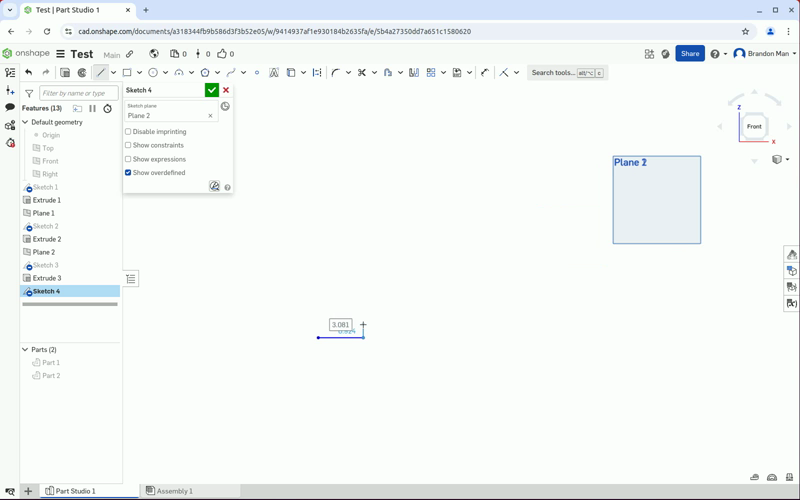
scroll(6)
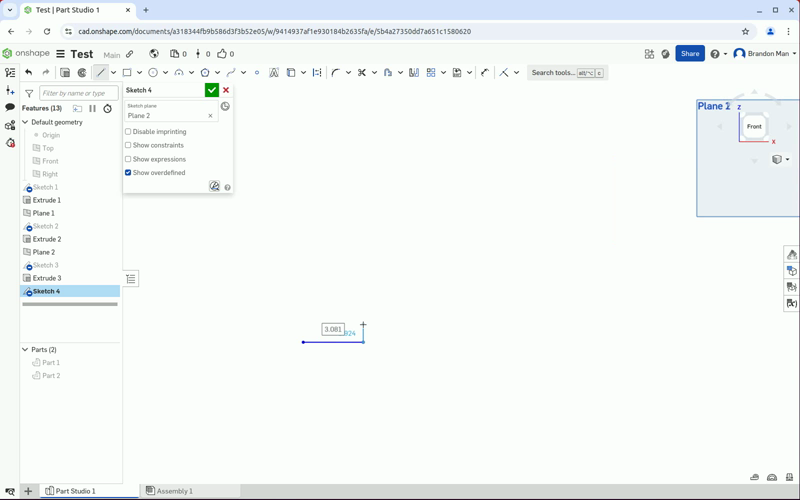
scroll(6)
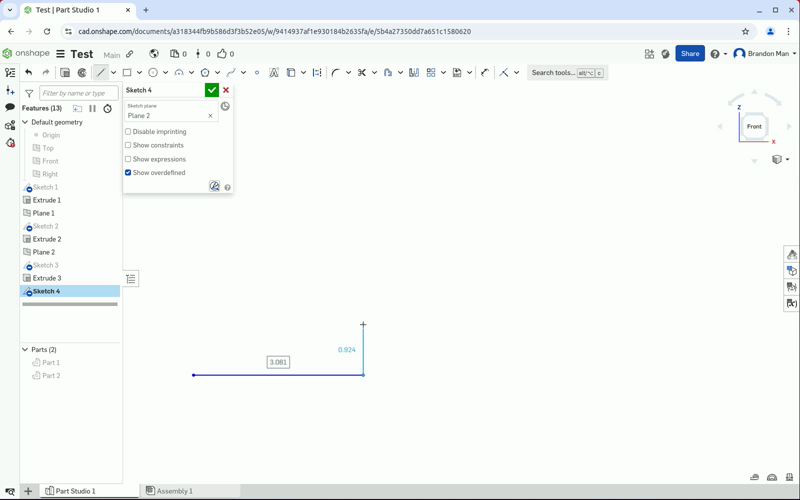
click(363, 324)
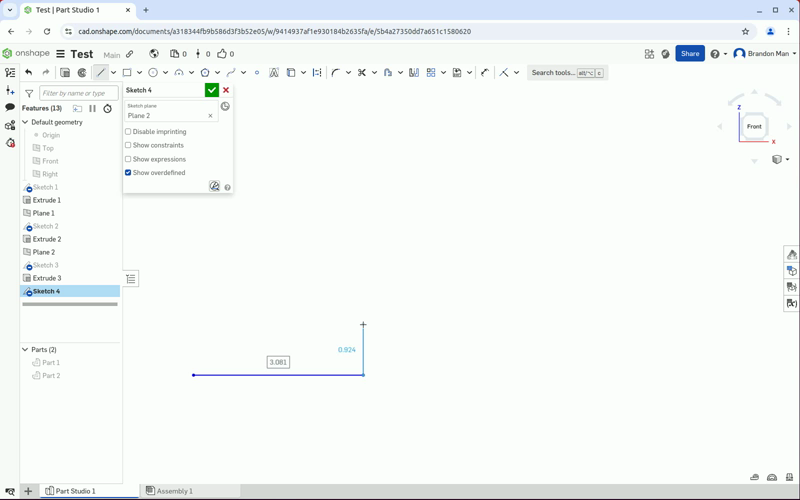
scroll(-6)
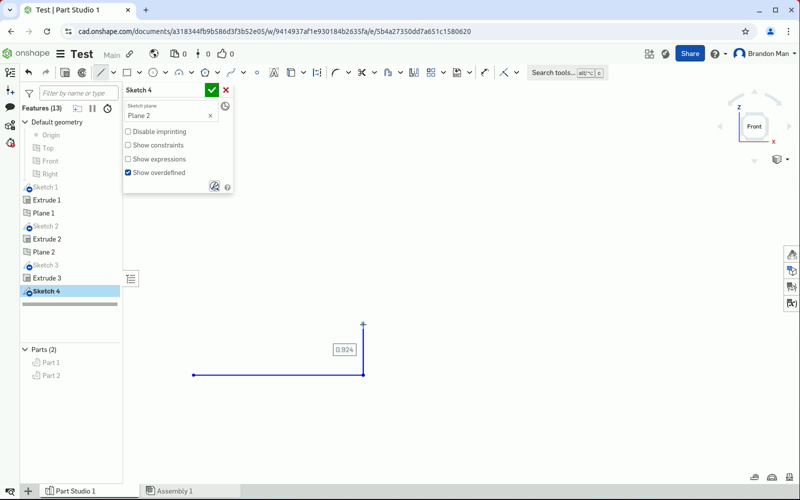
scroll(-6)
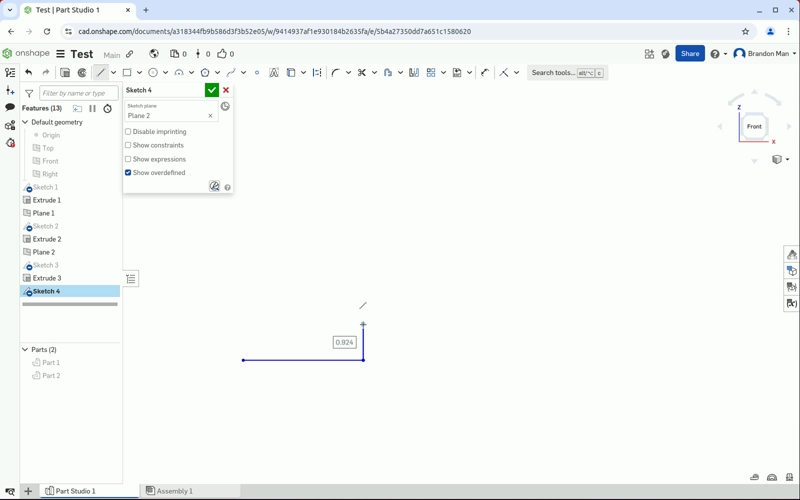
scroll(-6)
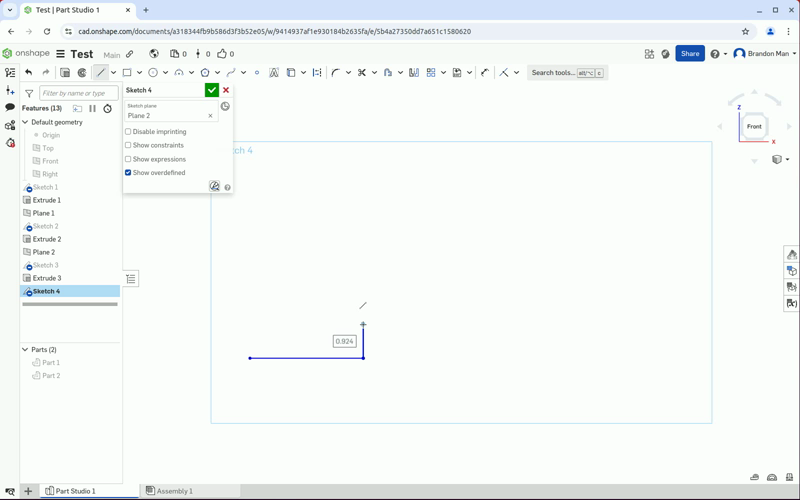
scroll(-6)
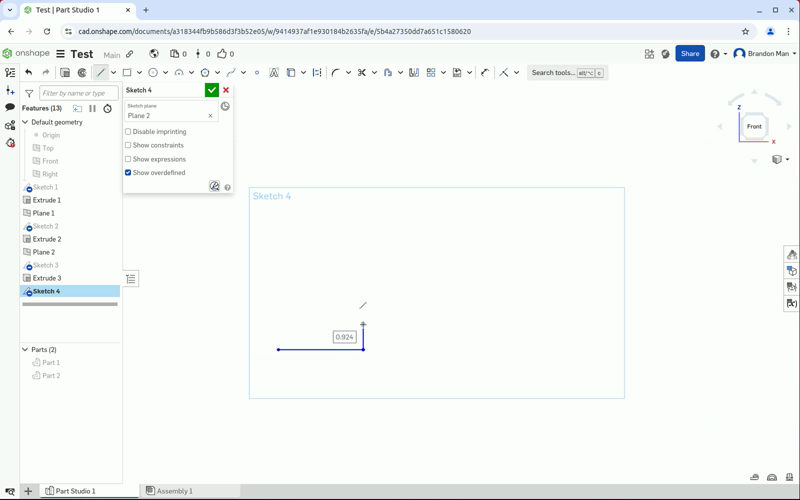
scroll(-6)
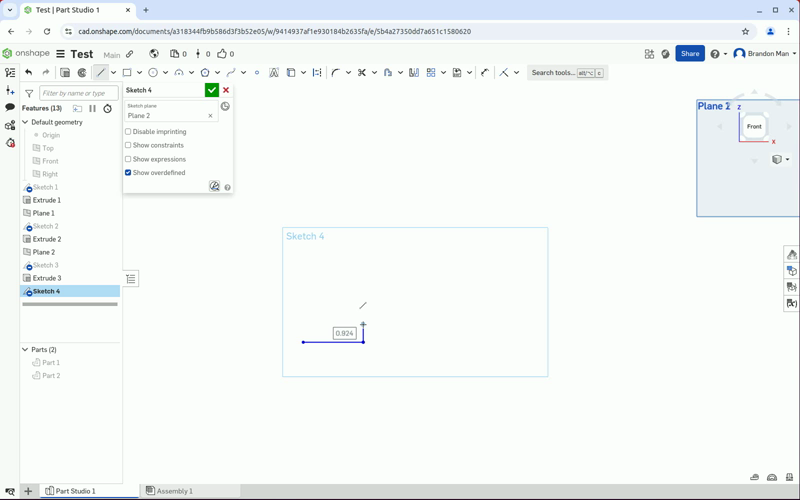
scroll(-6)
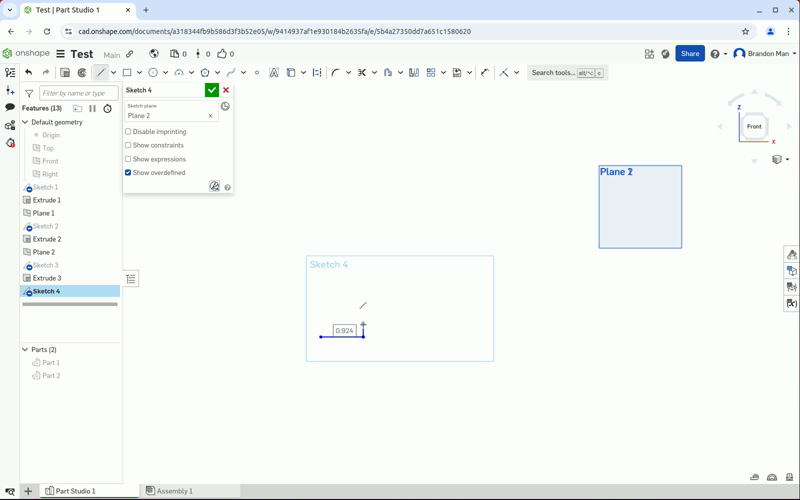
scroll(-6)
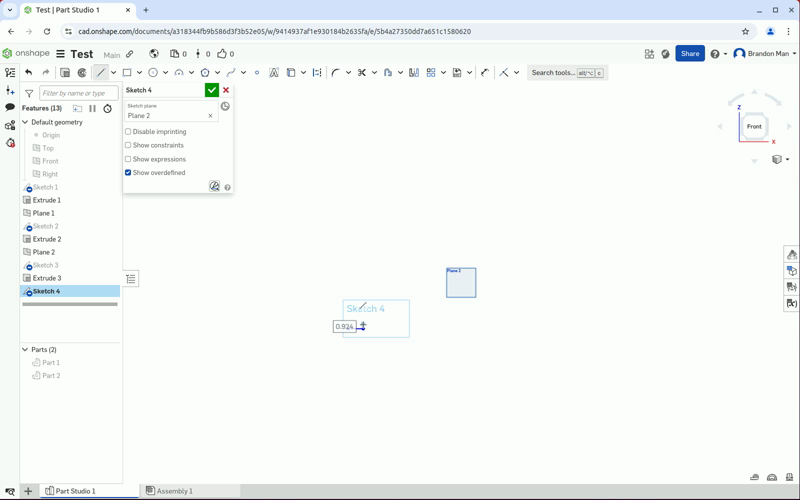
key_up(shift)
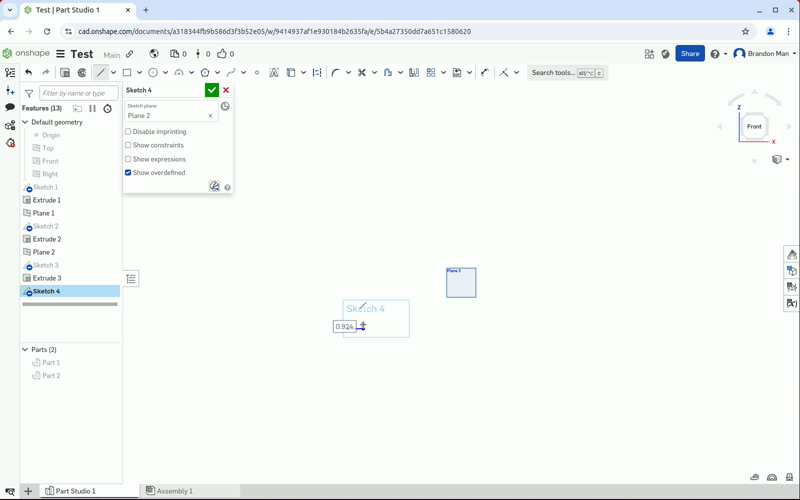
key_down(shift)
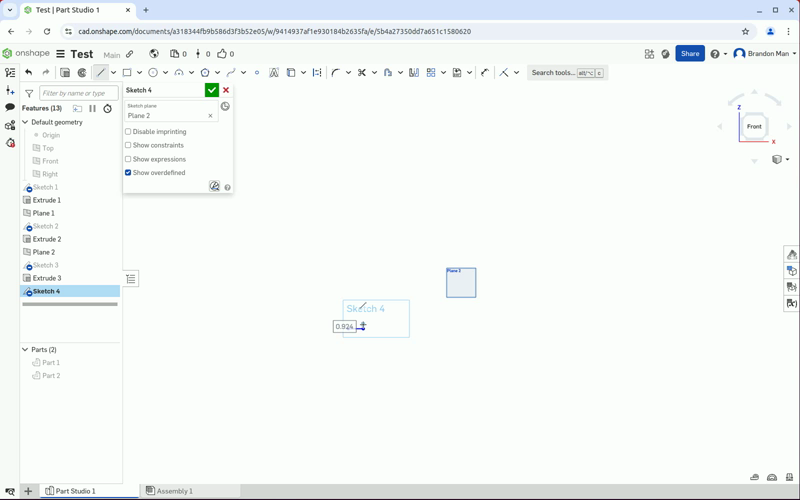
mouse_move(393, 324)
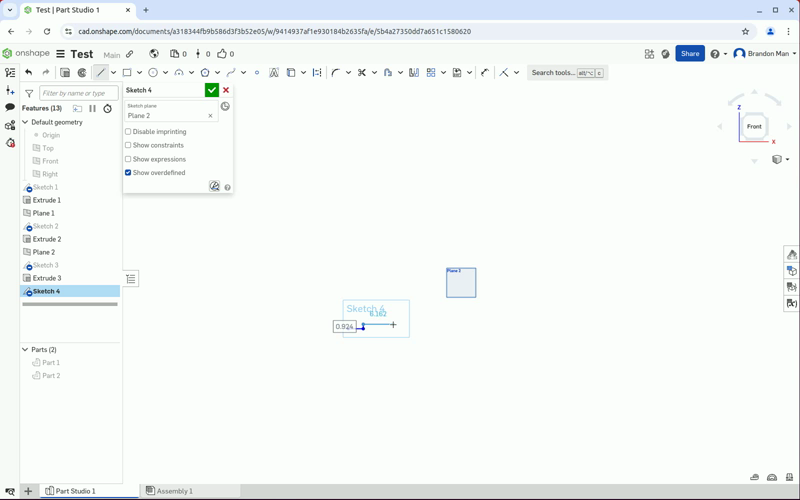
mouse_move(348, 324)
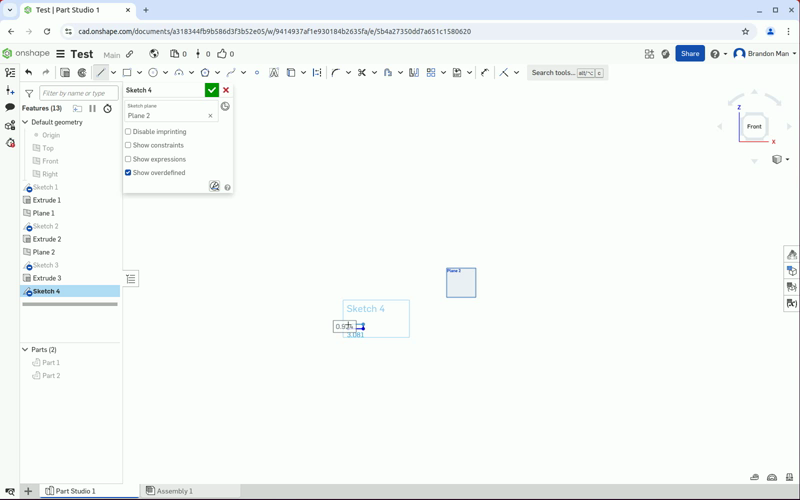
click(348, 324)
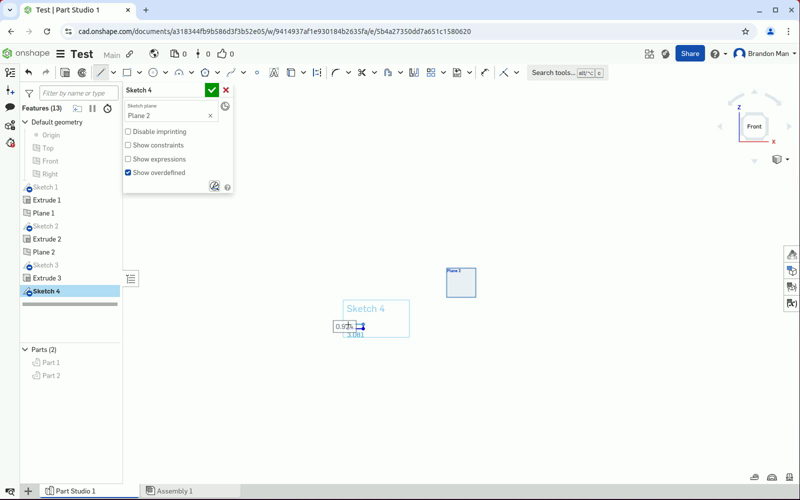
key_up(shift)
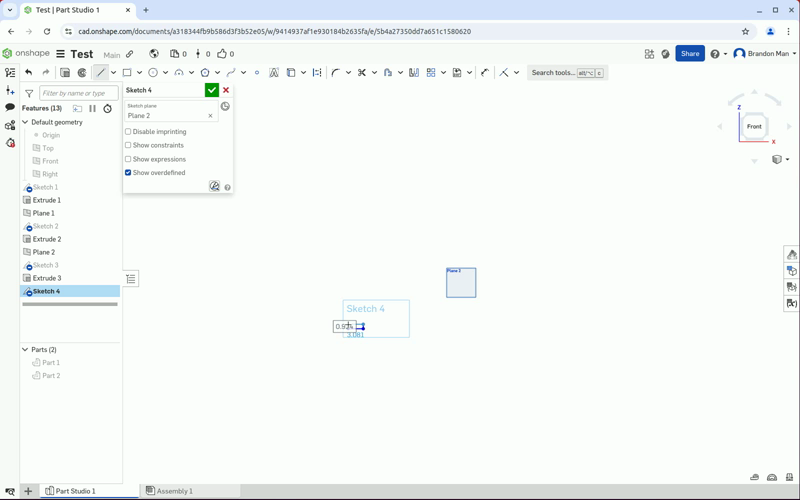
mouse_move(378, 324)
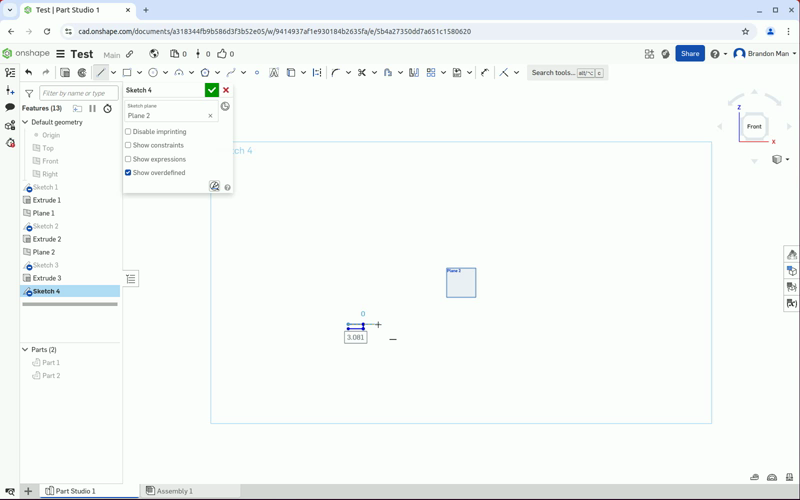
key_down(shift)
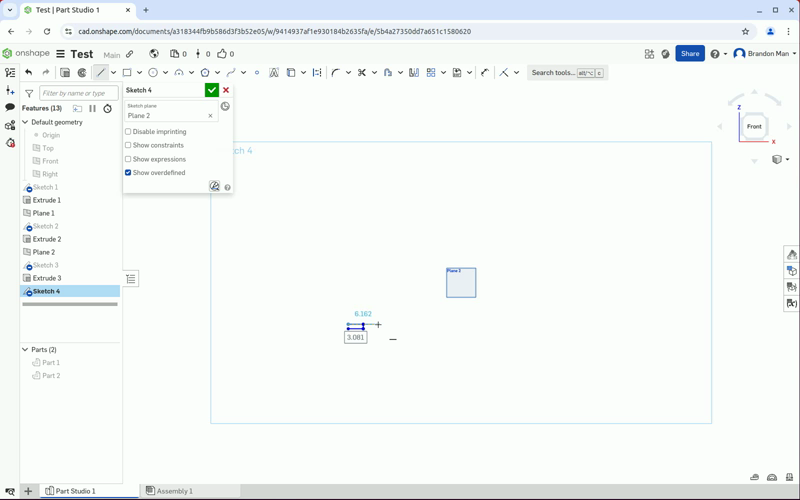
mouse_move(348, 328)
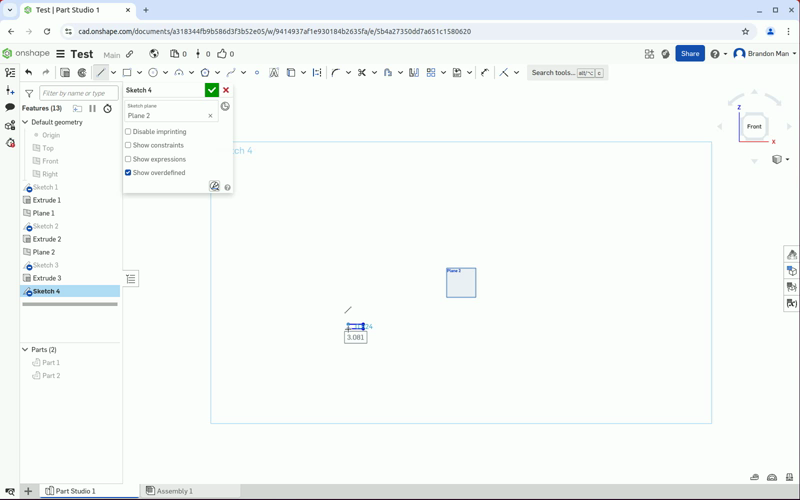
scroll(6)
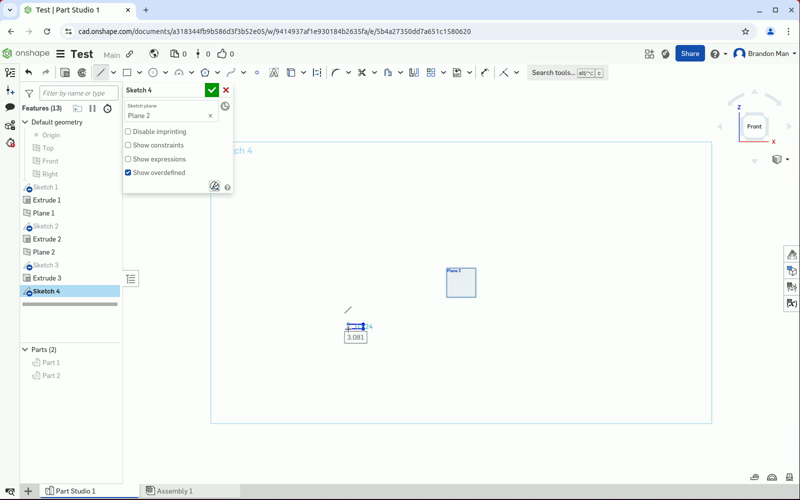
scroll(6)
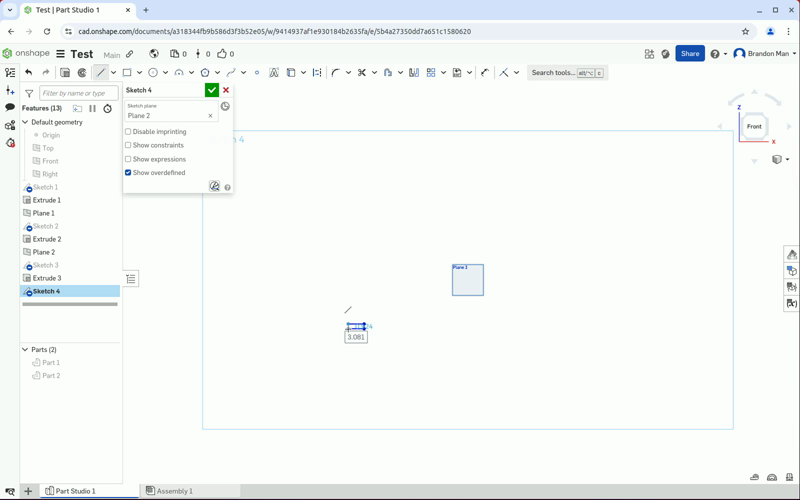
scroll(6)
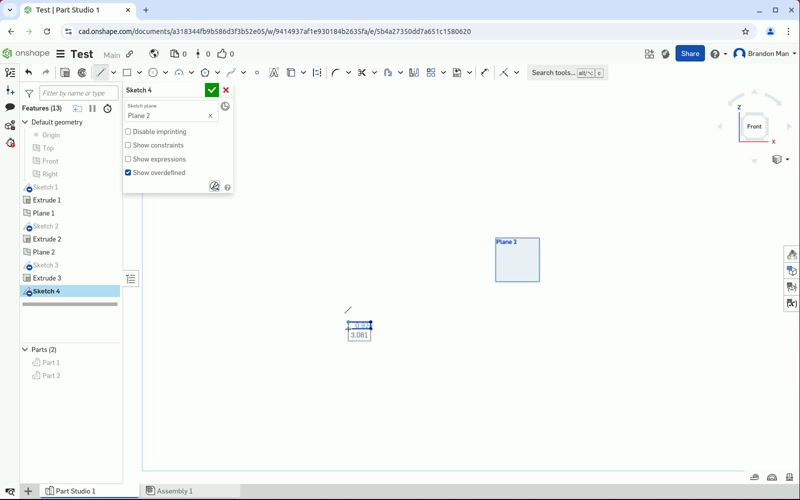
scroll(6)
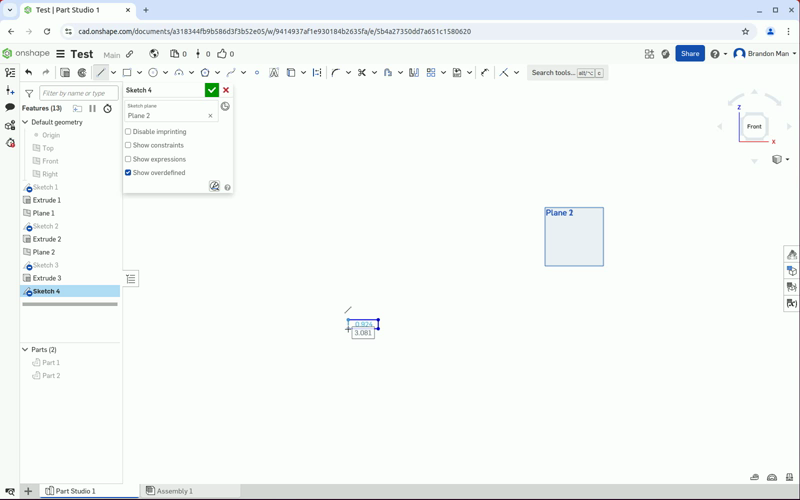
scroll(6)
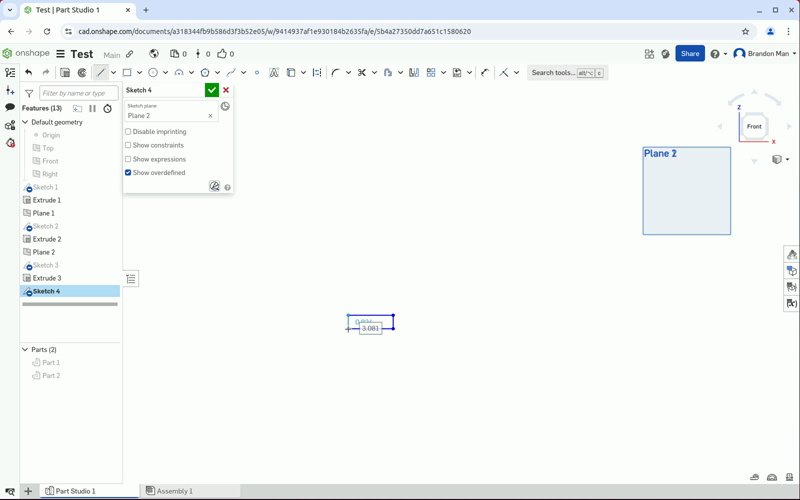
scroll(6)
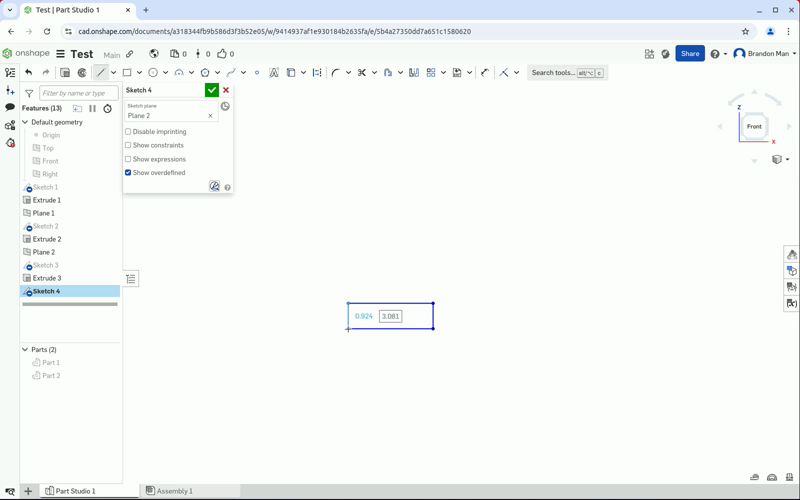
scroll(6)
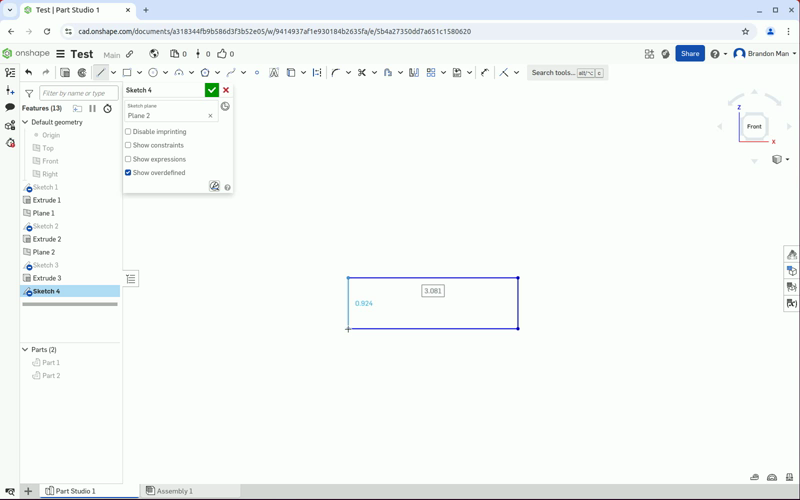
key_up(shift)
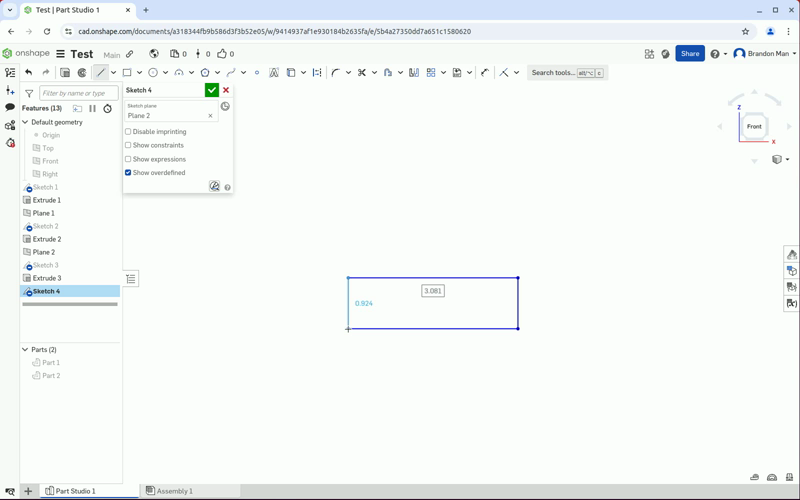
click(348, 328)
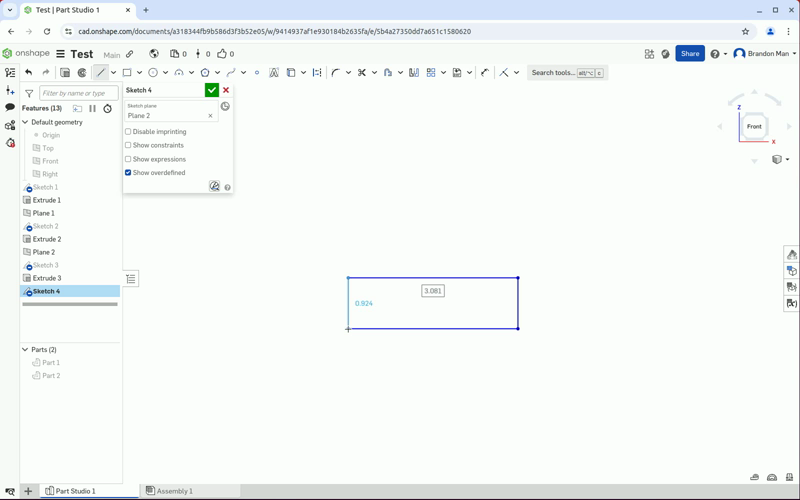
scroll(-6)
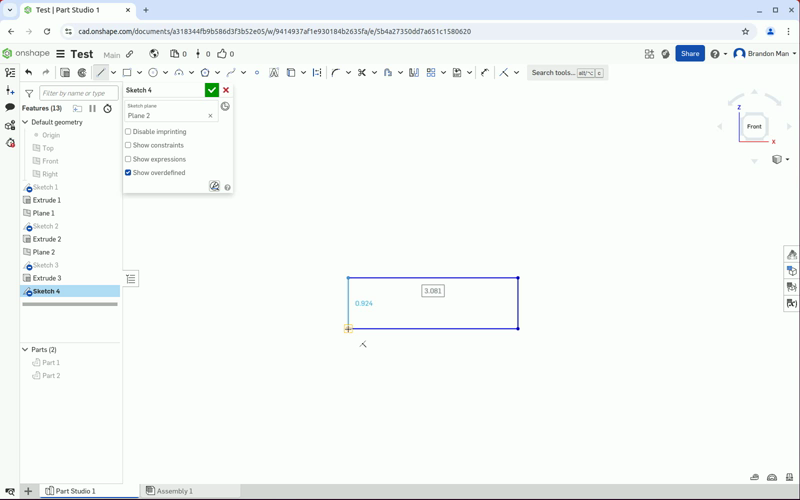
scroll(-6)
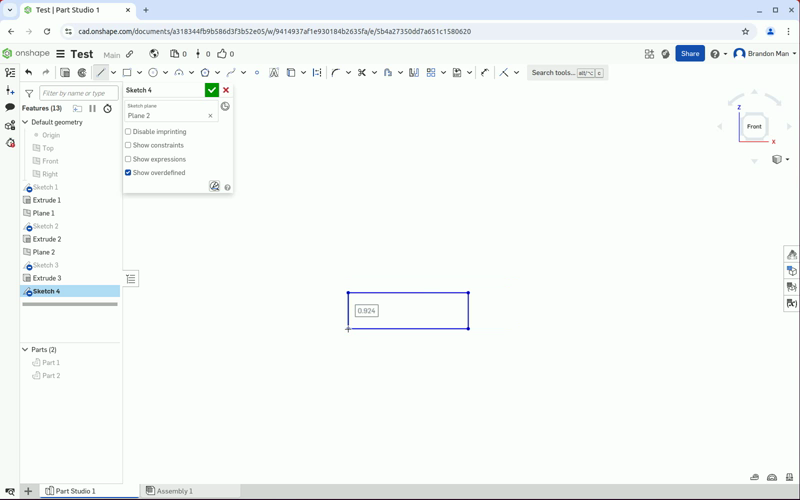
scroll(-6)
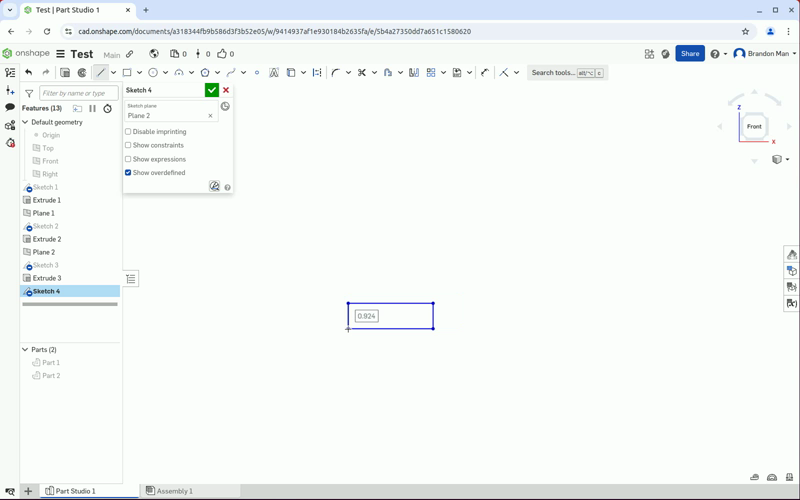
scroll(-6)
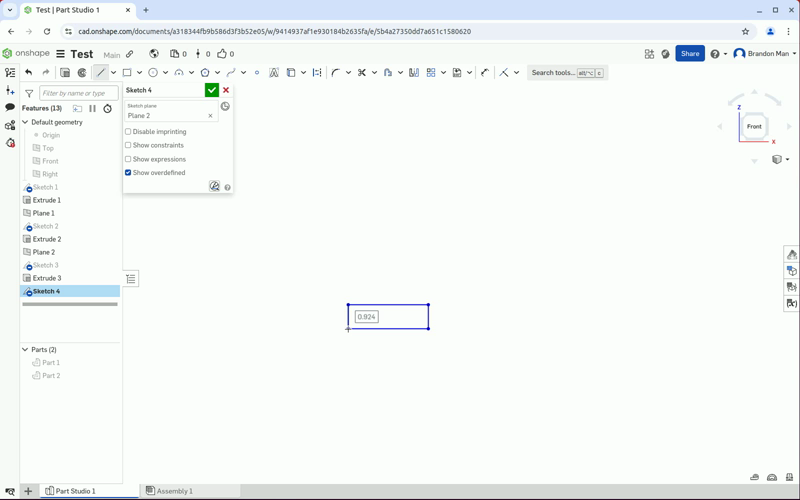
scroll(-6)
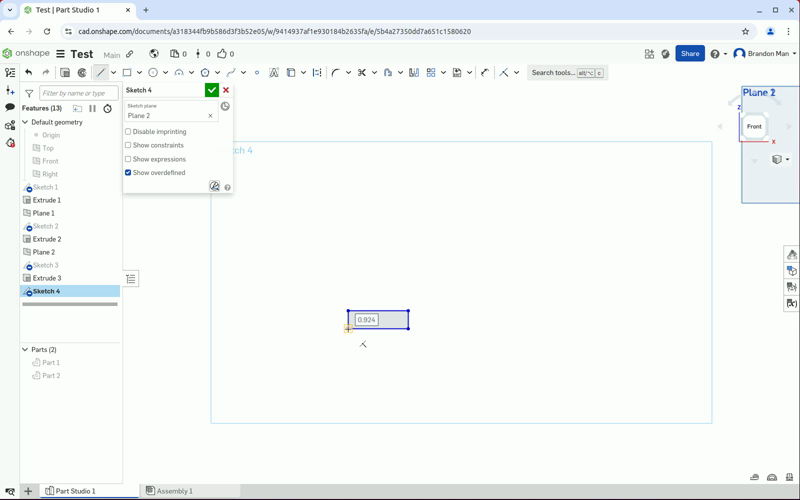
scroll(-6)
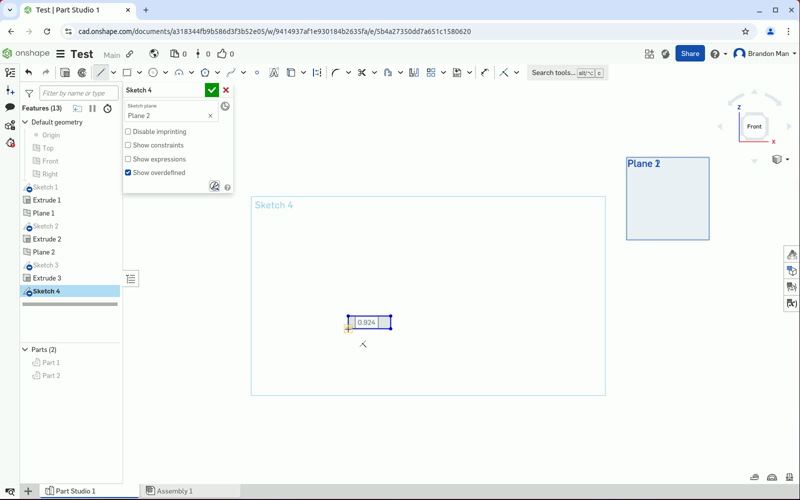
scroll(-6)
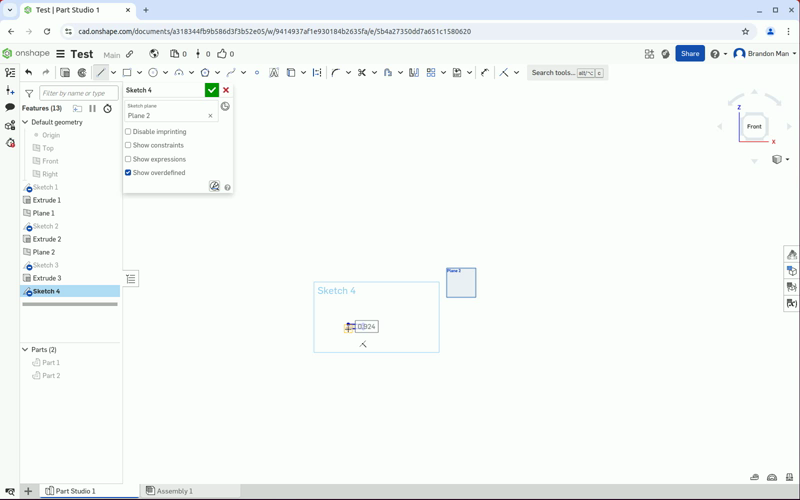
key(esc)
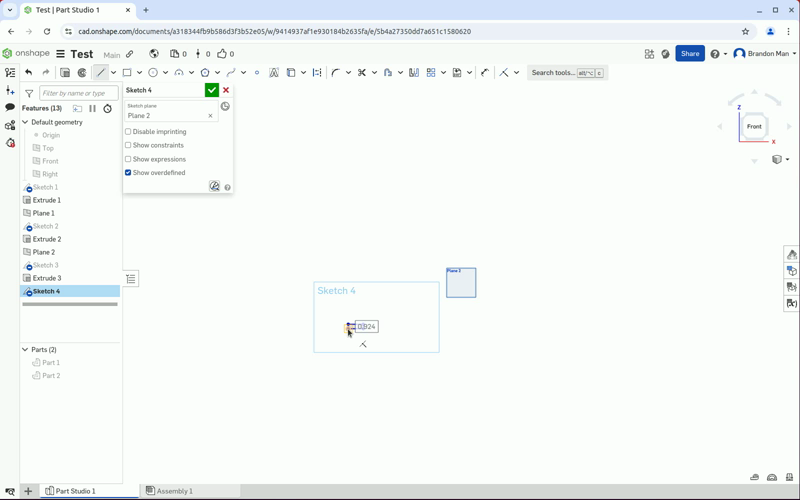
mouse_move(362, 326)
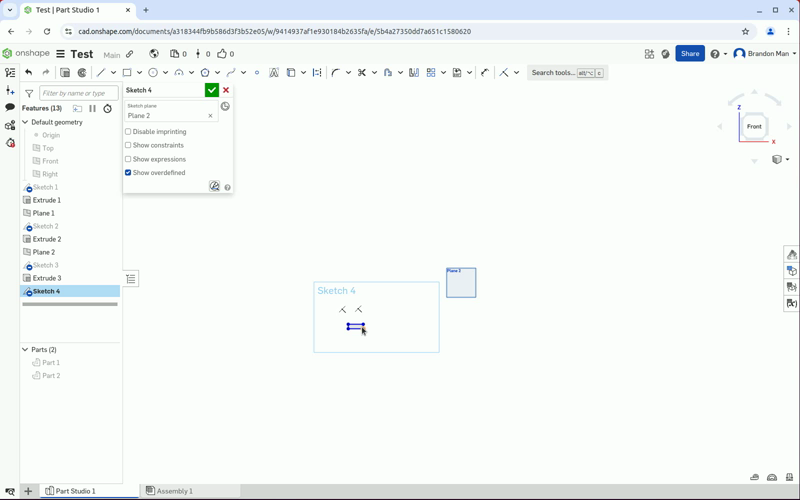
scroll(6)
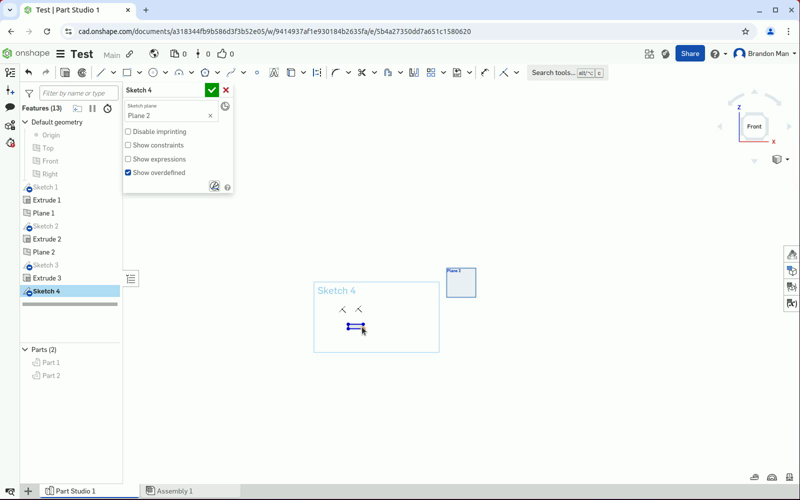
scroll(6)
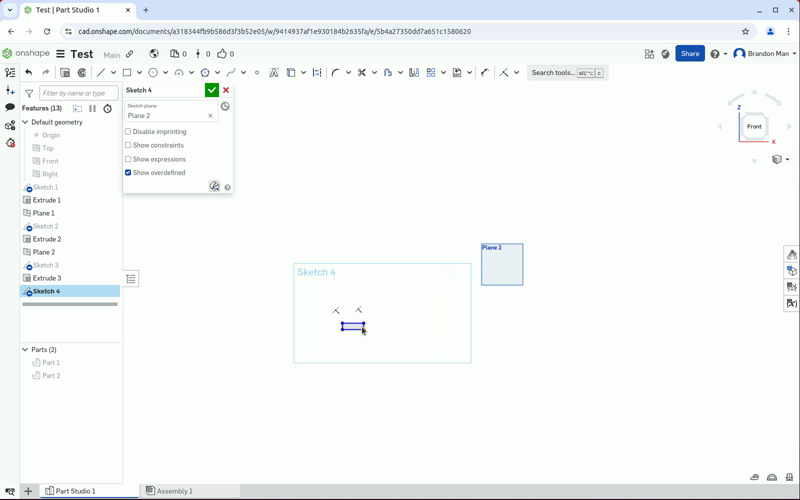
scroll(6)
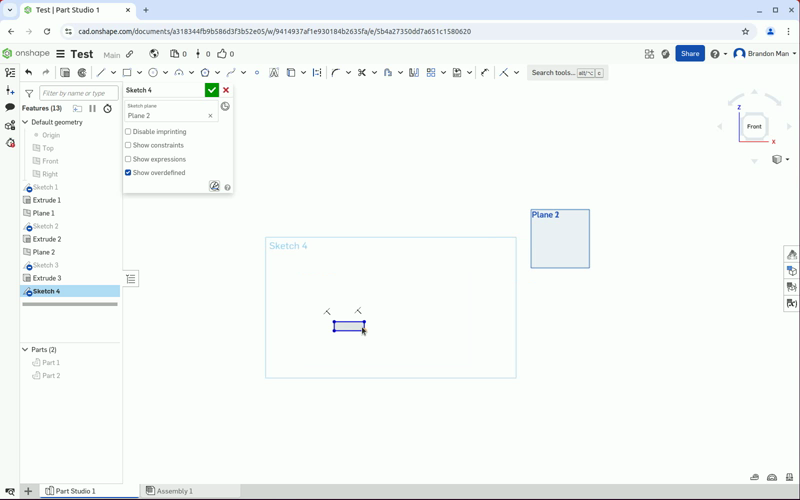
scroll(6)
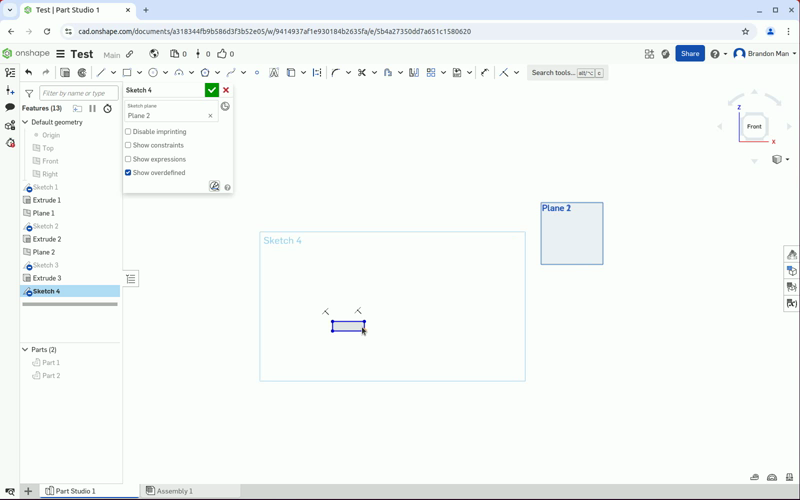
scroll(6)
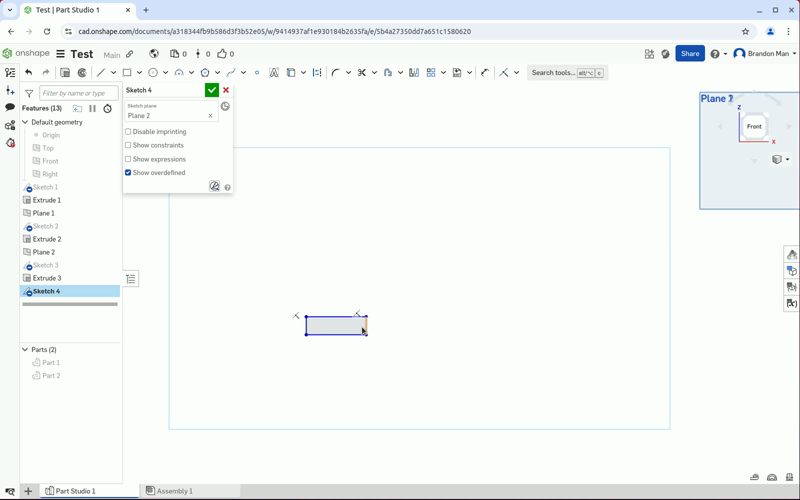
scroll(6)
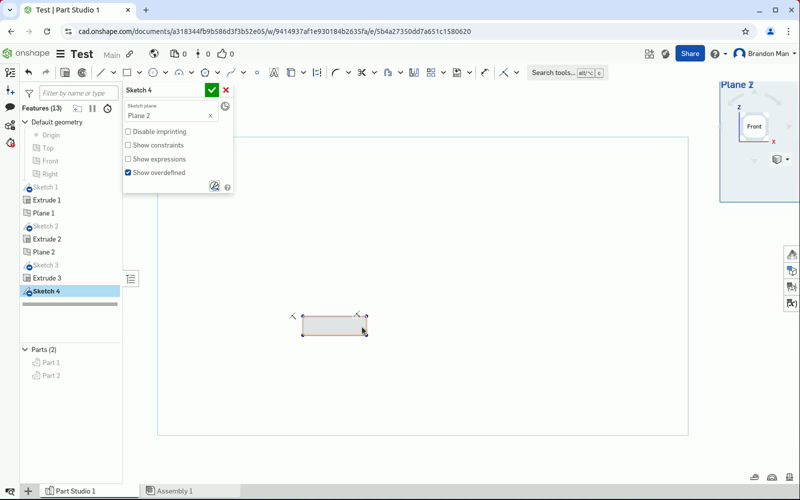
scroll(6)
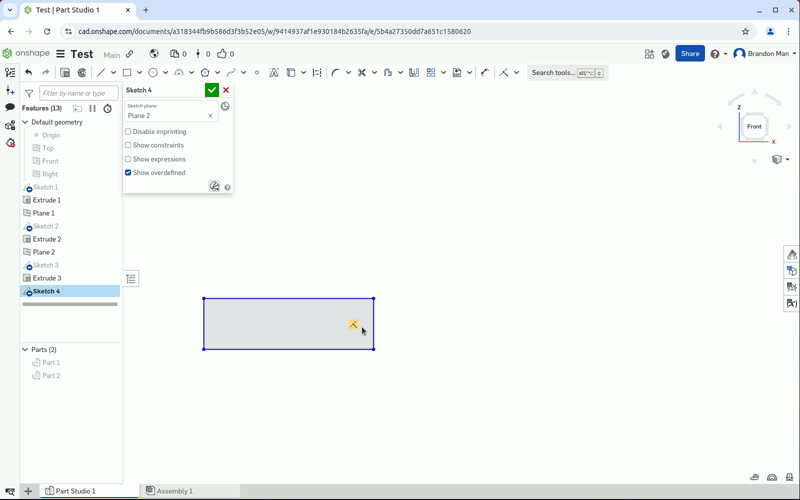
click(362, 326)
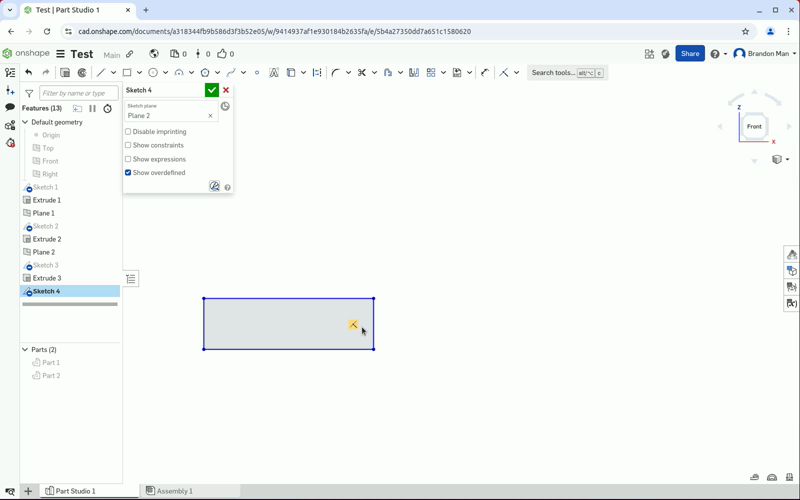
scroll(-6)
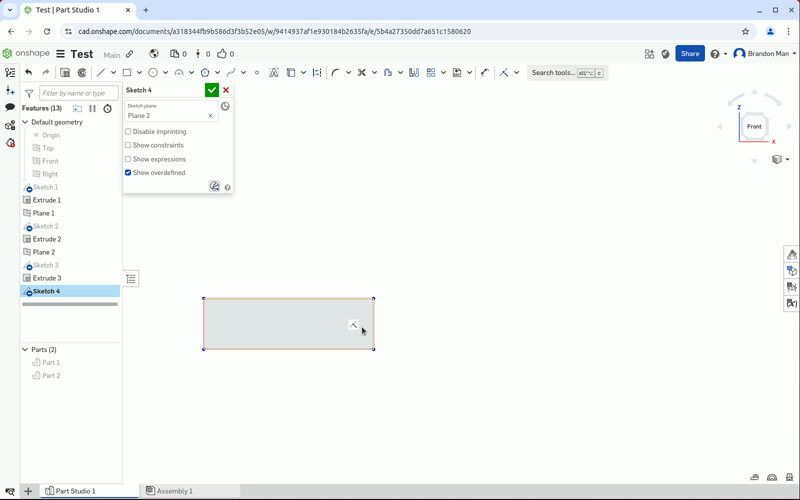
scroll(-6)
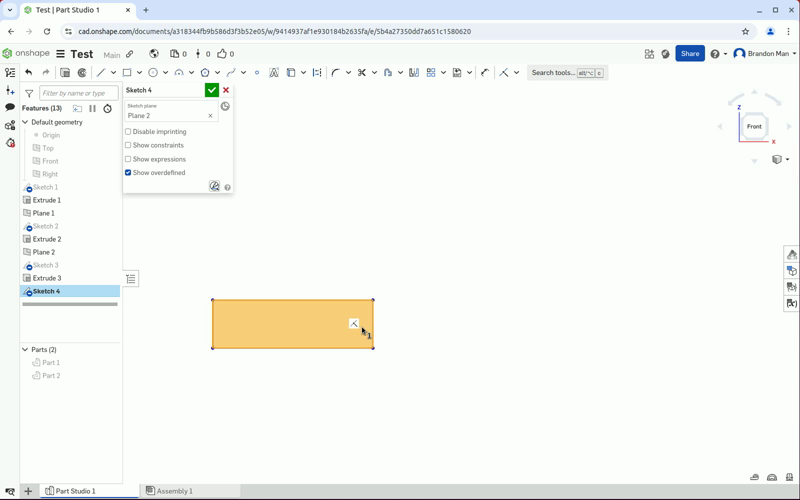
scroll(-6)
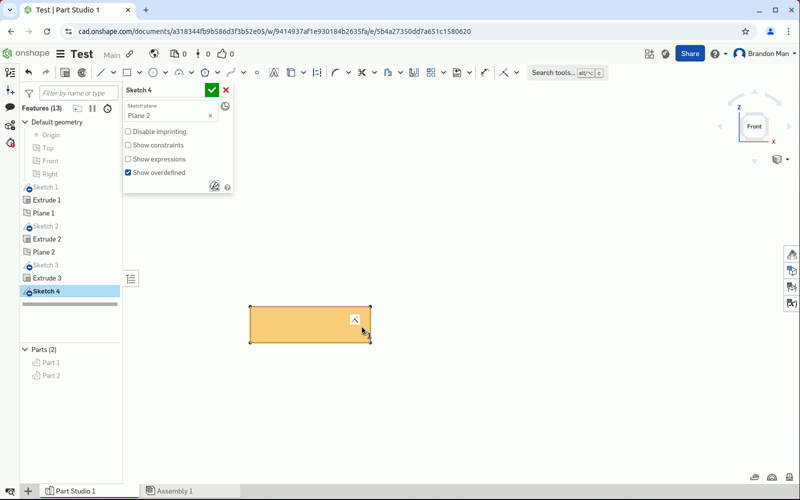
scroll(-6)
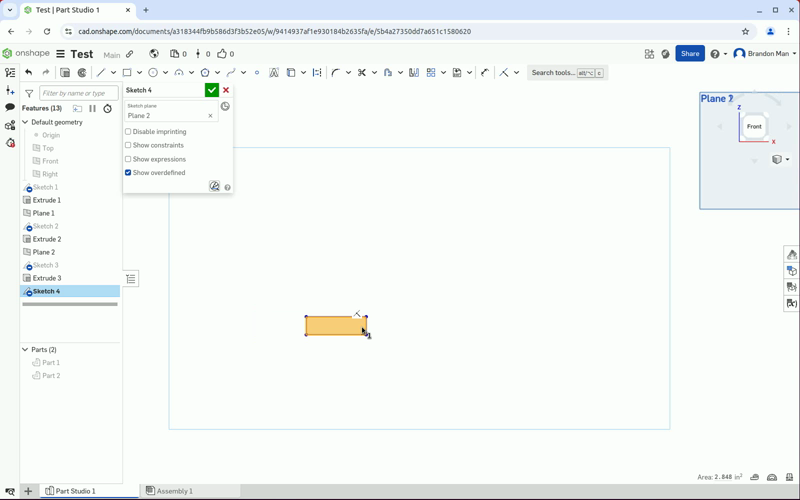
scroll(-6)
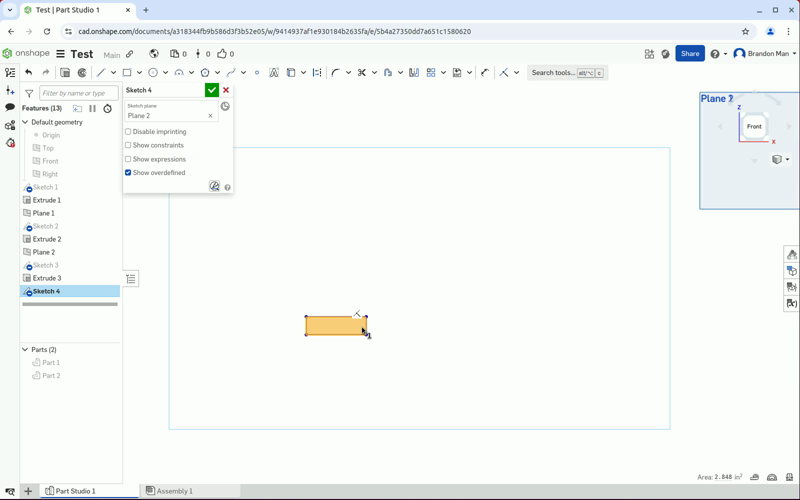
scroll(-6)
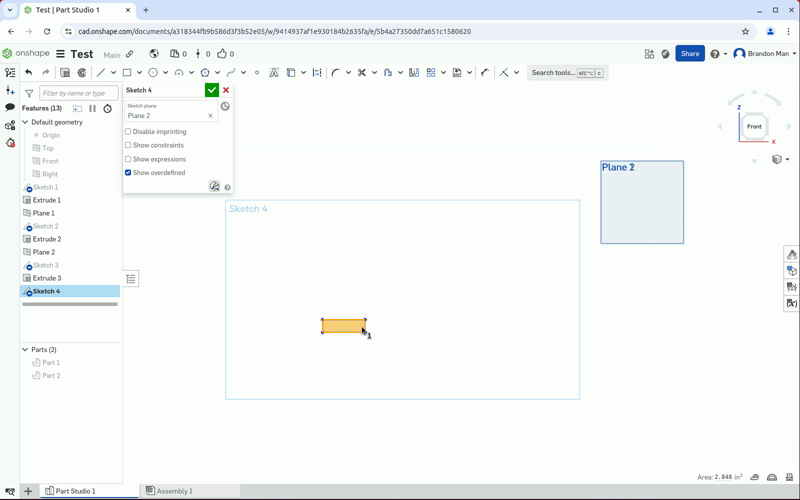
scroll(-6)
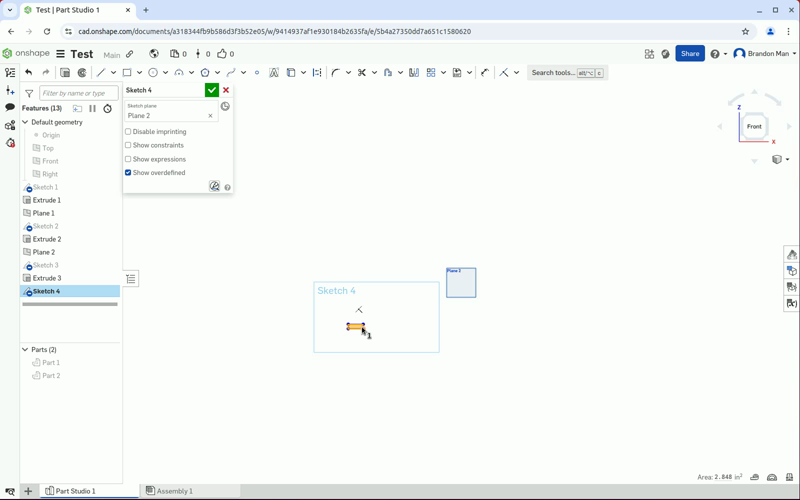
mouse_move(73, 352)
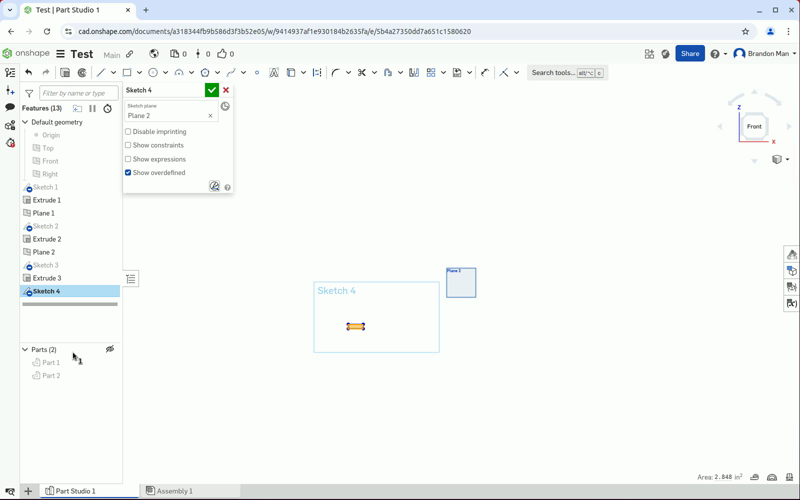
key(shift+y)
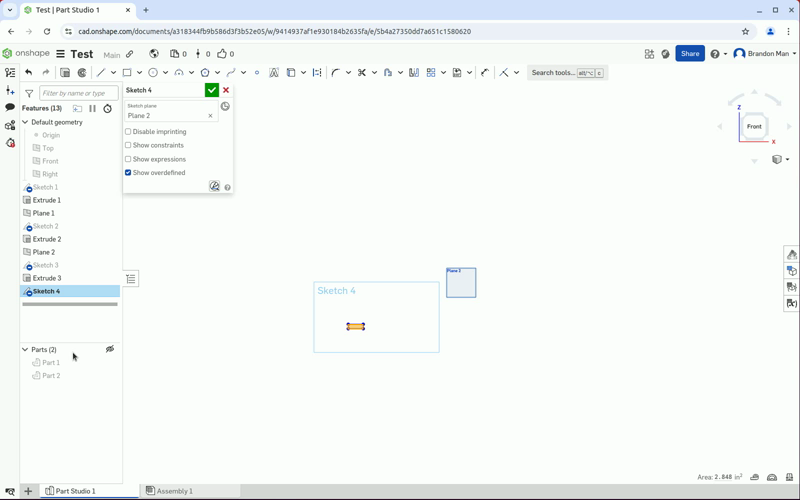
key(shift+e)
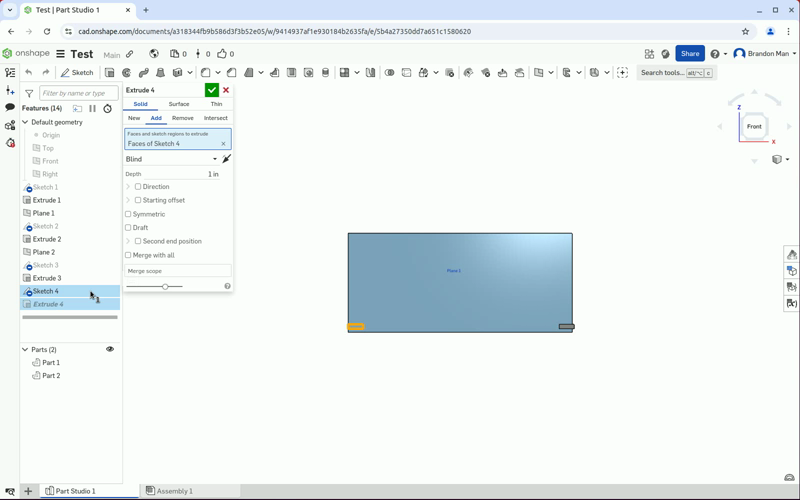
mouse_move(143, 106)
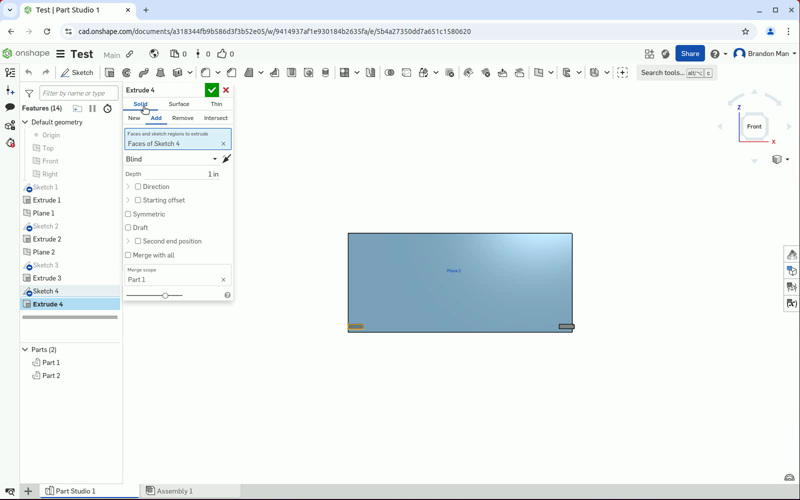
click(143, 106)
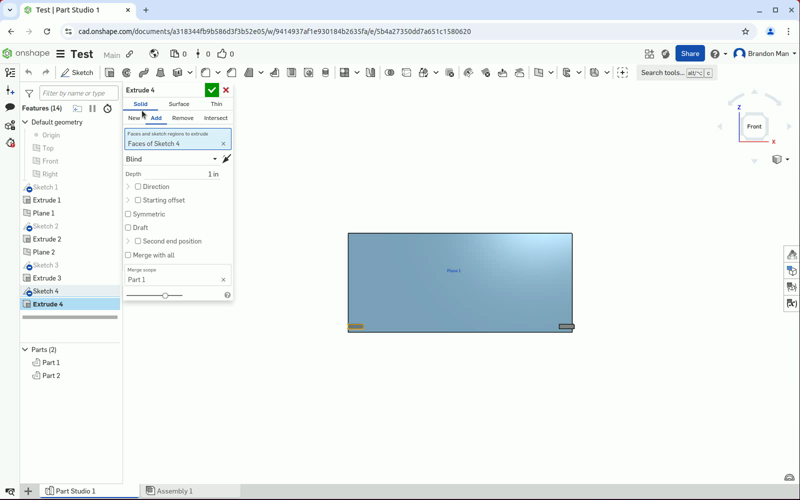
mouse_move(137, 120)
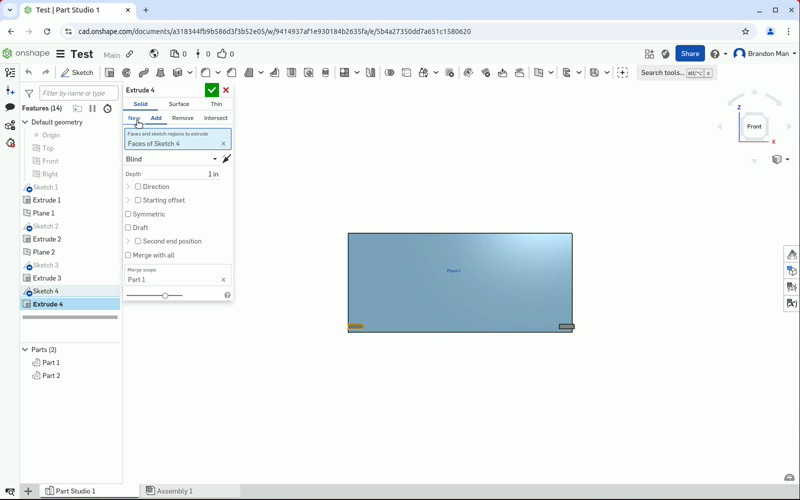
click(137, 120)
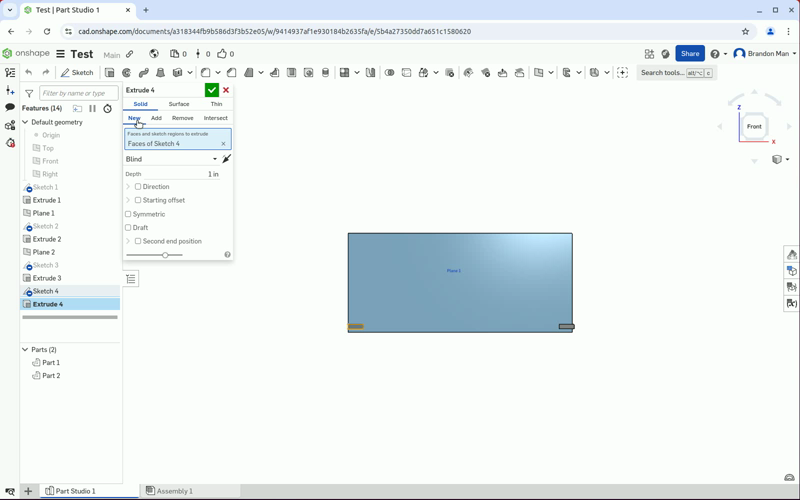
key(tab, 4)
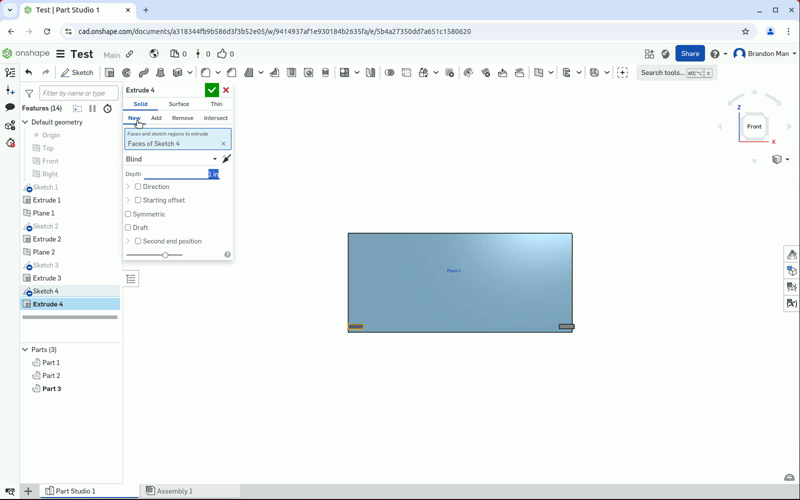
text(0.481)
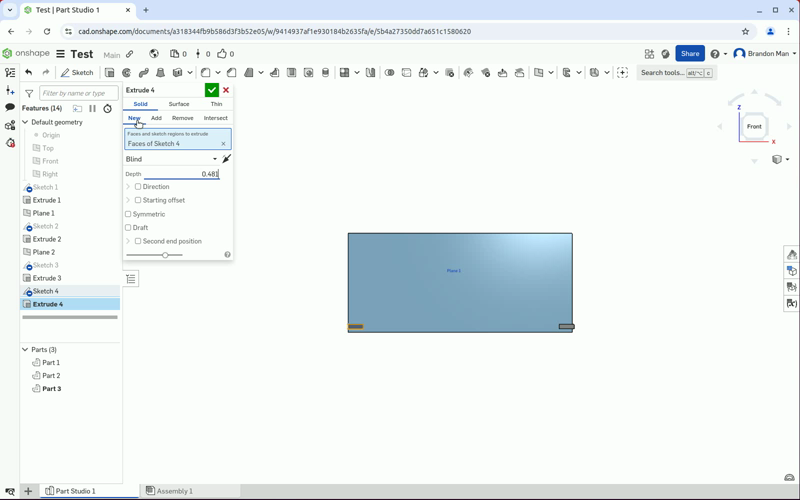
key(enter)
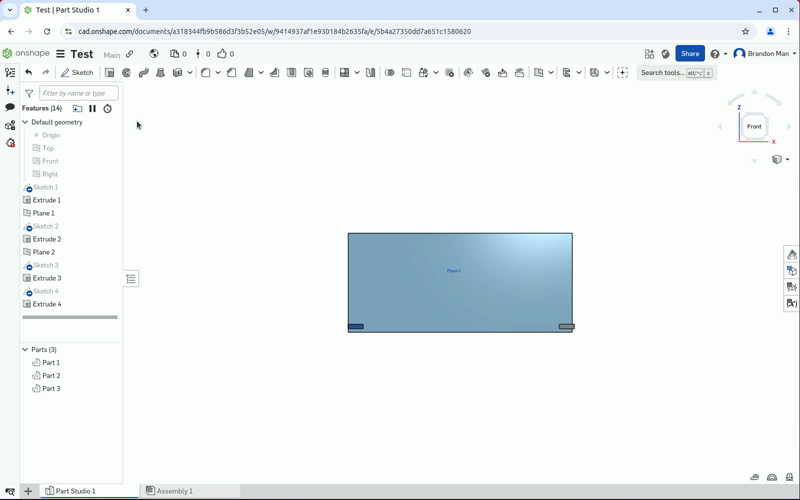
key(shift+h)
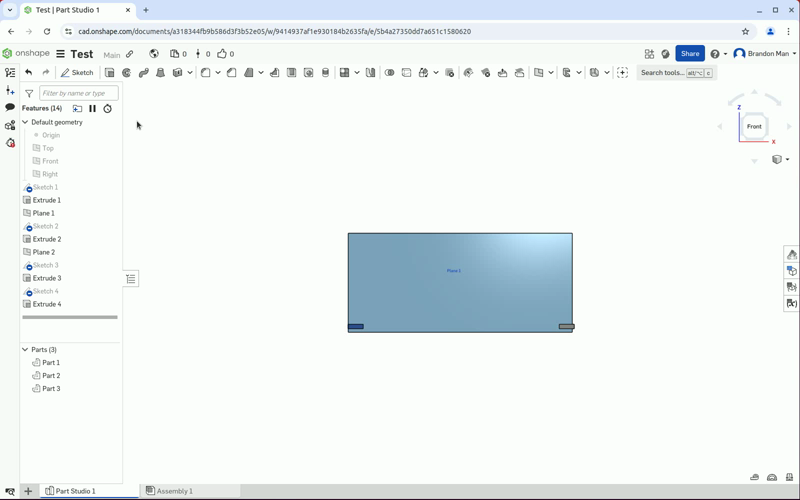
key(shift+h)
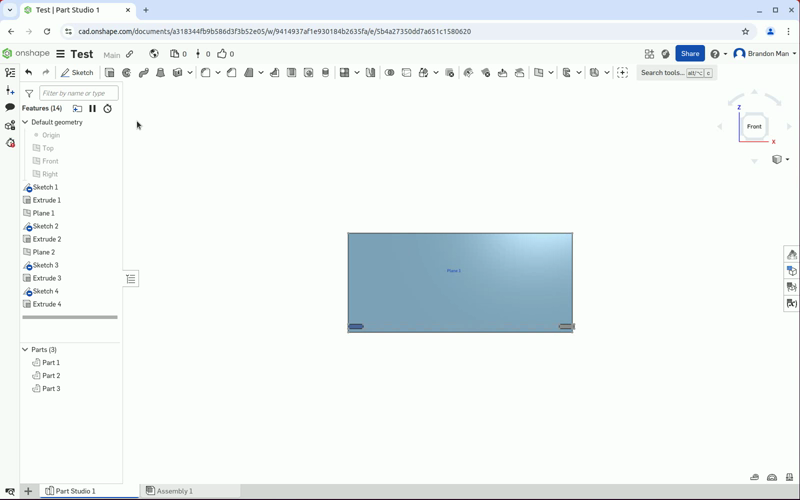
key(shift+7)
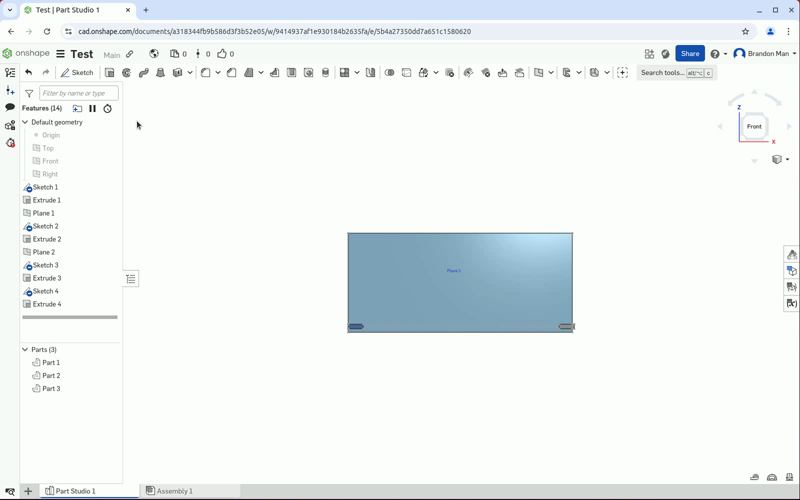
key(left, 2)
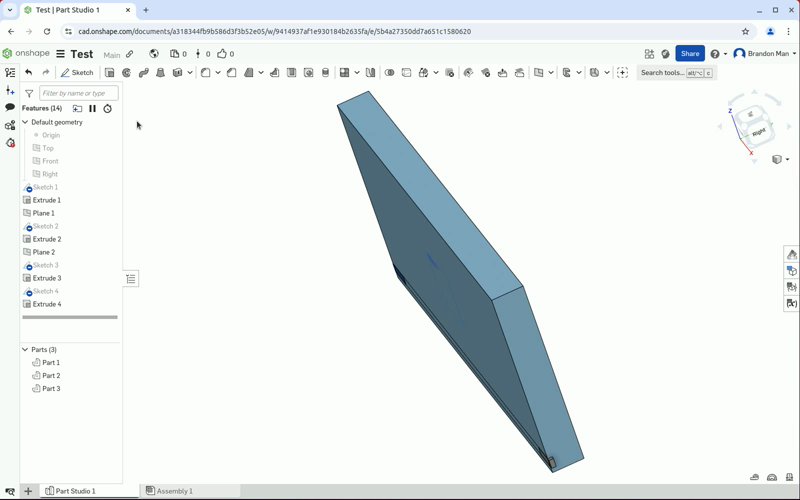
key(down, 2)
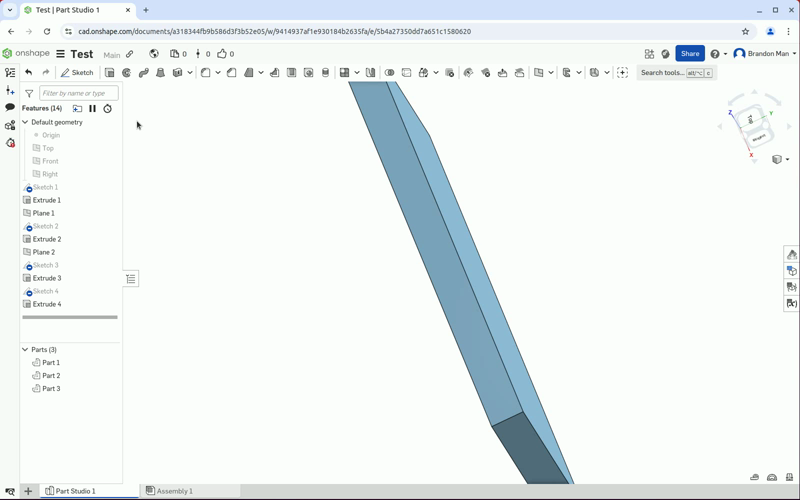
key(up, 2)
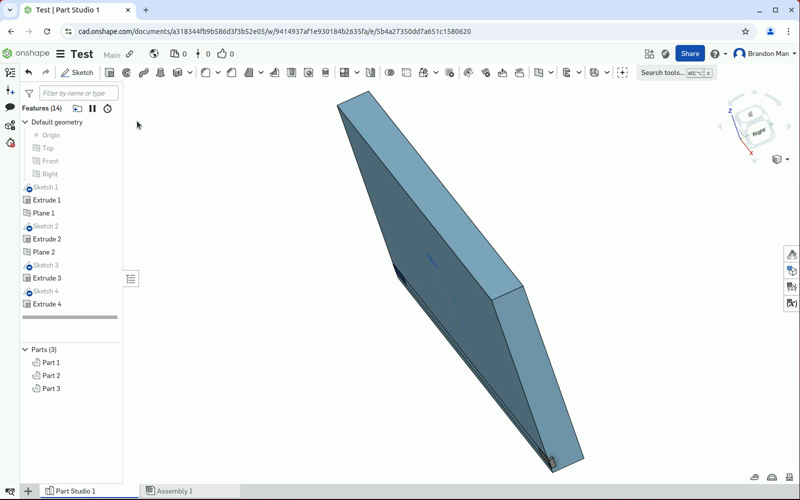
key(right, 2)
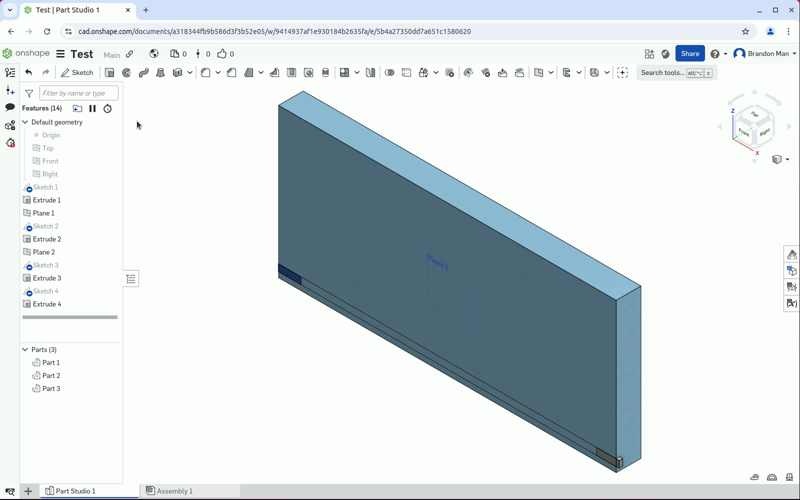
mouse_move(73, 189)
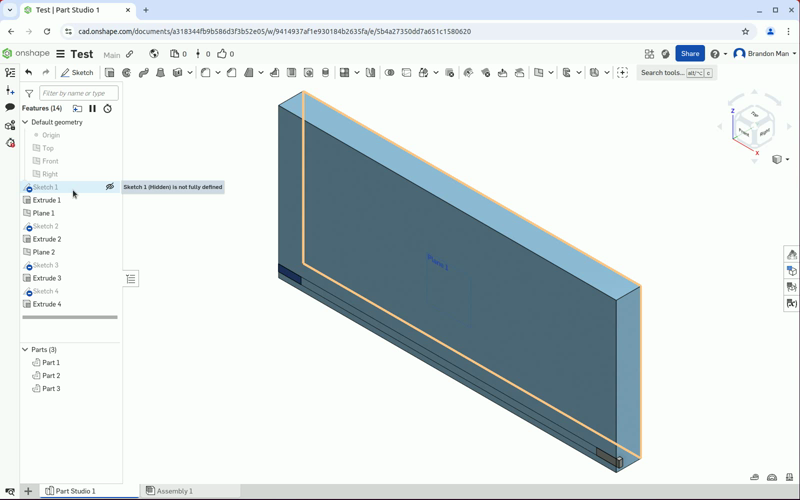
click(73, 189)